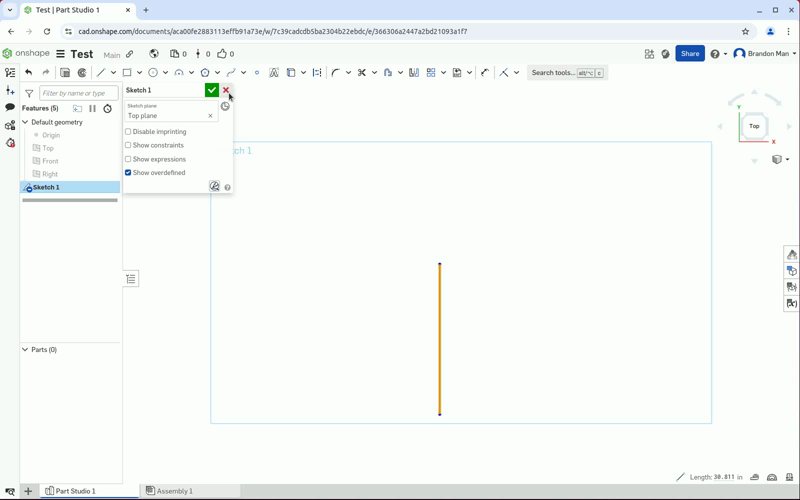
key(shift+h)
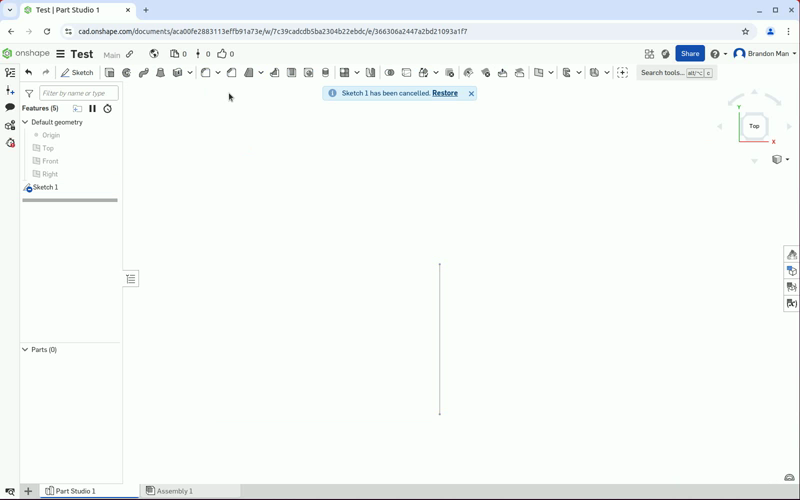
key(shift+s)
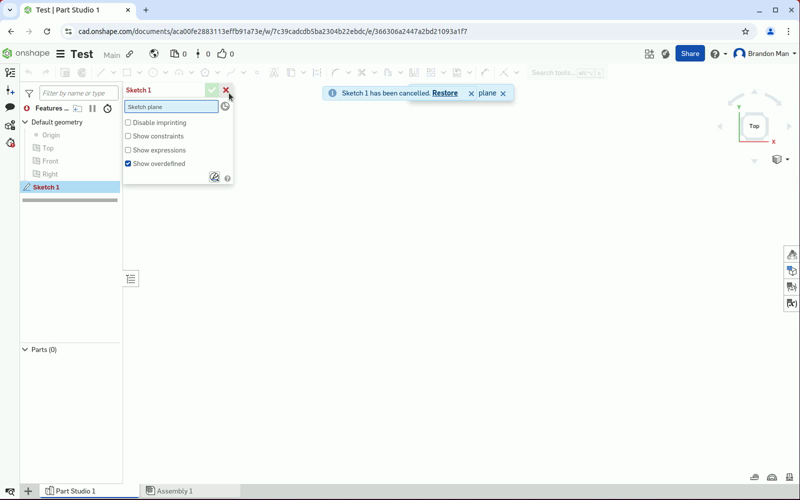
mouse_move(73, 150)
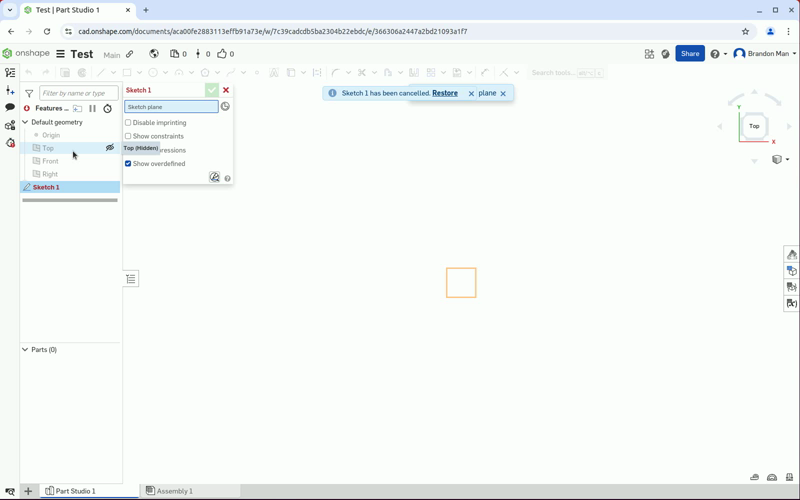
click(73, 150)
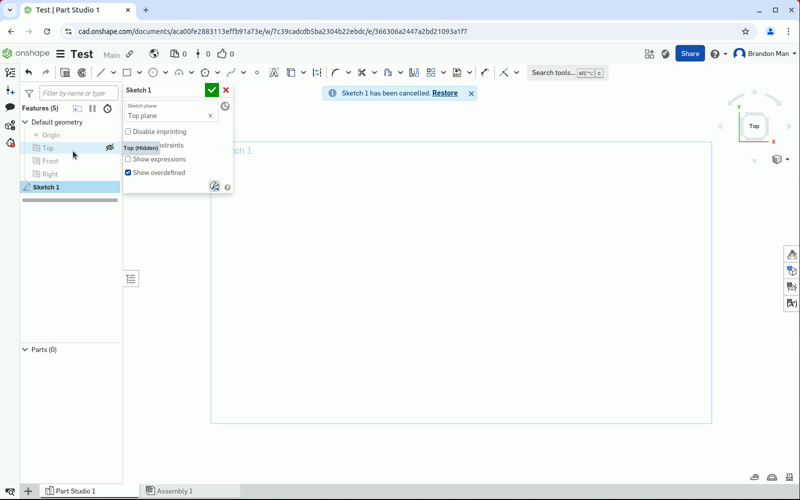
mouse_move(73, 352)
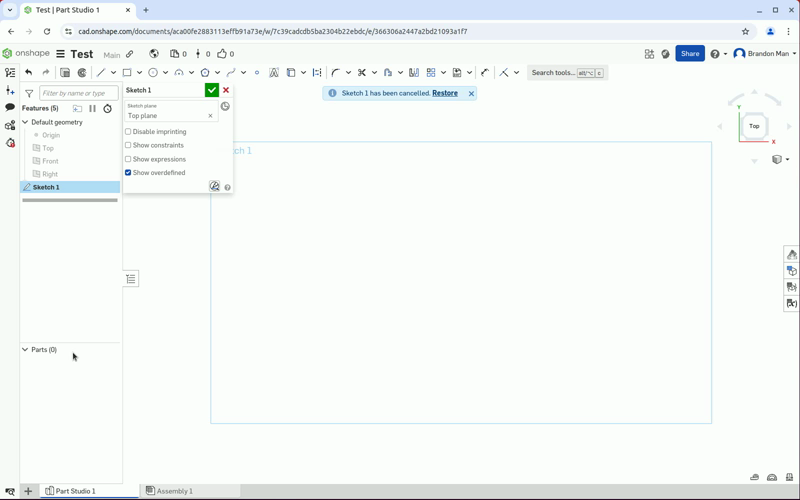
key(y)
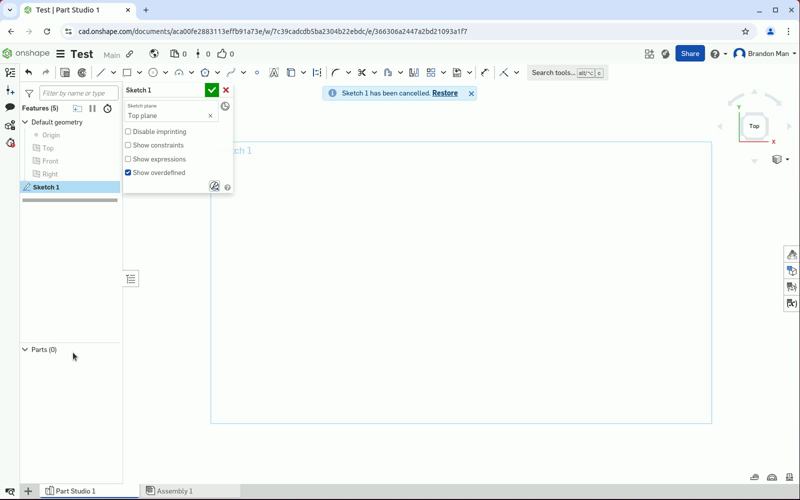
key(l)
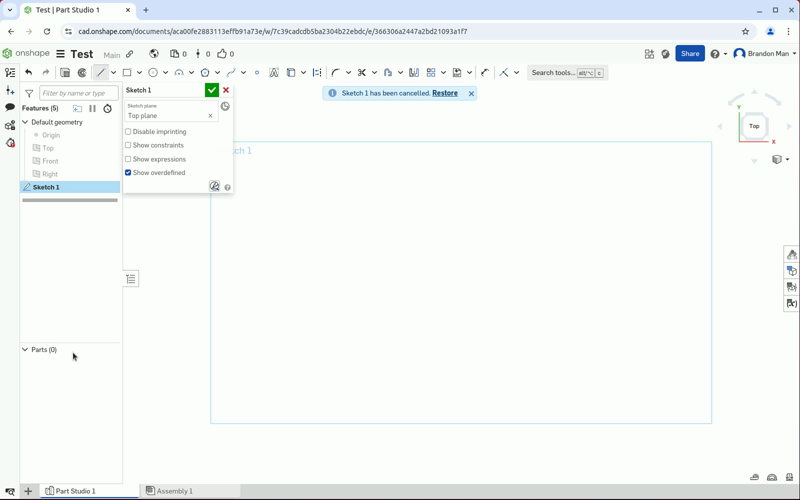
key_down(shift)
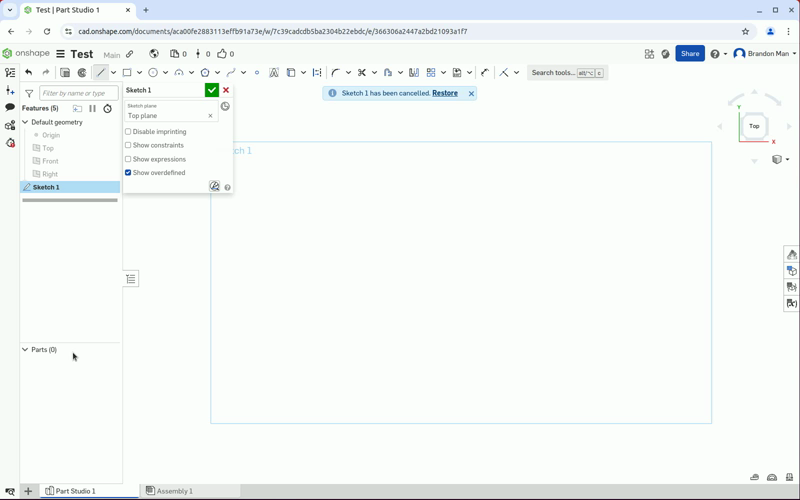
mouse_move(410, 342)
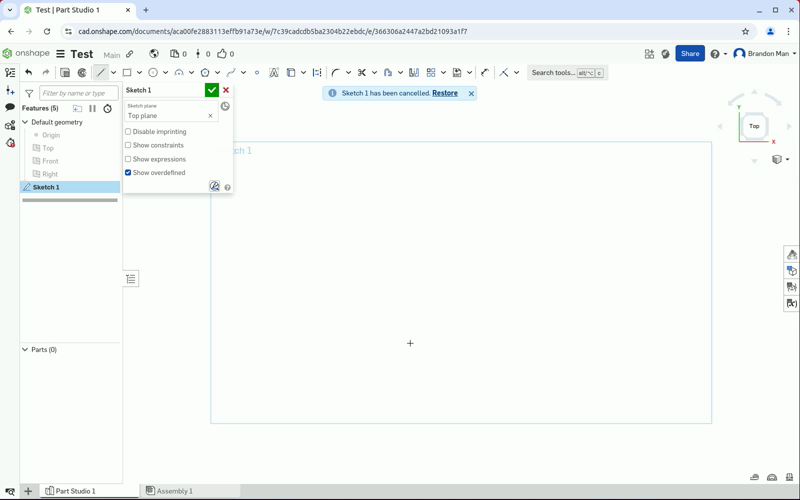
click(410, 342)
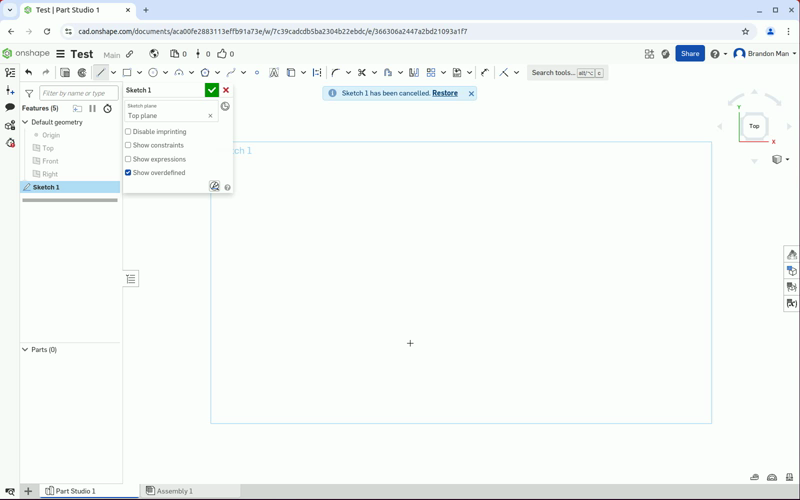
key_up(shift)
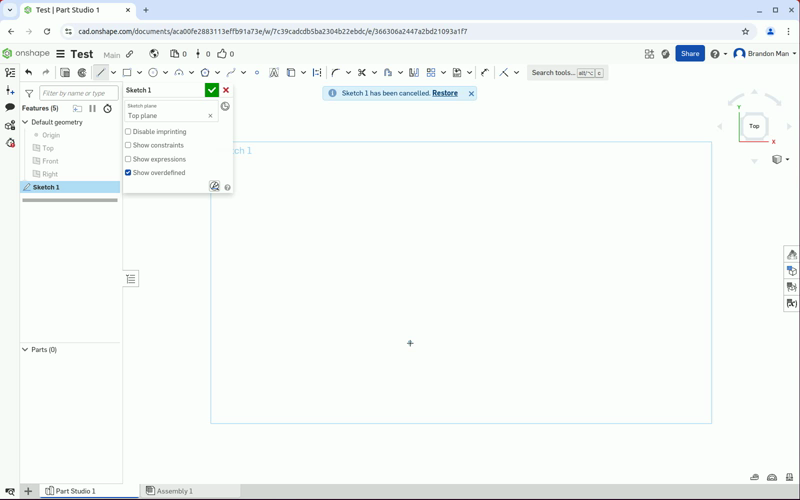
key_down(shift)
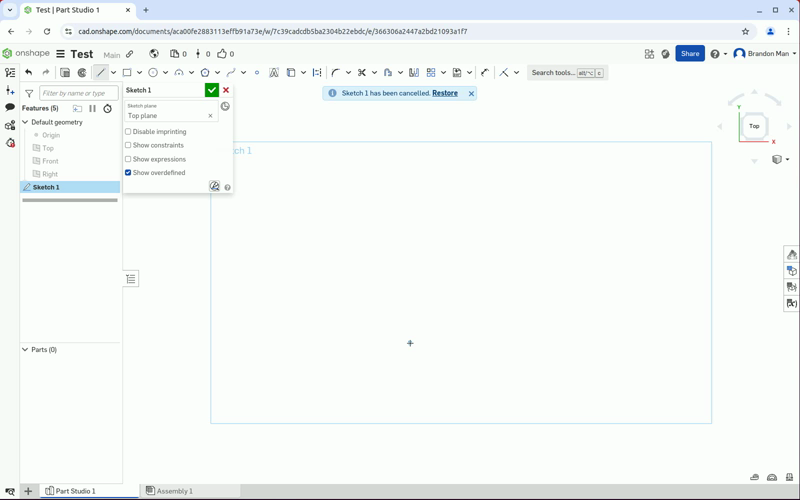
mouse_move(522, 342)
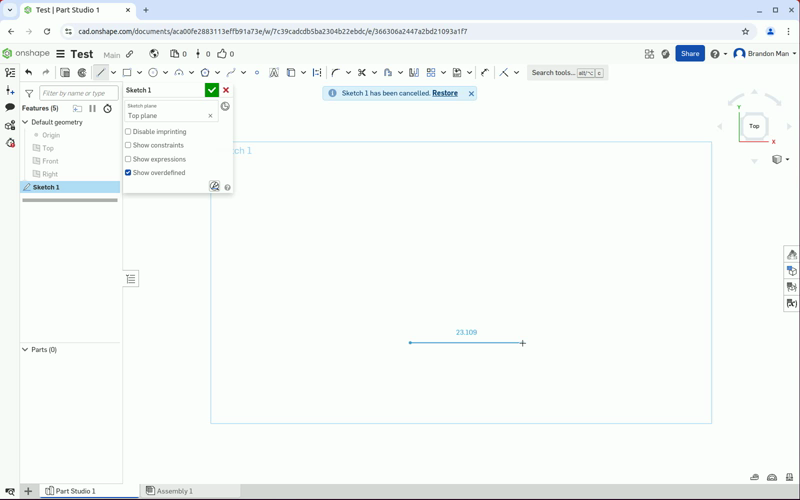
click(522, 342)
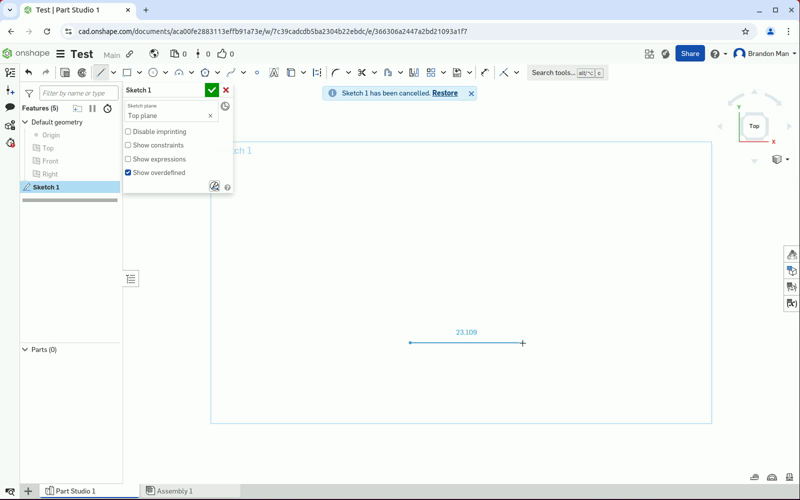
key_up(shift)
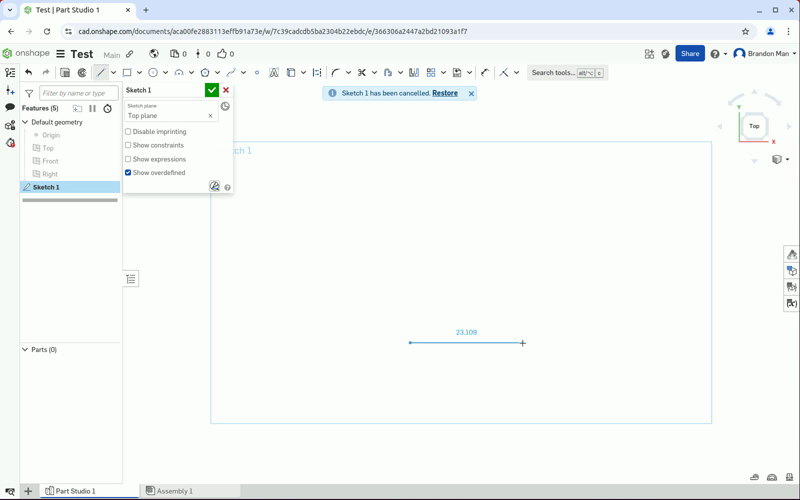
key_down(shift)
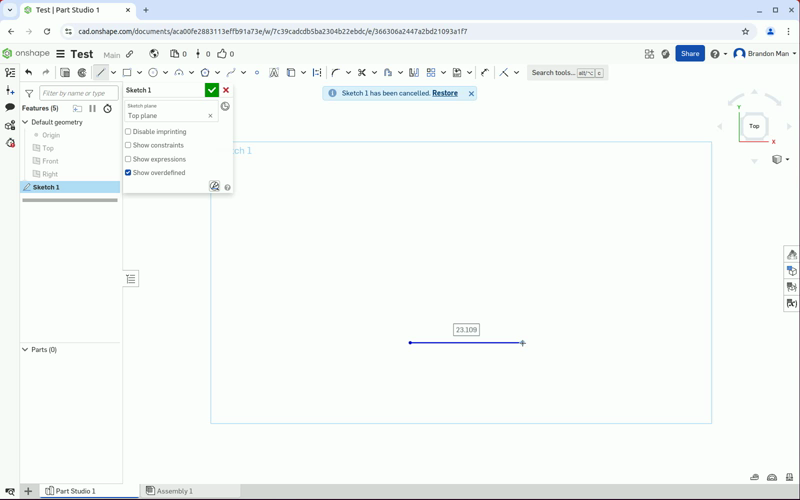
mouse_move(522, 230)
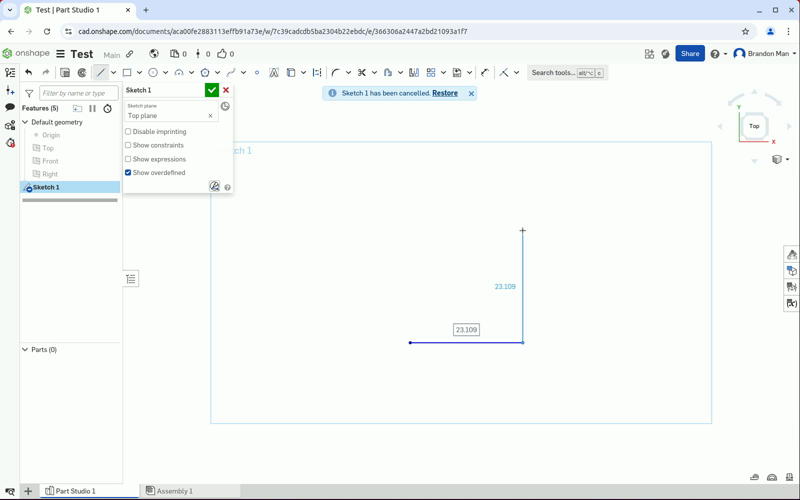
click(522, 230)
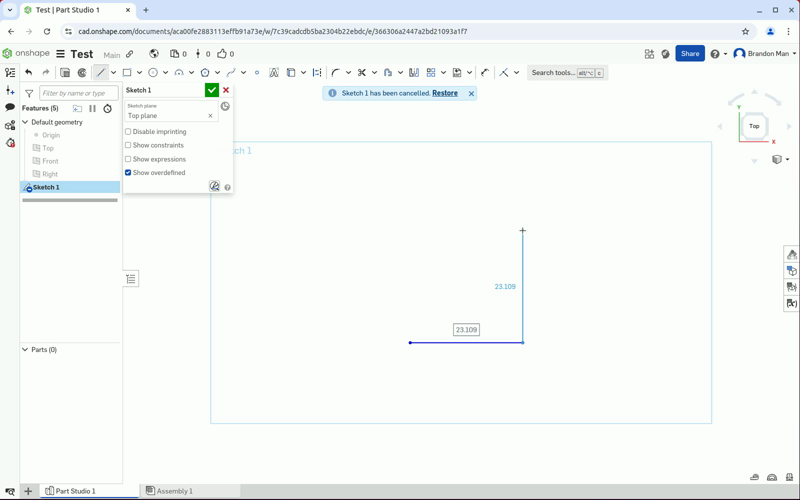
key_up(shift)
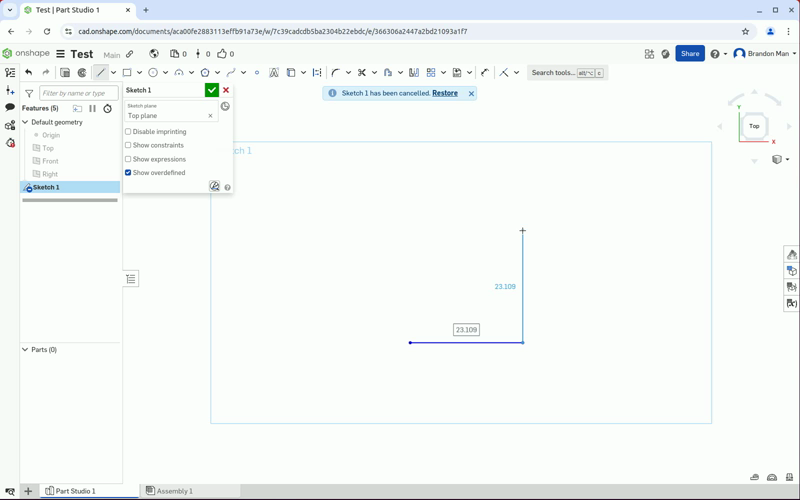
key_down(shift)
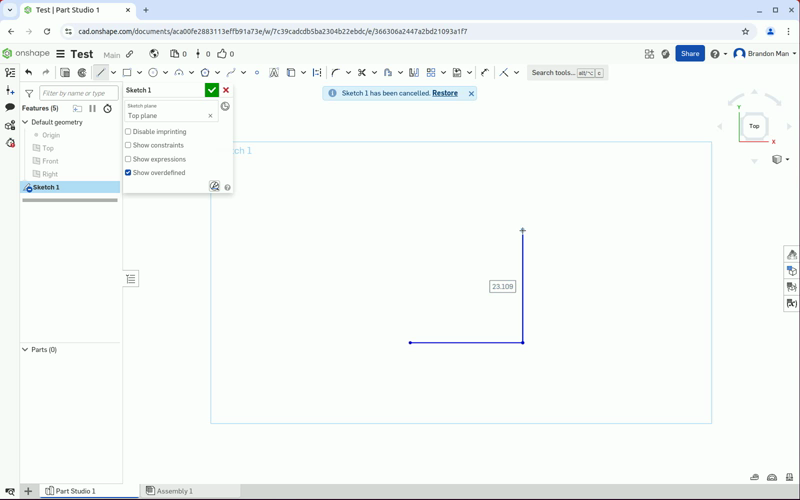
mouse_move(410, 230)
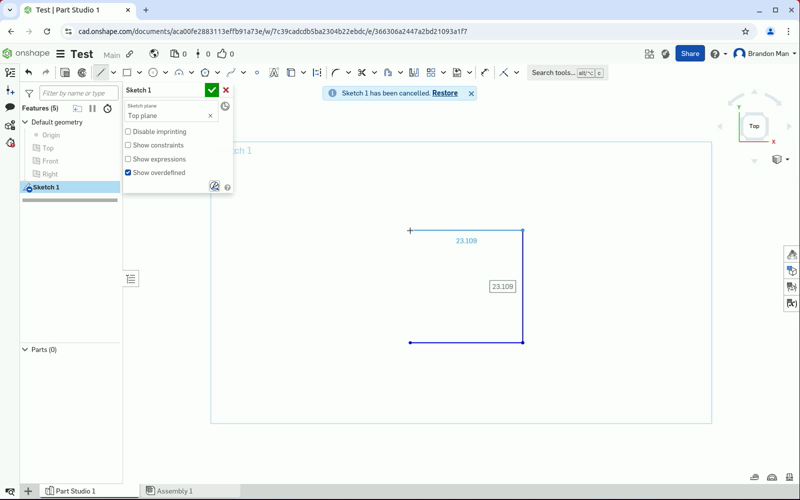
click(410, 230)
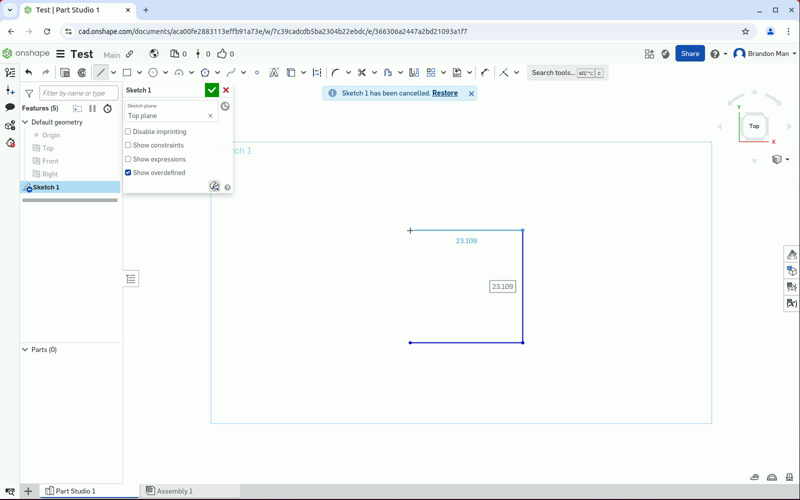
key_up(shift)
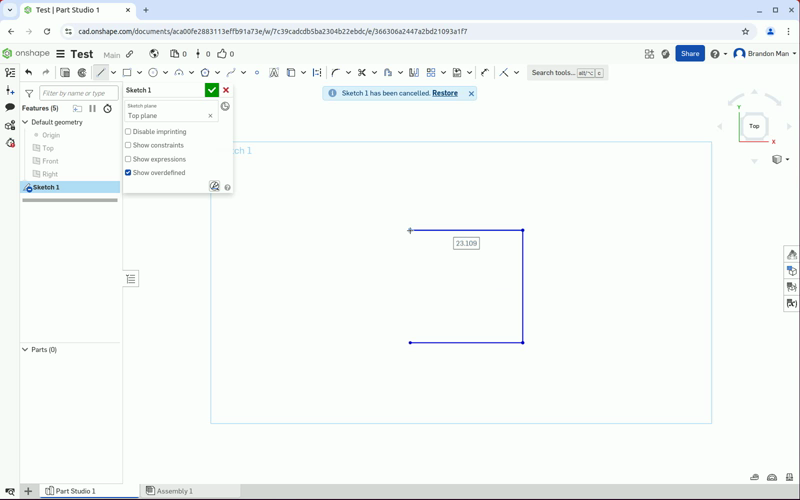
key_down(shift)
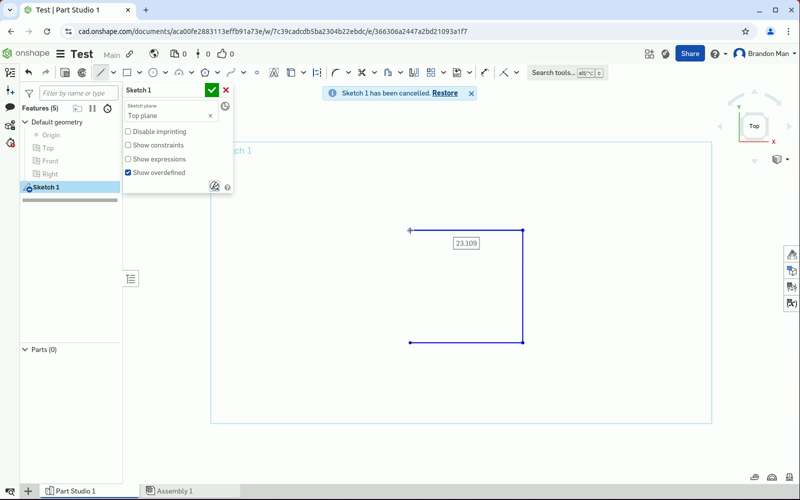
mouse_move(410, 342)
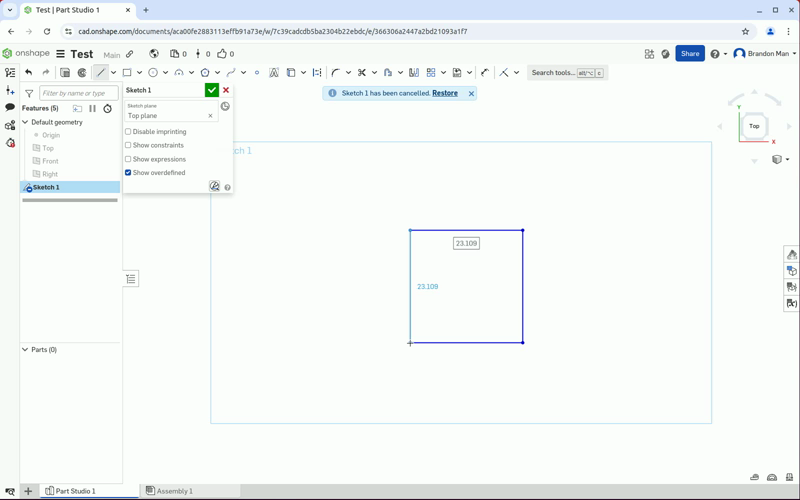
key_up(shift)
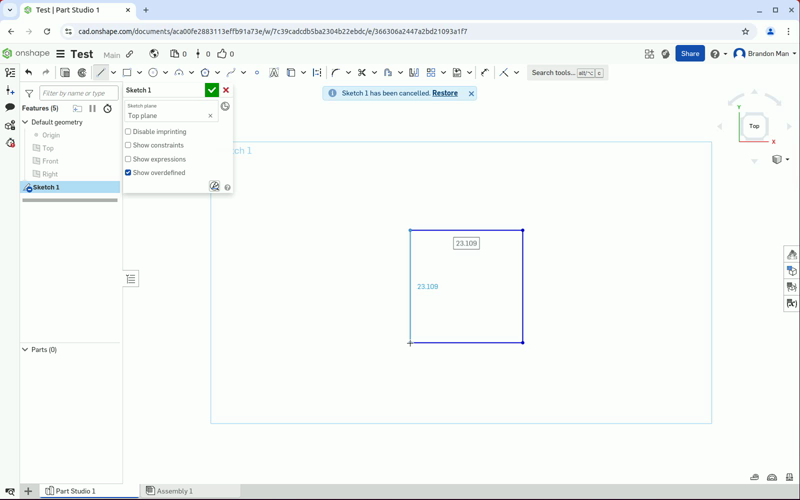
click(410, 342)
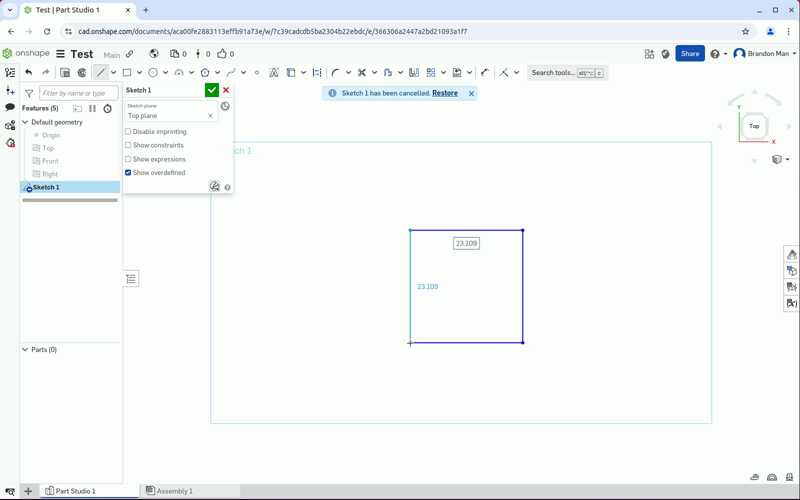
key(esc)
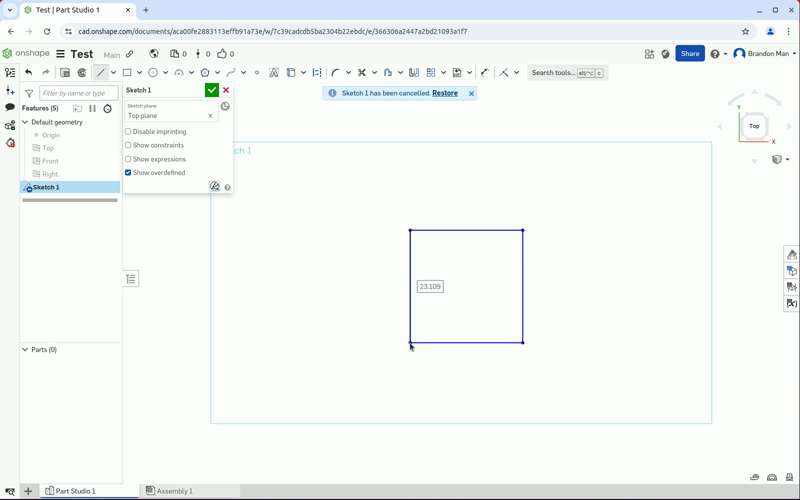
mouse_move(427, 282)
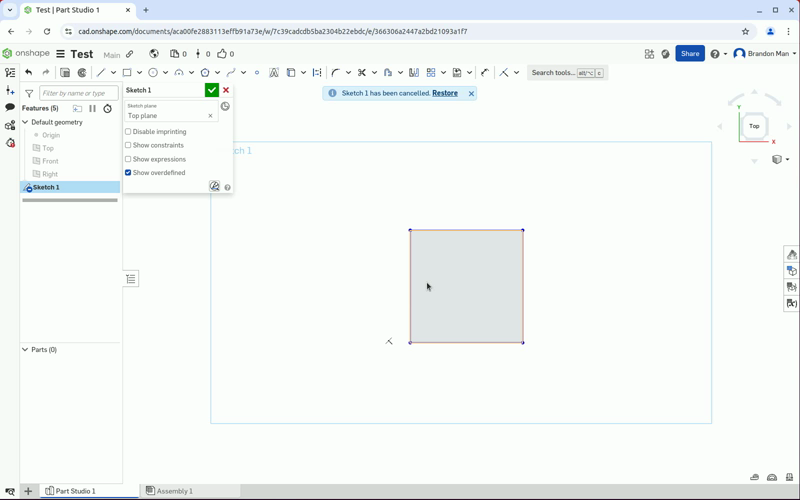
click(427, 282)
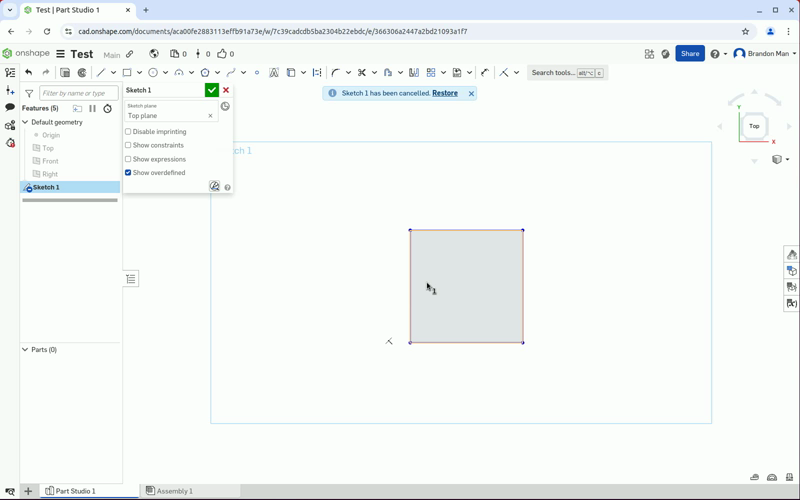
mouse_move(73, 352)
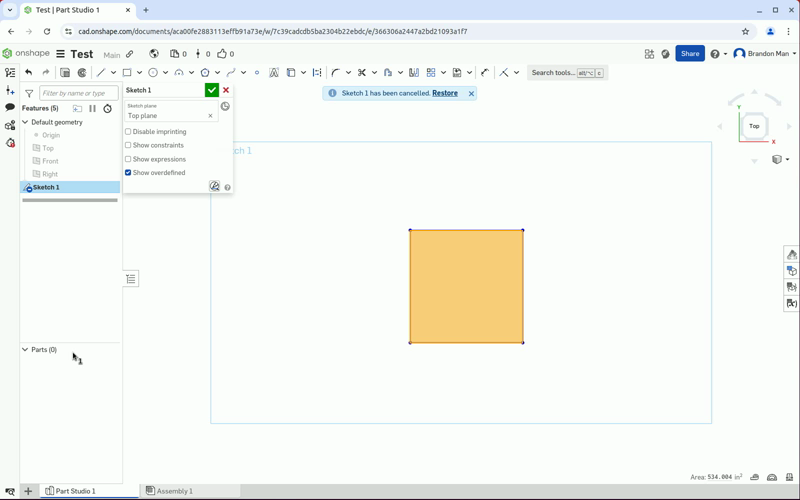
key(shift+y)
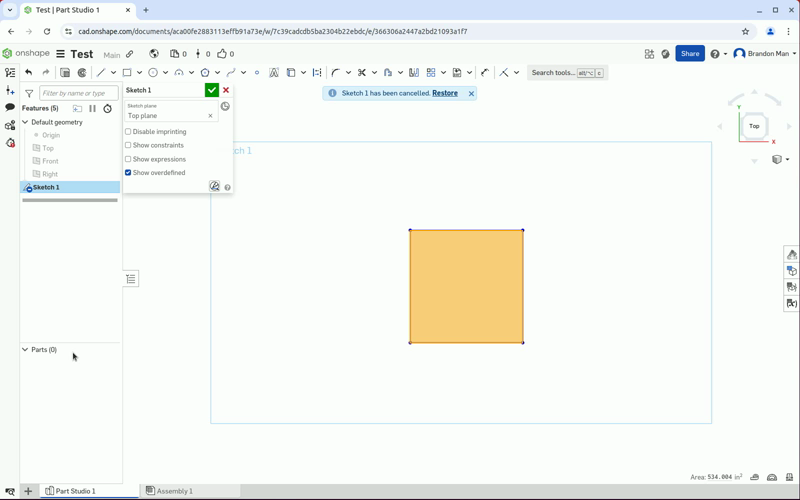
key(shift+e)
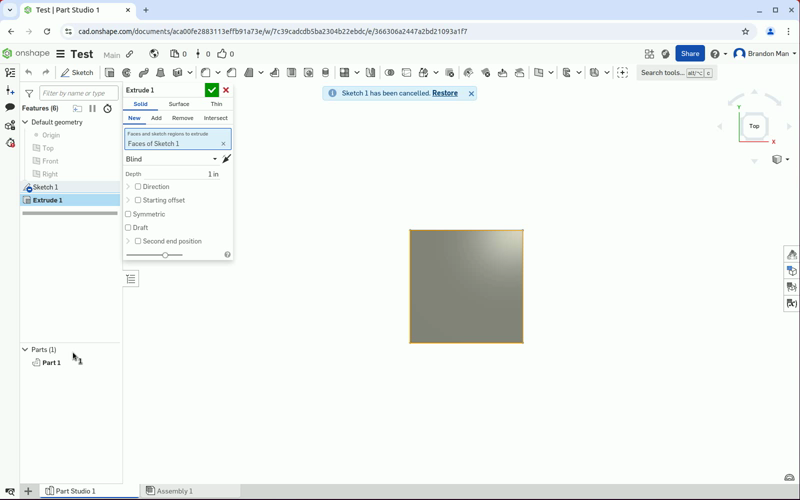
mouse_move(143, 106)
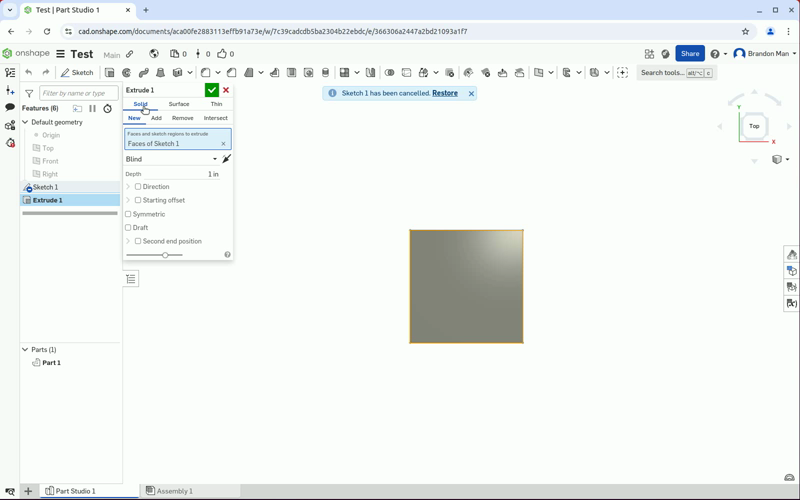
click(143, 106)
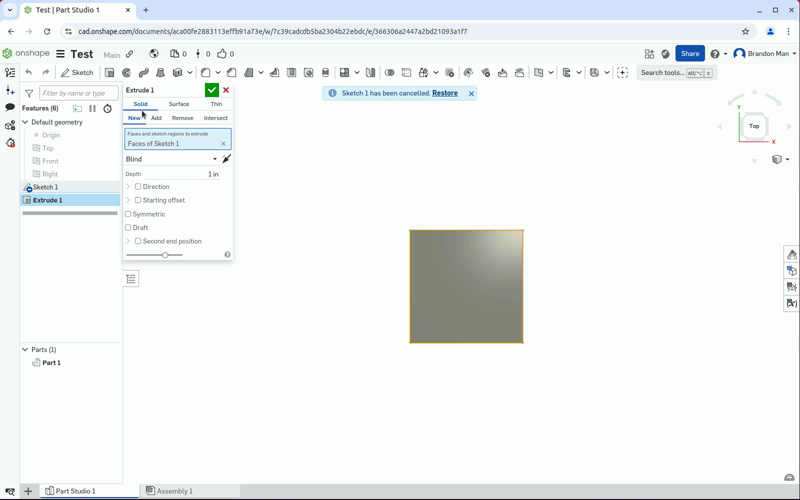
mouse_move(137, 120)
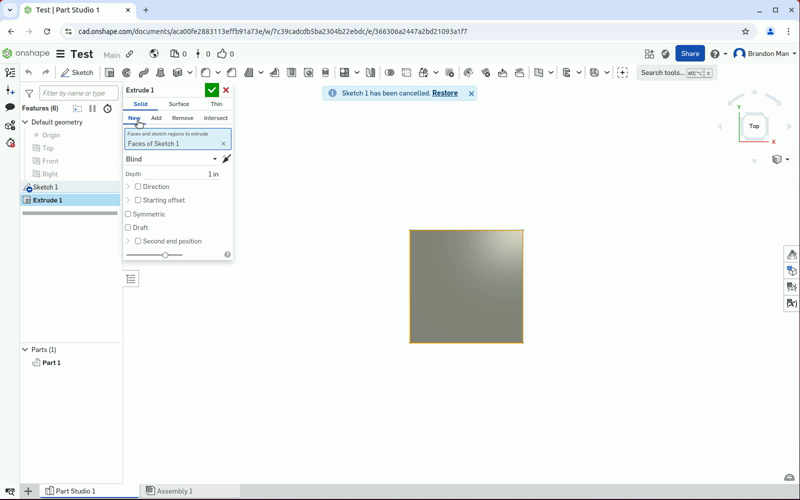
click(137, 120)
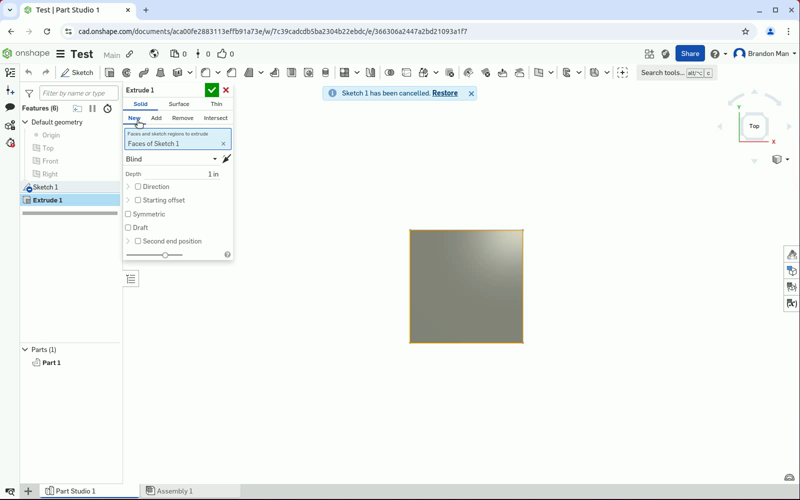
key(tab, 4)
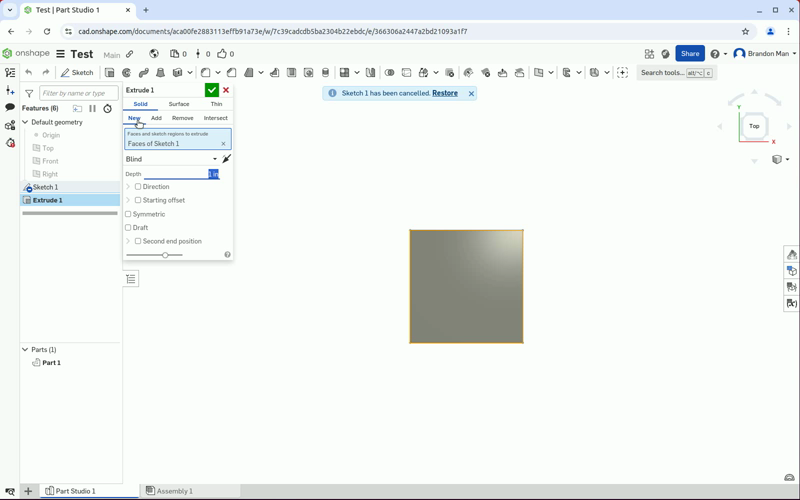
text(4.574)
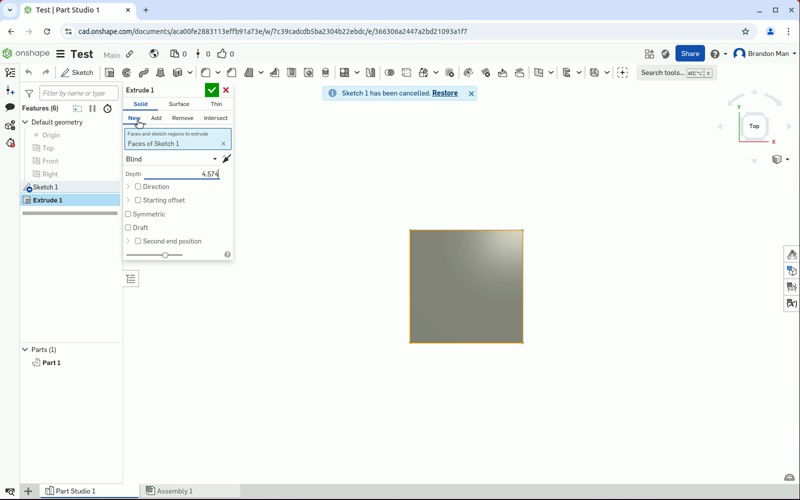
key(enter)
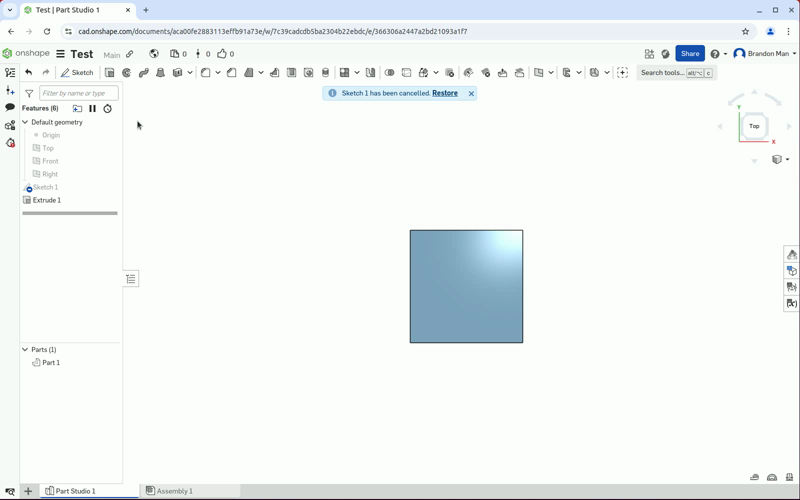
key(shift+h)
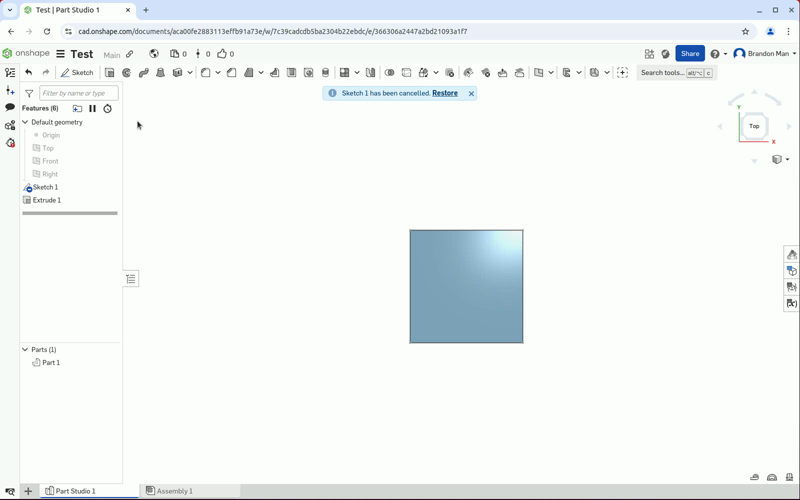
key(shift+h)
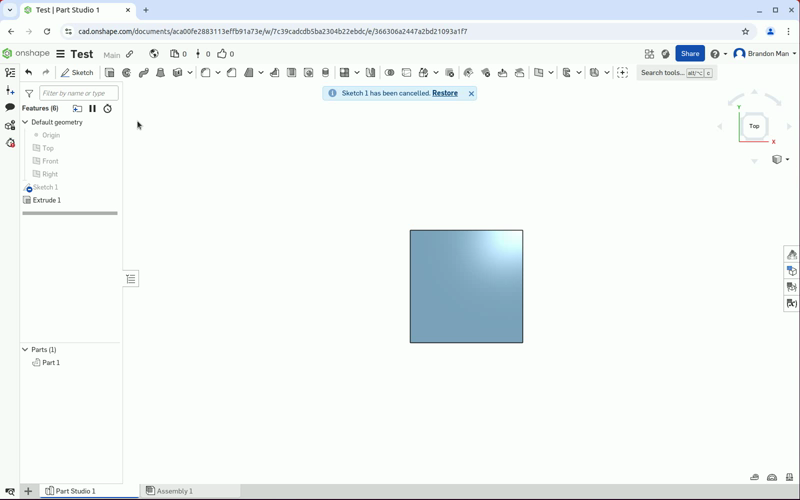
mouse_move(73, 189)
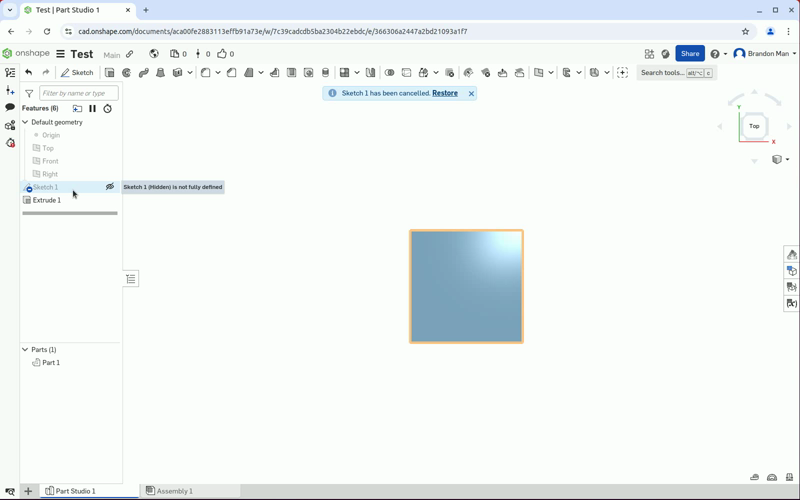
click(73, 189)
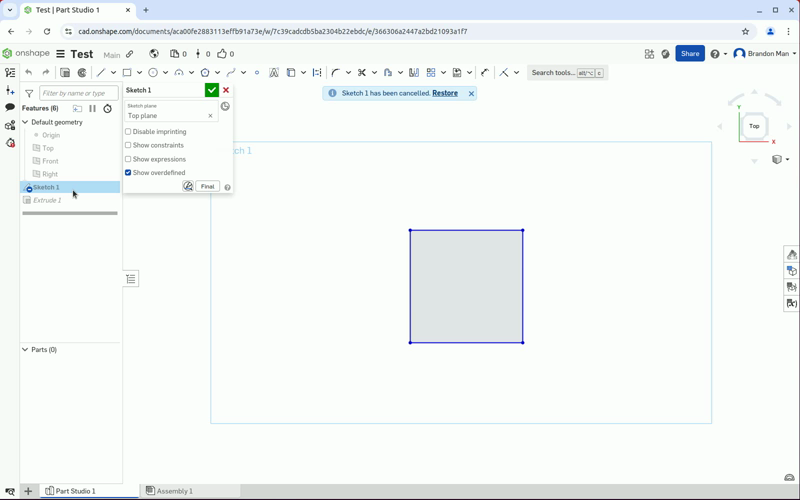
mouse_move(229, 92)
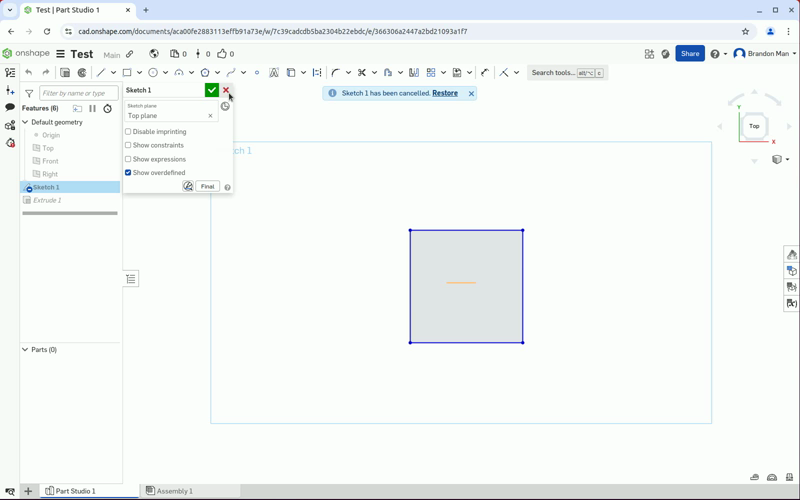
click(229, 92)
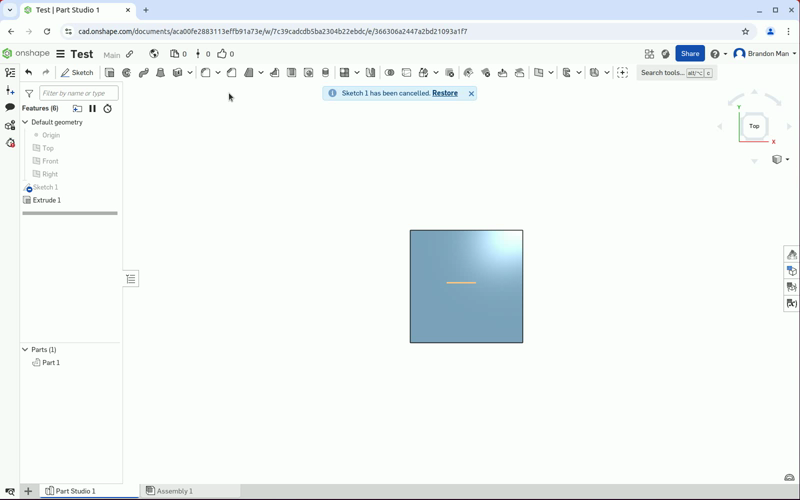
mouse_move(541, 75)
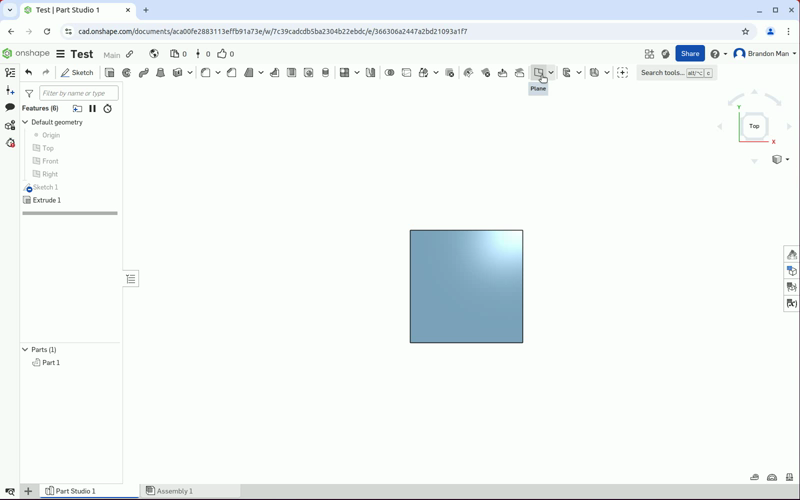
click(541, 75)
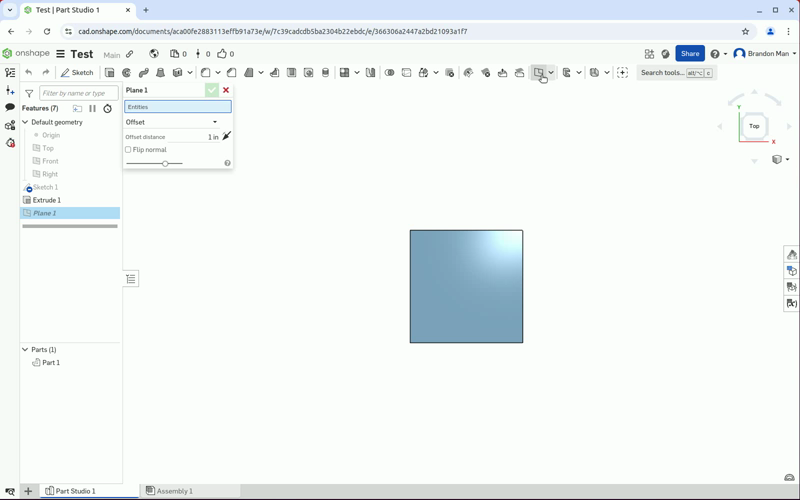
mouse_move(73, 150)
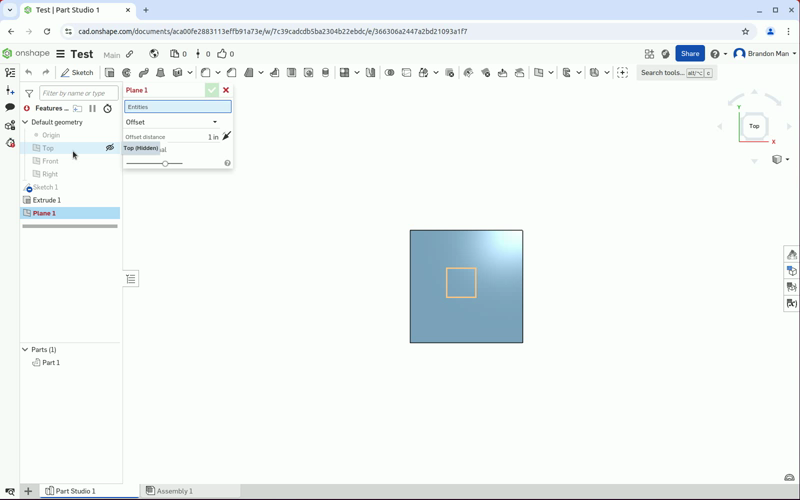
click(73, 150)
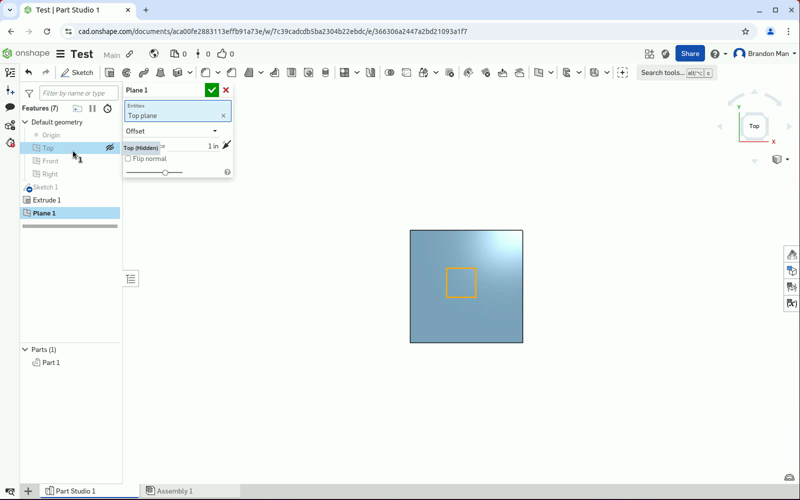
key(tab, 2)
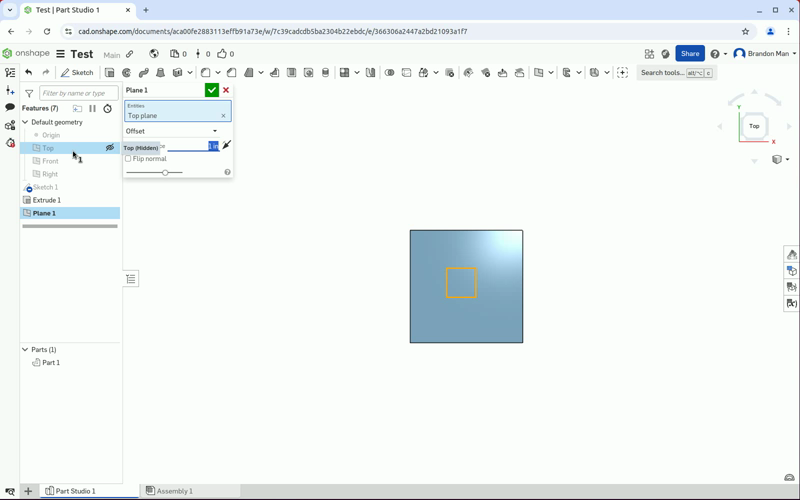
text(4.56)
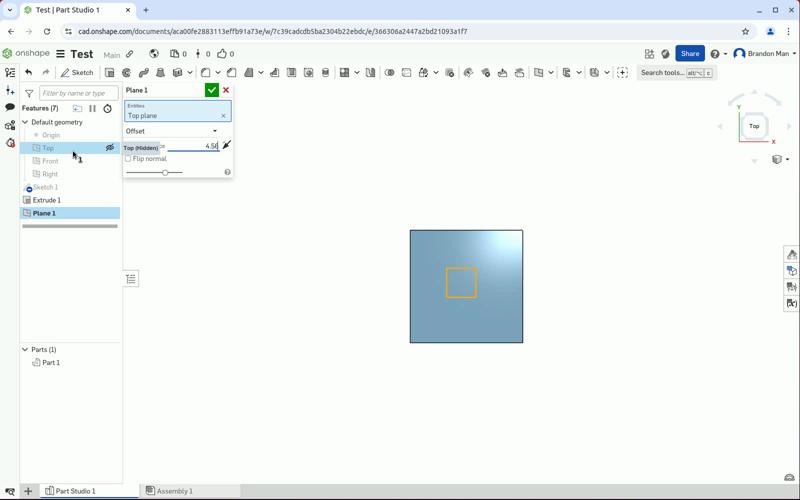
key(enter, 2)
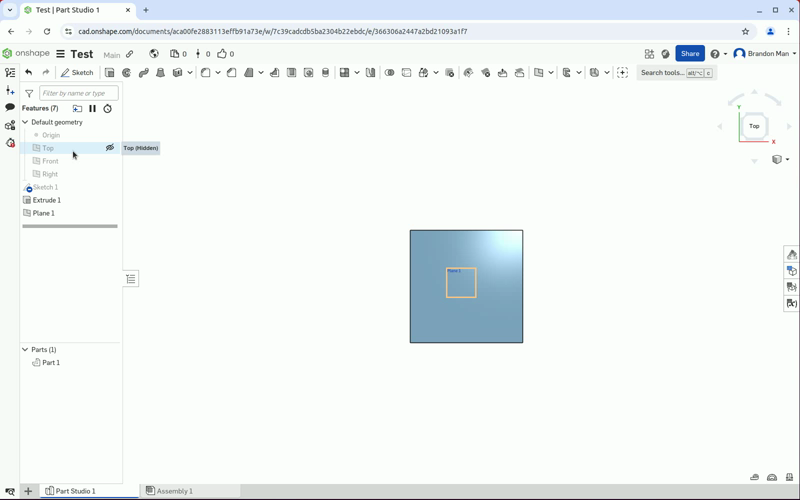
key(shift+s)
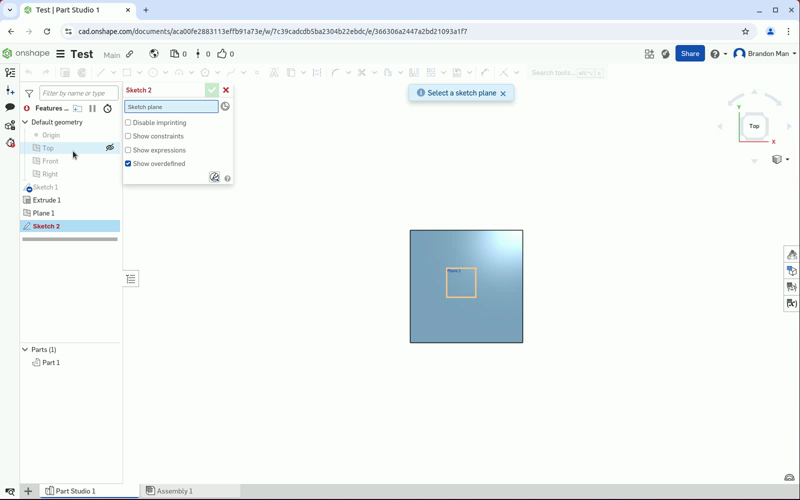
mouse_move(73, 215)
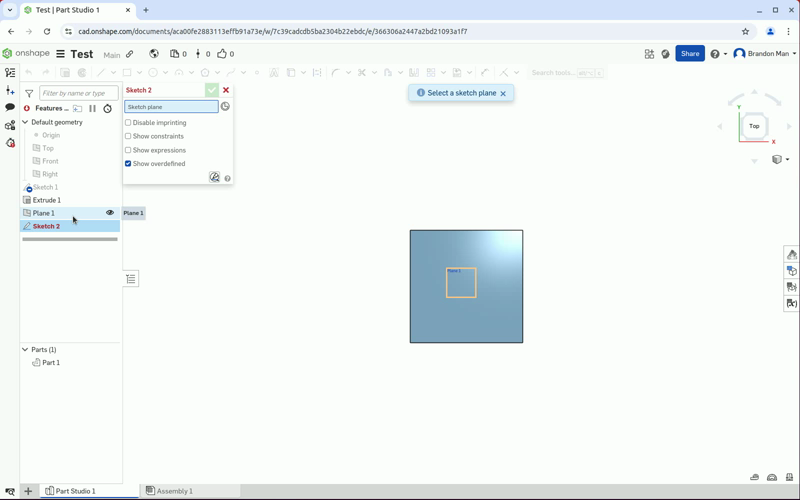
click(73, 215)
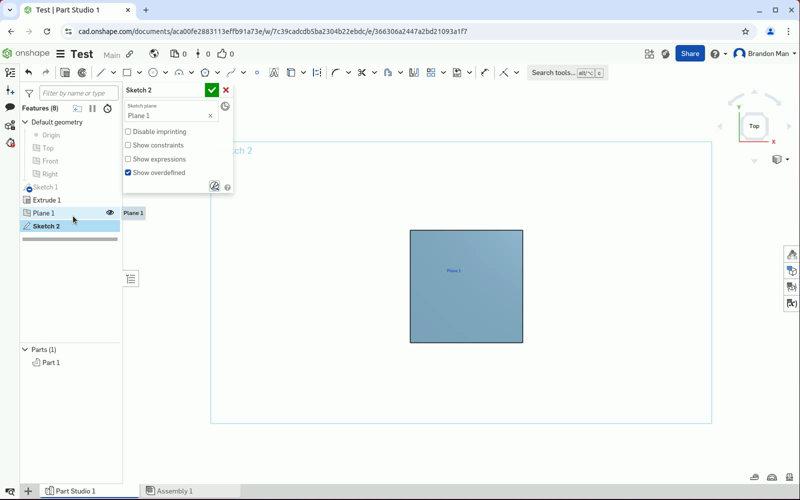
mouse_move(73, 352)
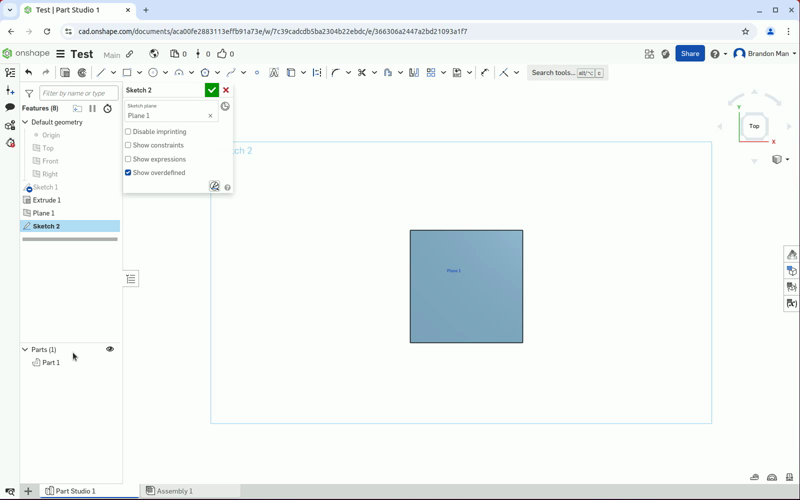
key(y)
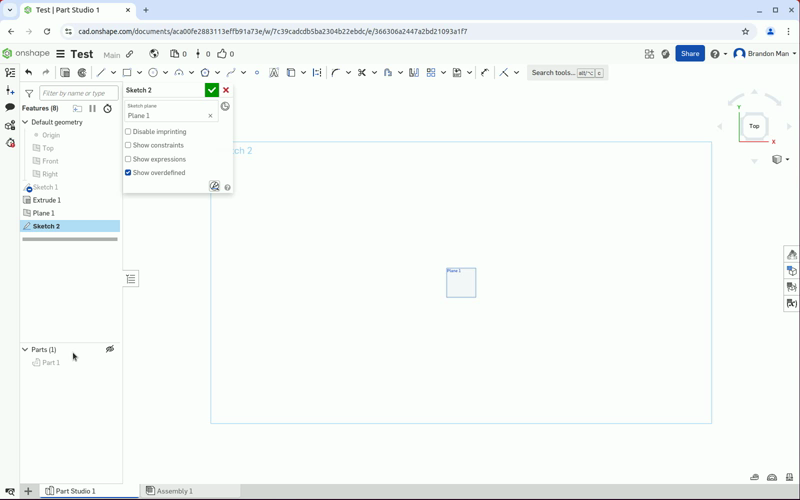
key(l)
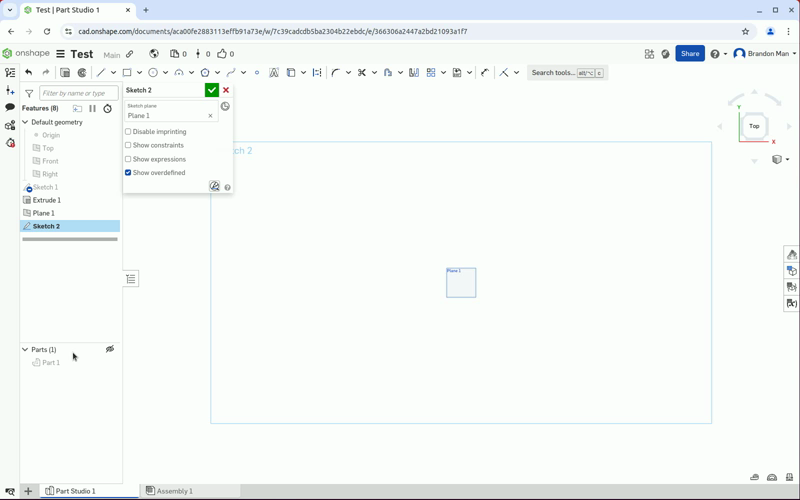
key_down(shift)
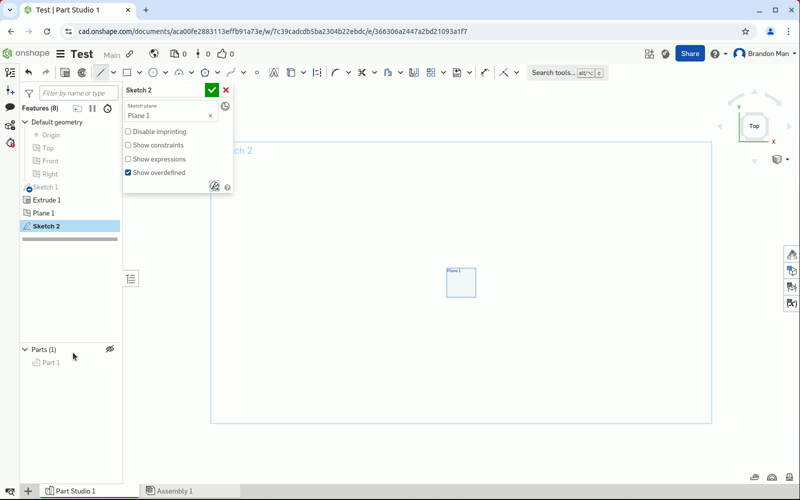
mouse_move(410, 342)
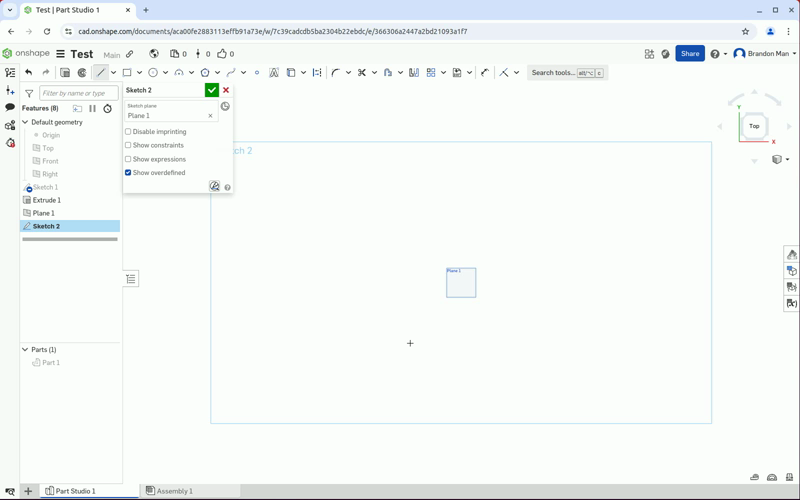
click(410, 342)
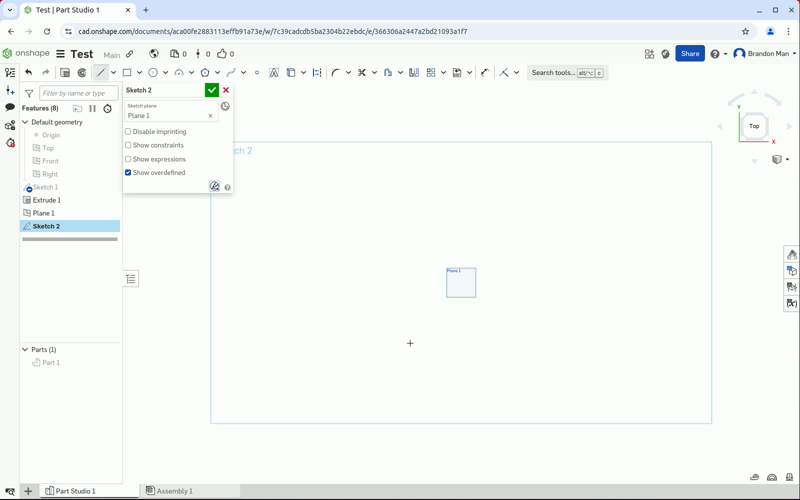
key_up(shift)
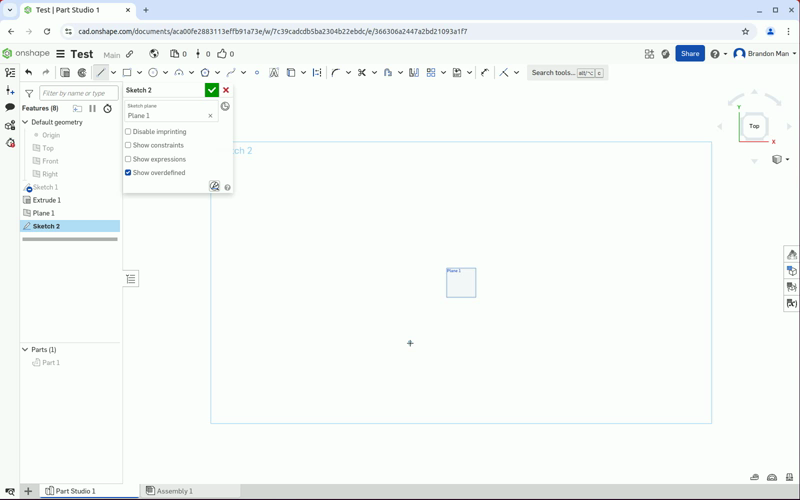
key_down(shift)
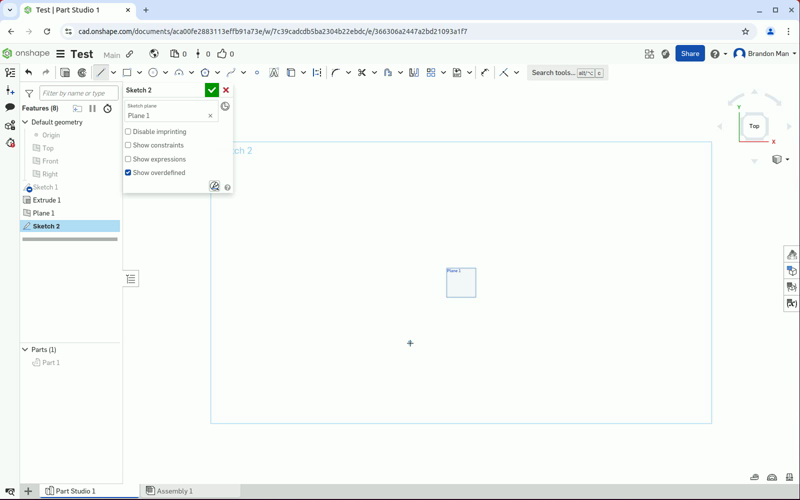
mouse_move(440, 342)
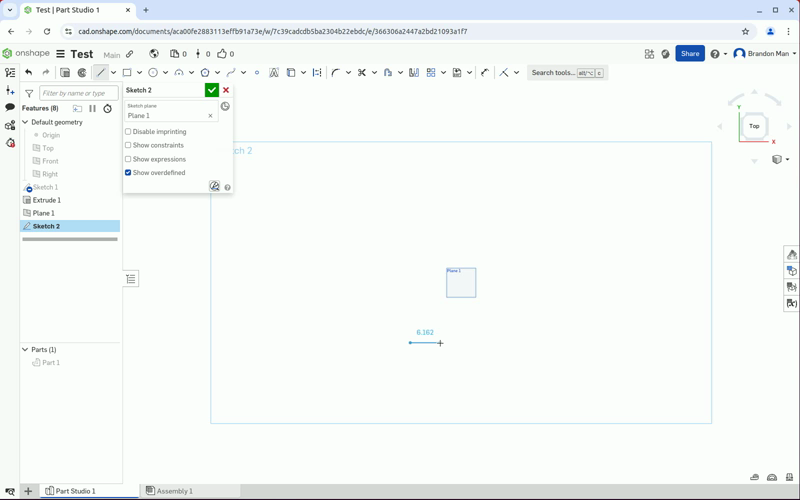
mouse_move(432, 342)
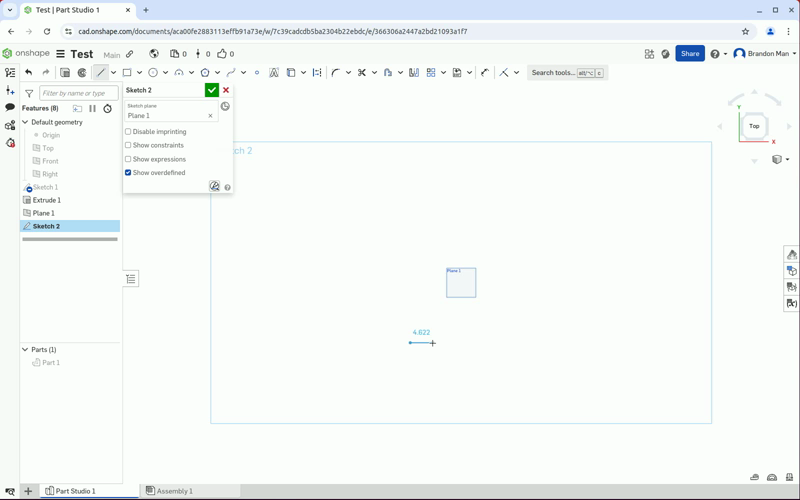
click(432, 342)
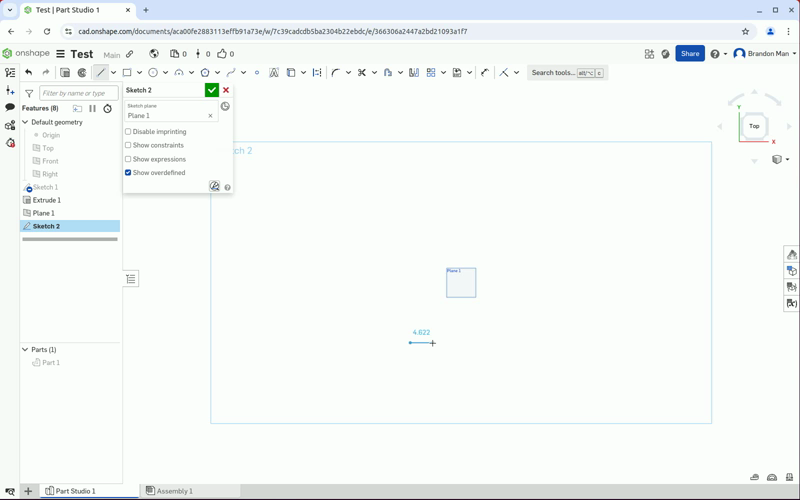
key_up(shift)
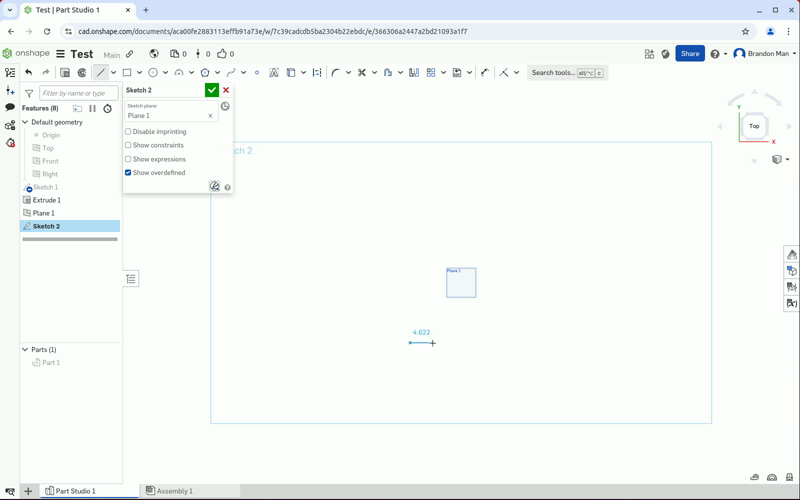
key_down(shift)
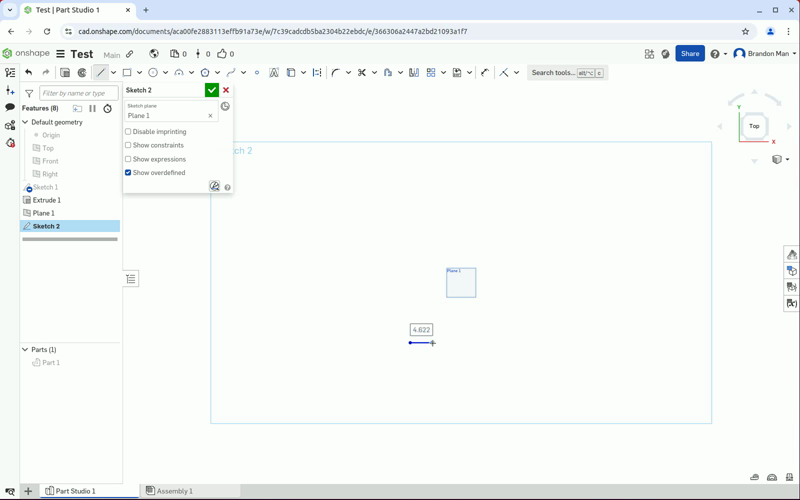
mouse_move(432, 230)
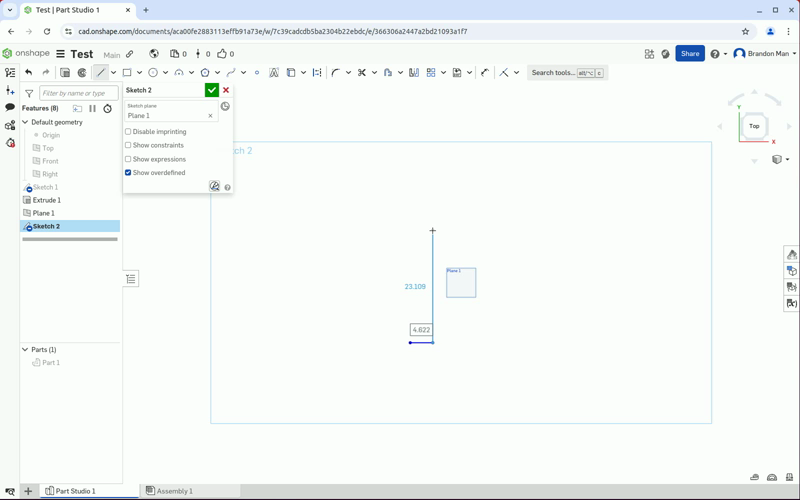
click(432, 230)
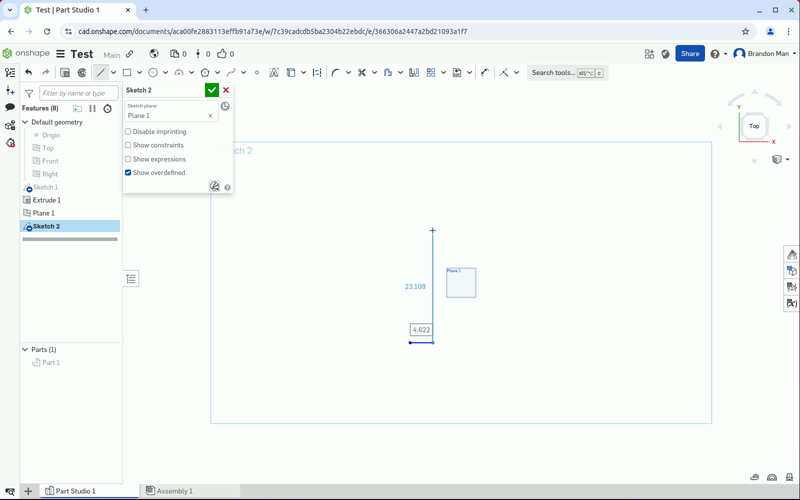
key_up(shift)
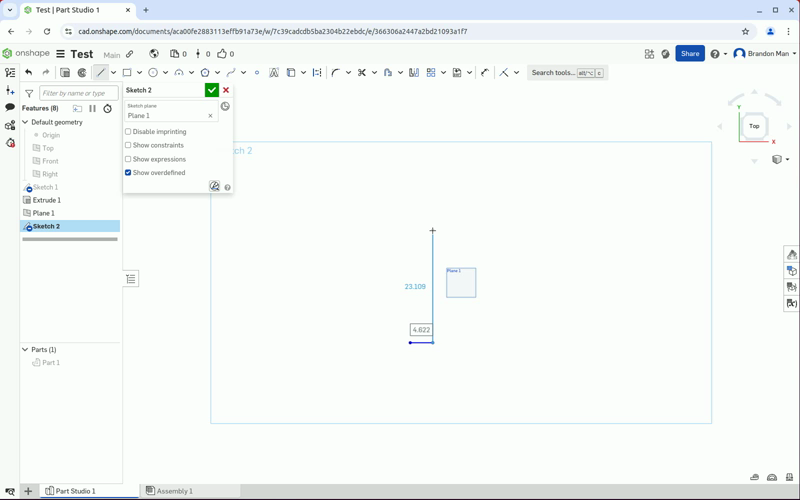
key_down(shift)
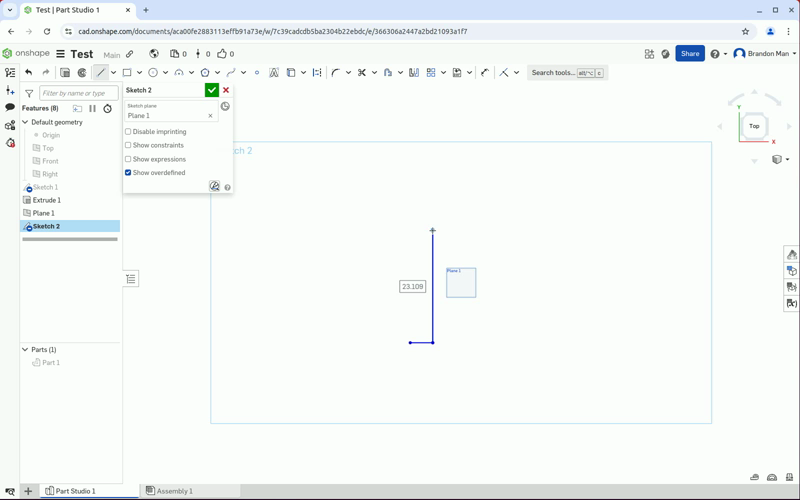
mouse_move(462, 230)
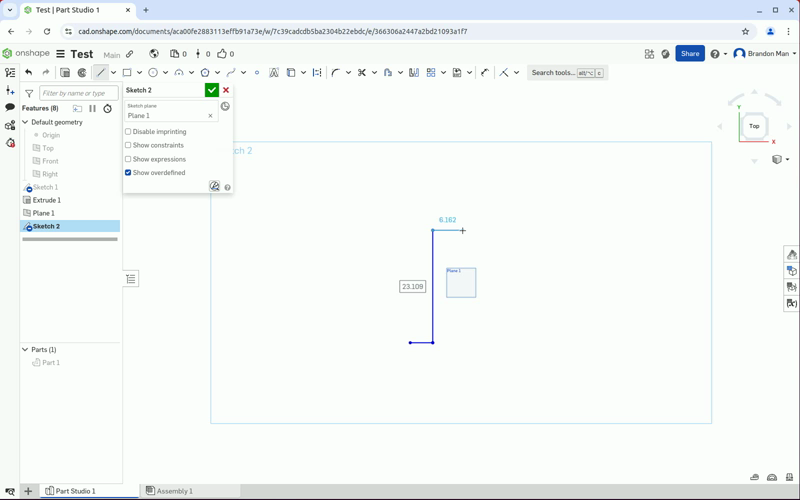
mouse_move(410, 230)
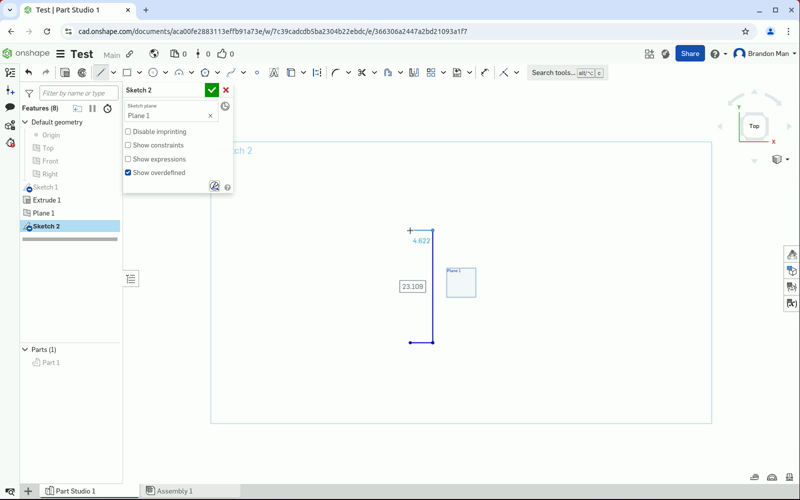
click(410, 230)
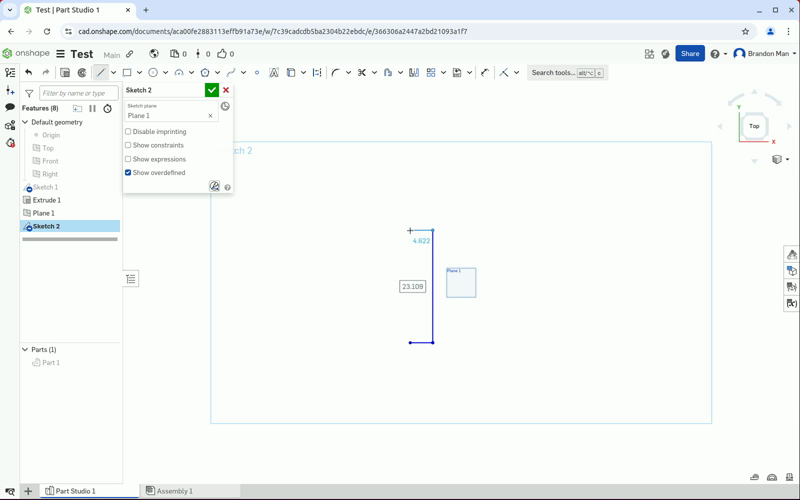
key_up(shift)
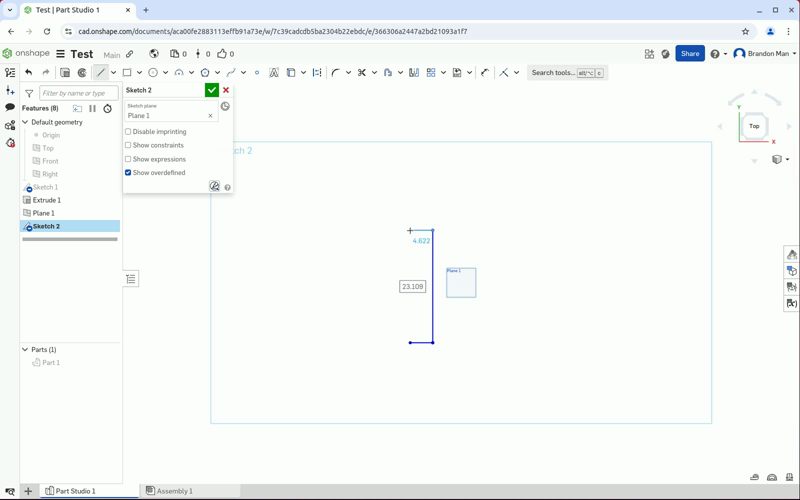
key_down(shift)
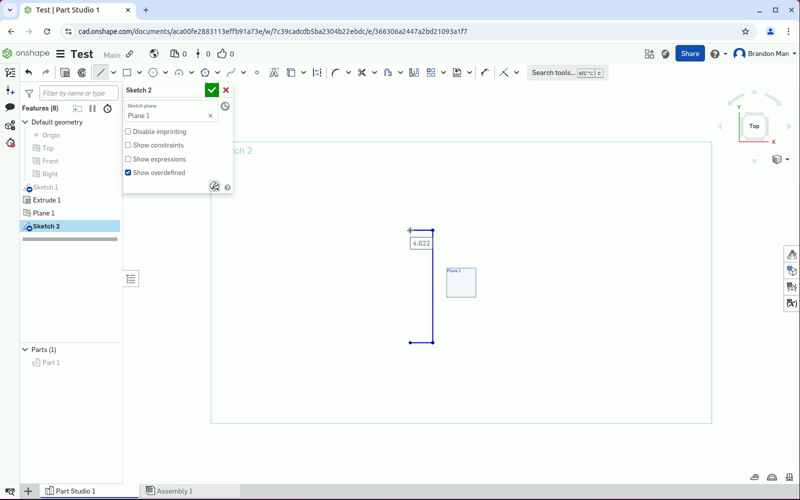
mouse_move(410, 342)
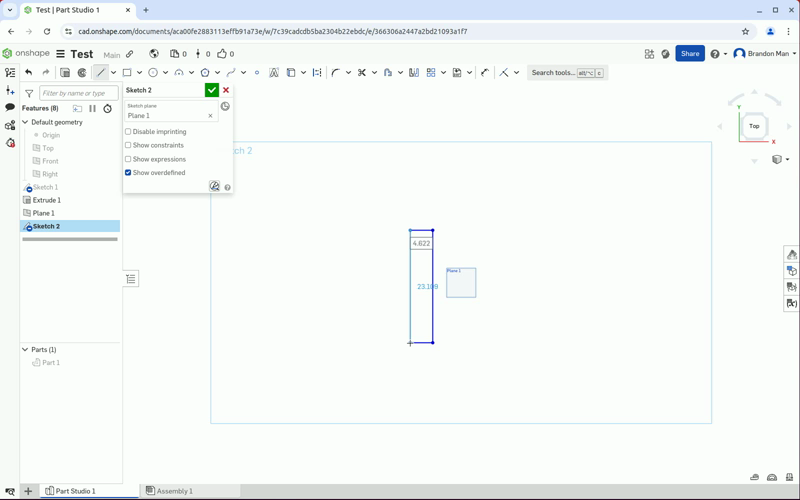
key_up(shift)
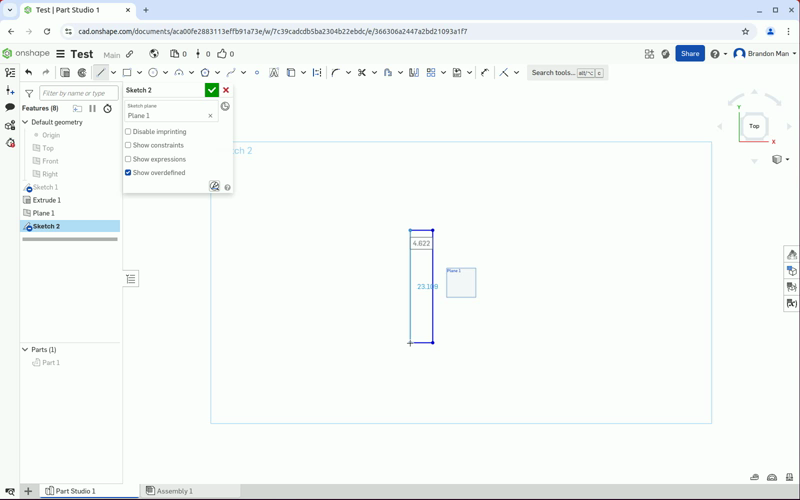
click(410, 342)
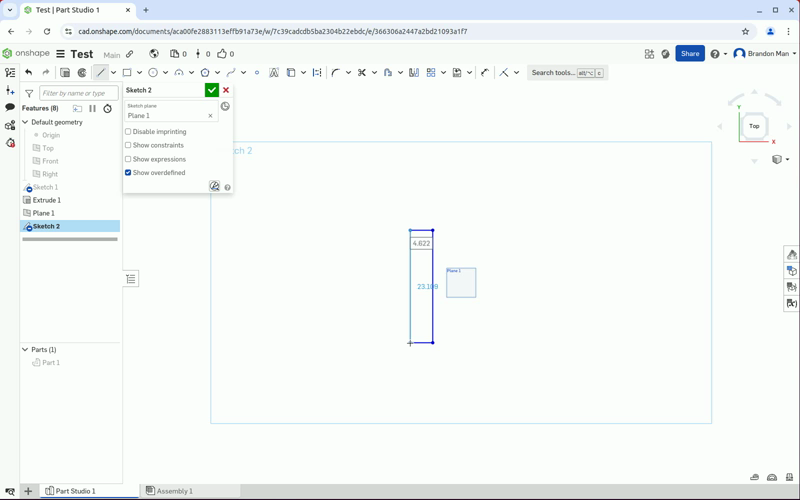
key(esc)
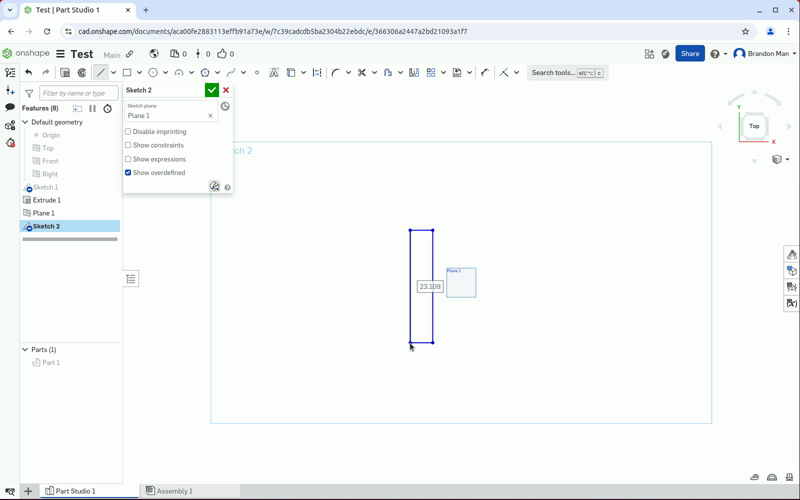
mouse_move(429, 334)
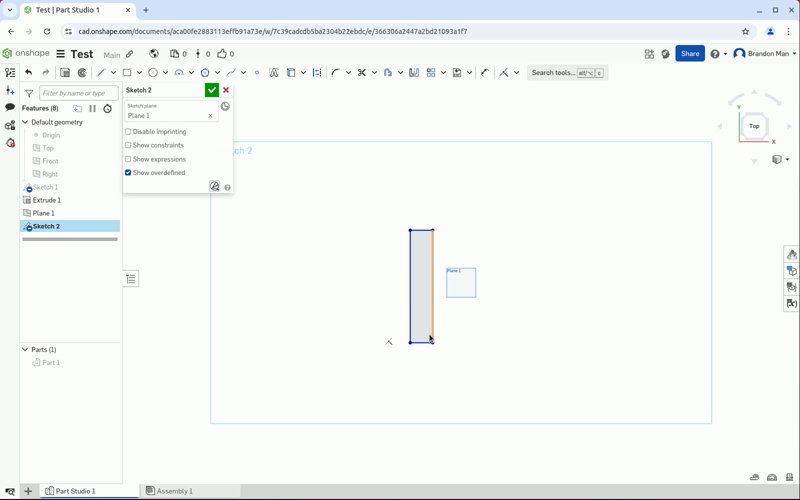
click(429, 334)
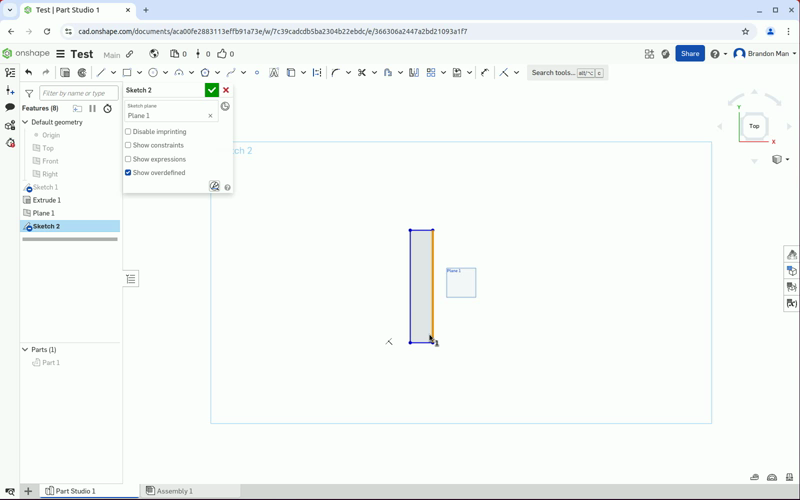
mouse_move(73, 352)
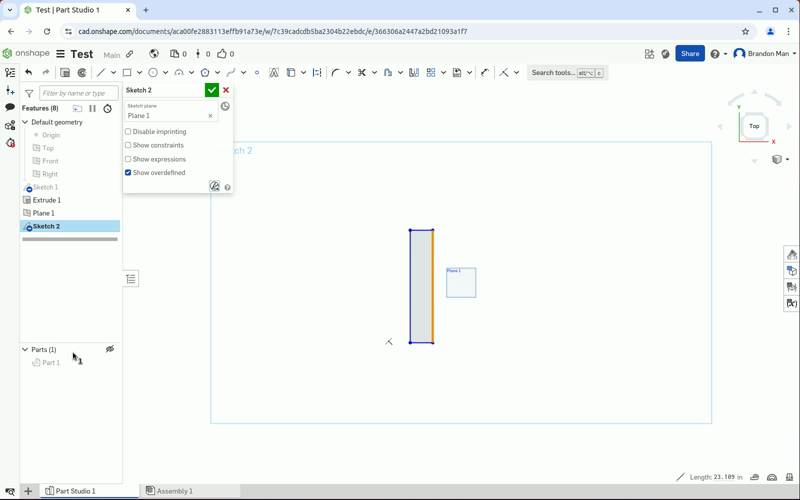
key(shift+y)
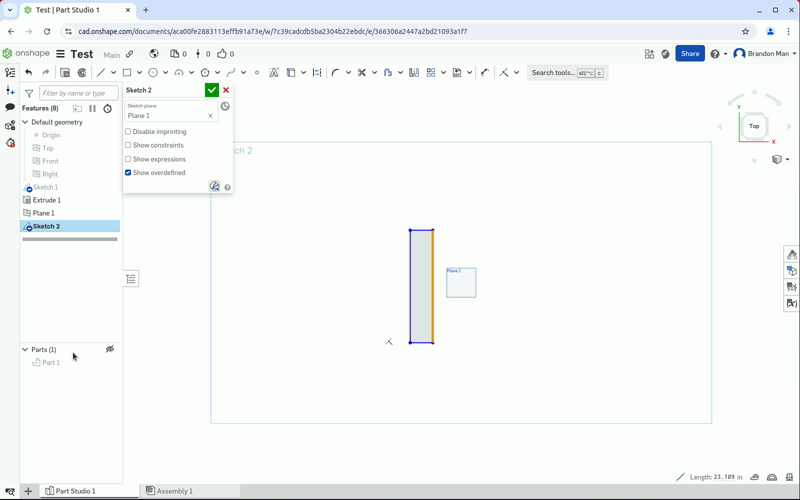
key(shift+e)
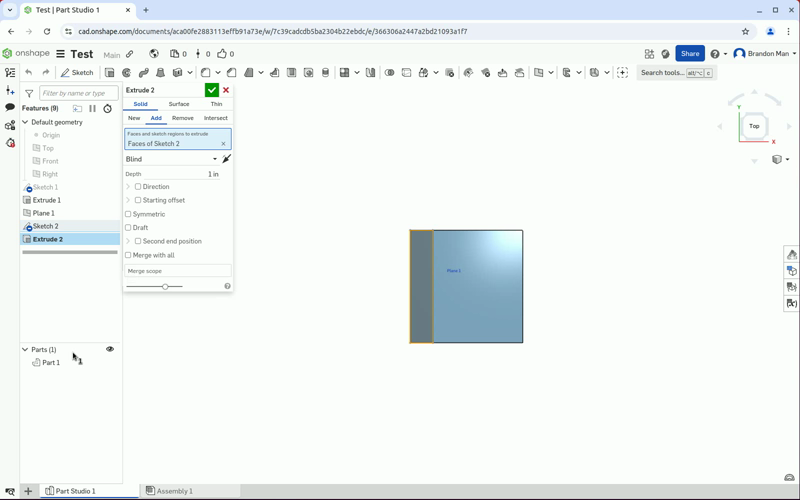
mouse_move(143, 106)
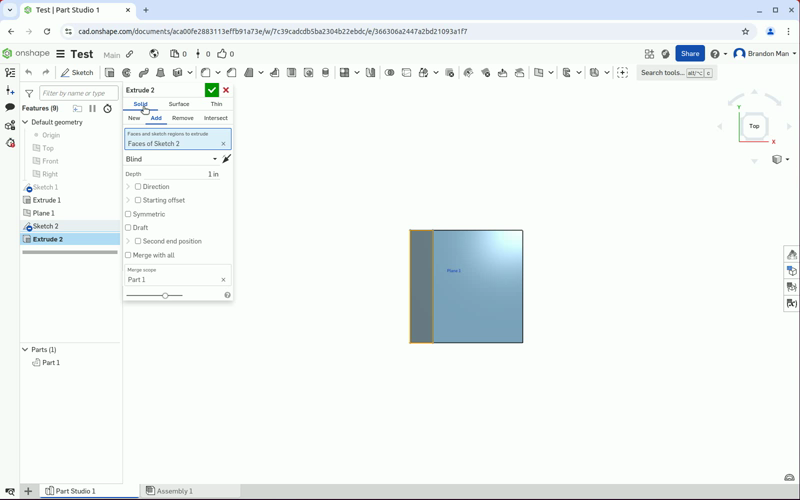
click(143, 106)
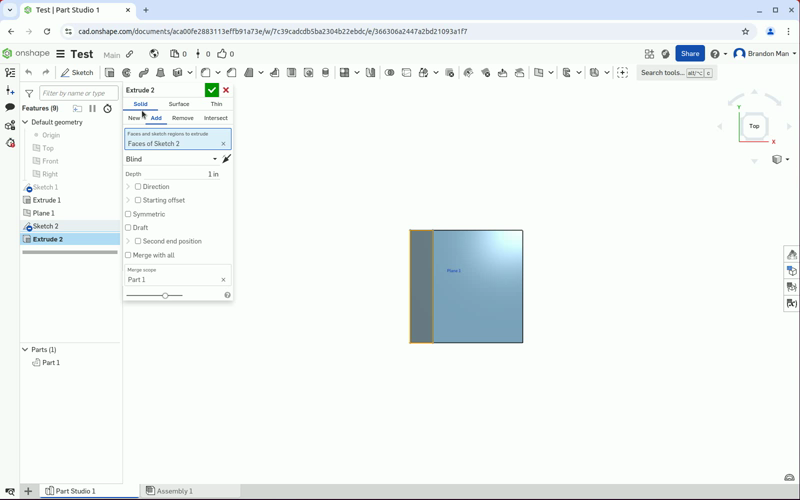
mouse_move(137, 120)
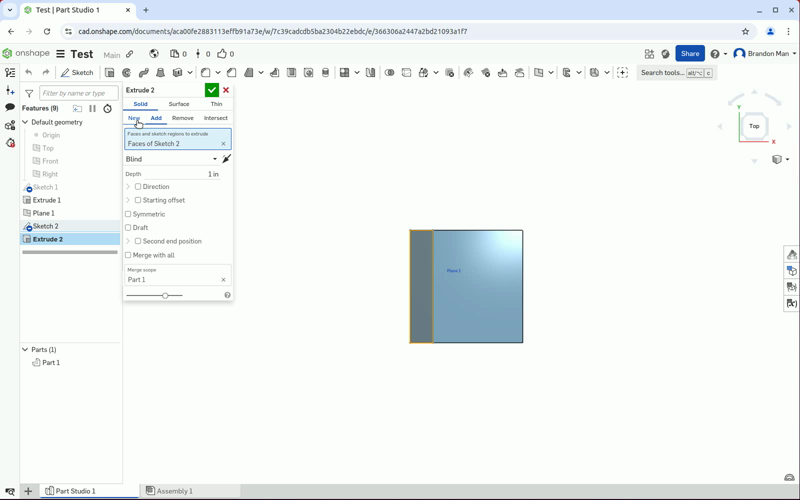
click(137, 120)
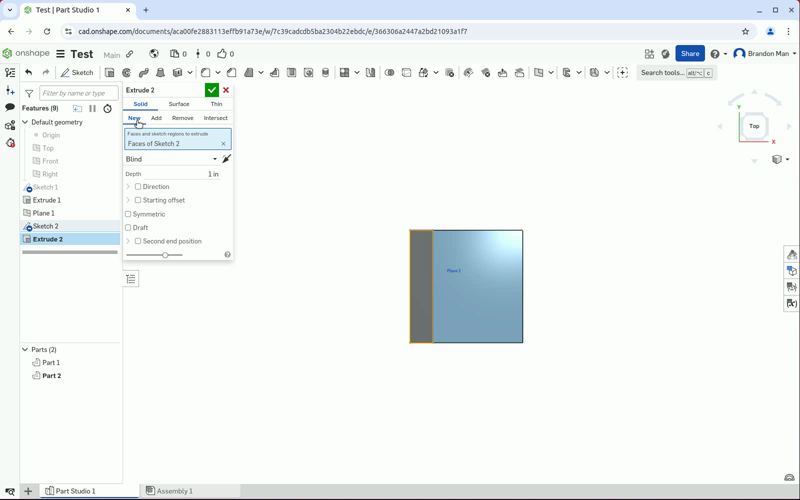
key(tab, 4)
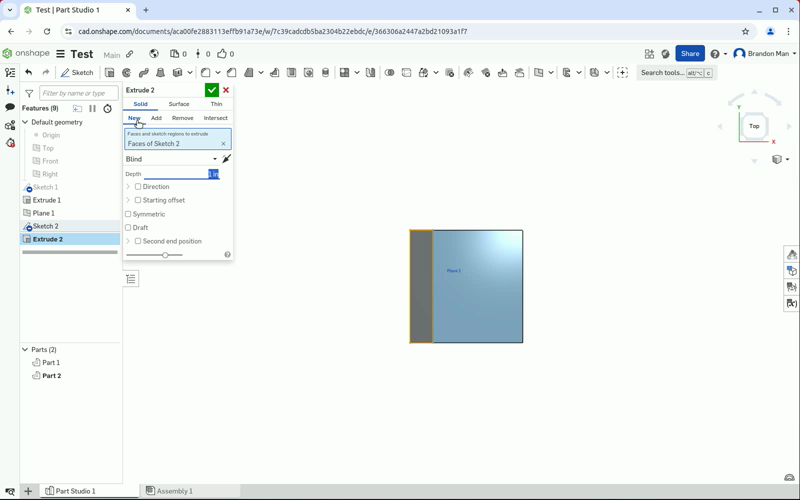
text(18.535)
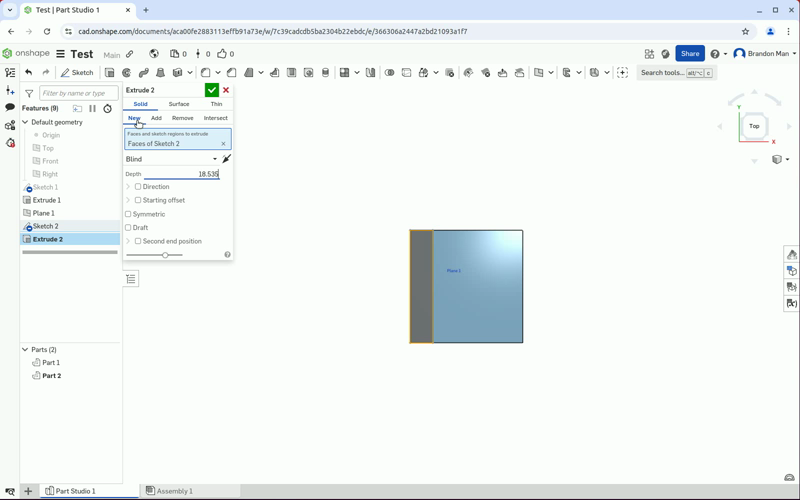
key(enter)
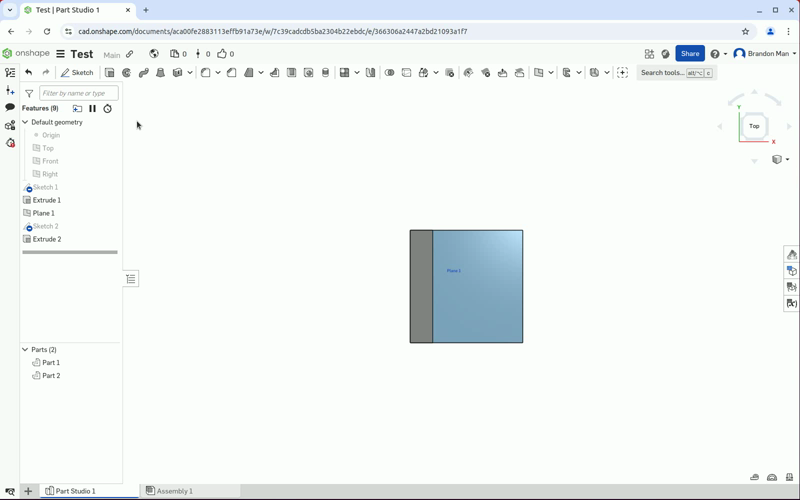
key(shift+h)
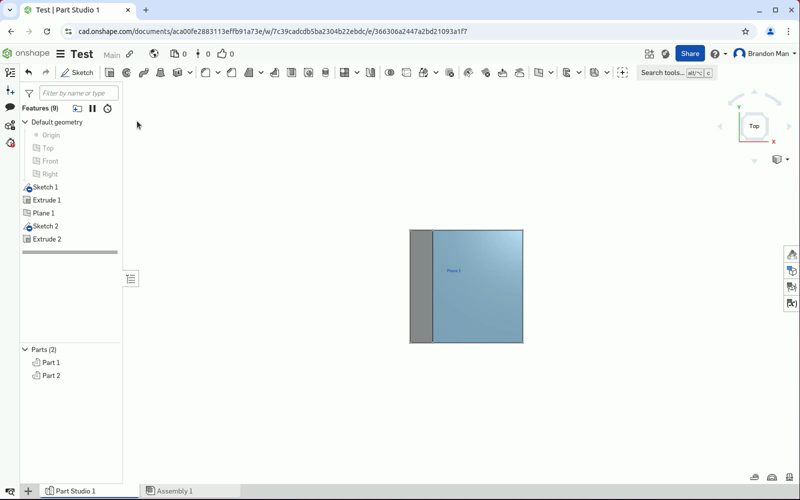
key(shift+h)
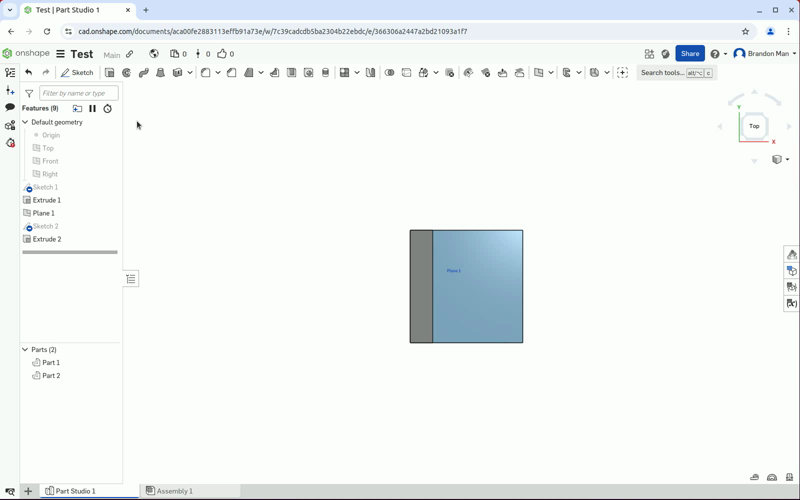
mouse_move(73, 189)
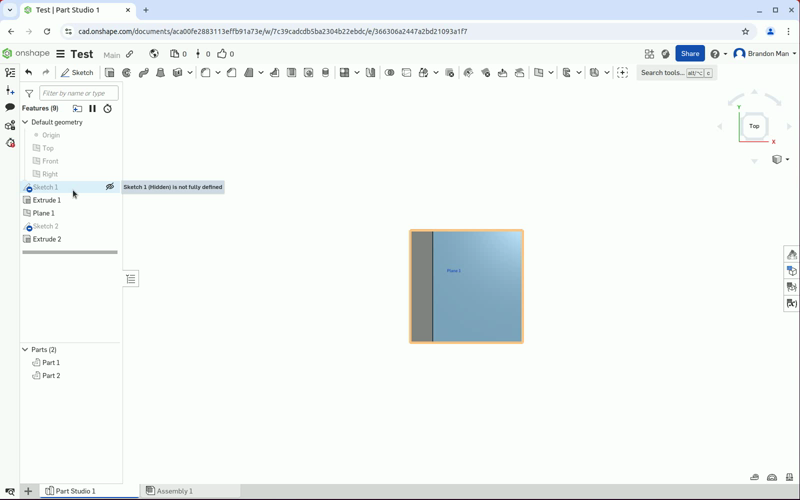
click(73, 189)
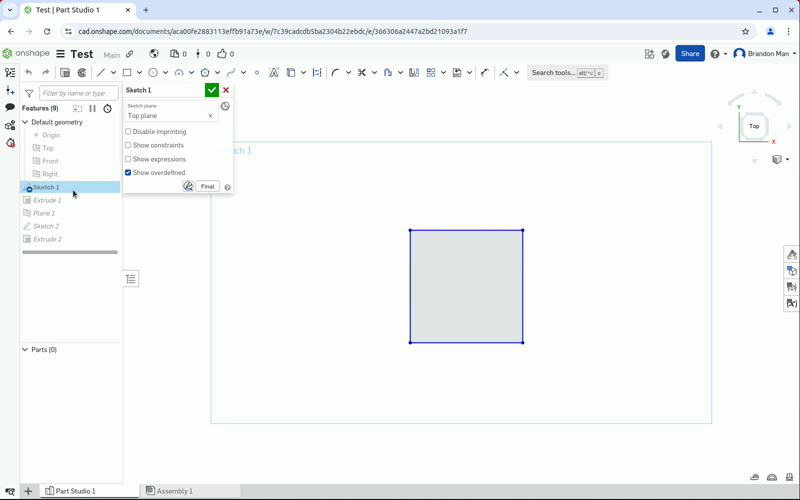
mouse_move(229, 92)
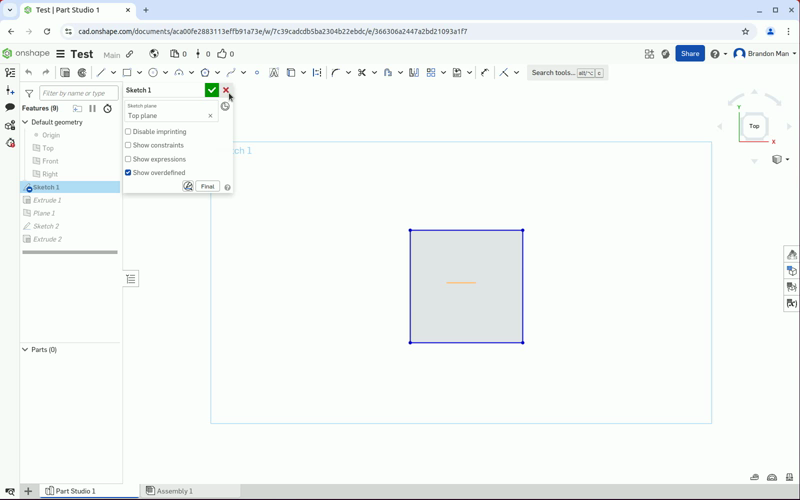
click(229, 92)
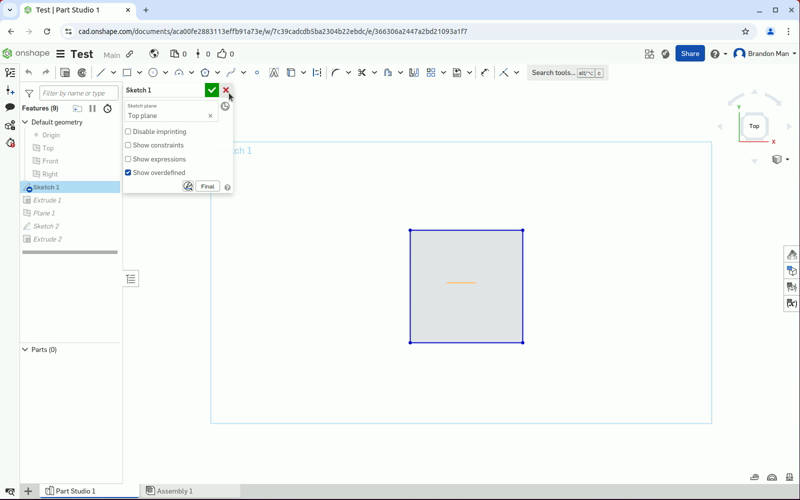
key(shift+s)
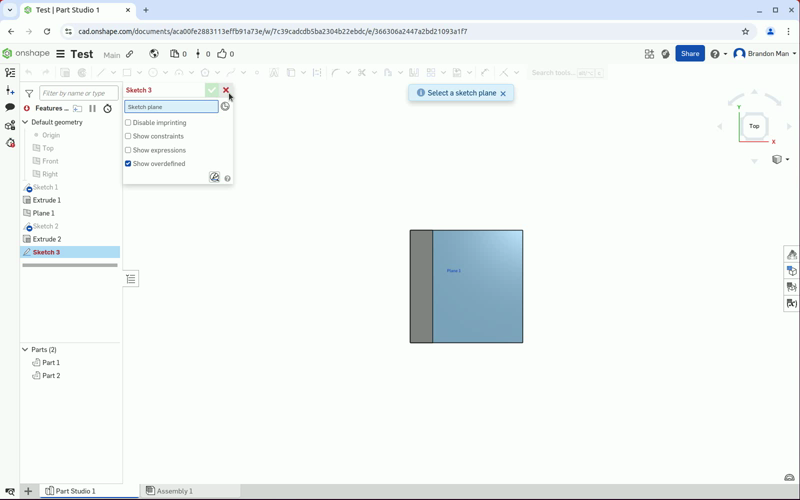
mouse_move(73, 215)
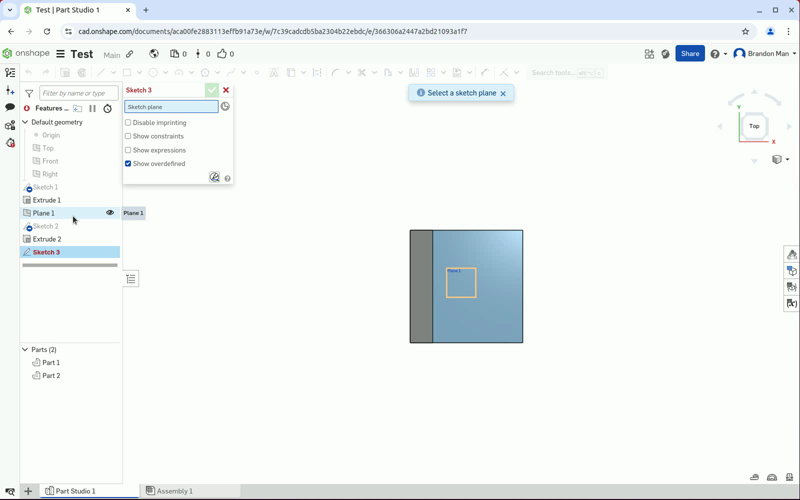
click(73, 215)
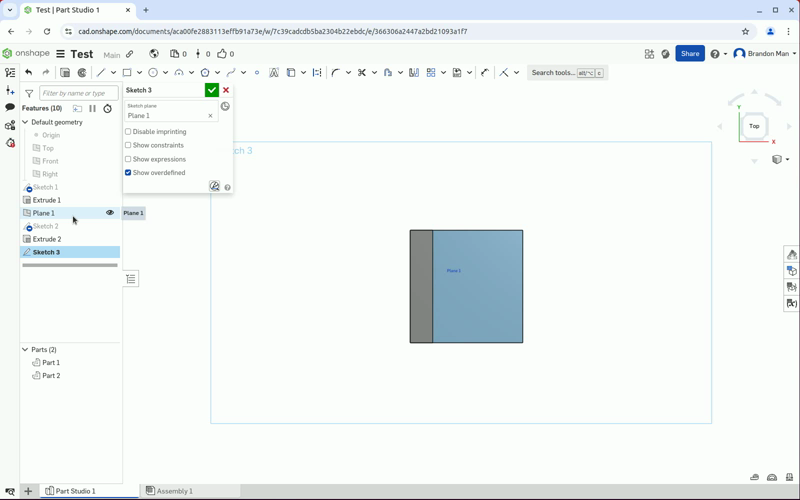
mouse_move(73, 352)
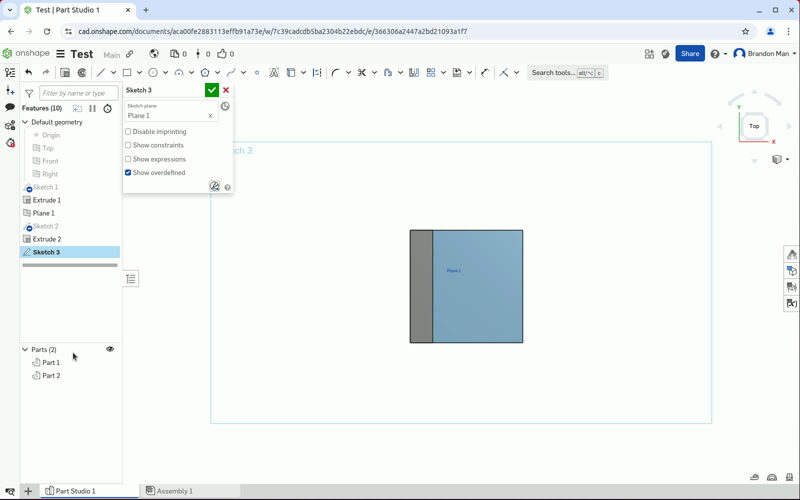
key(y)
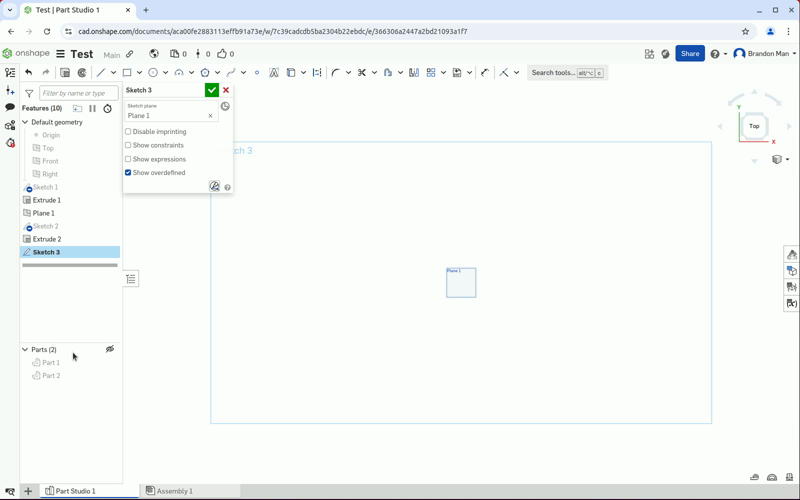
key(l)
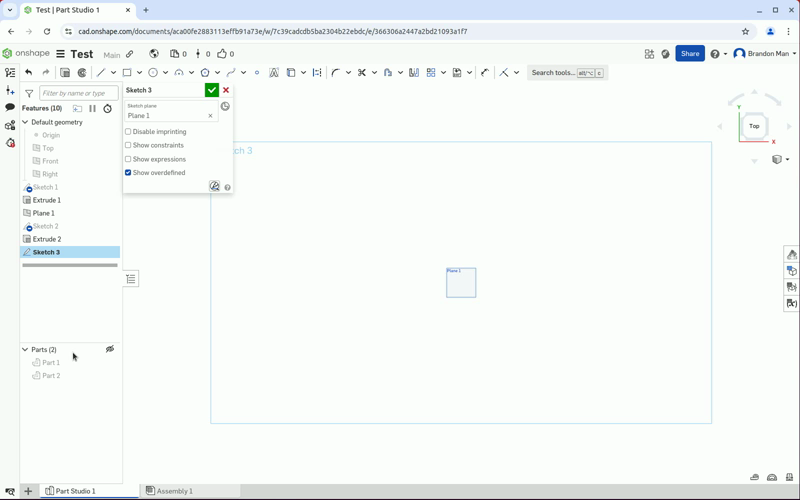
key_down(shift)
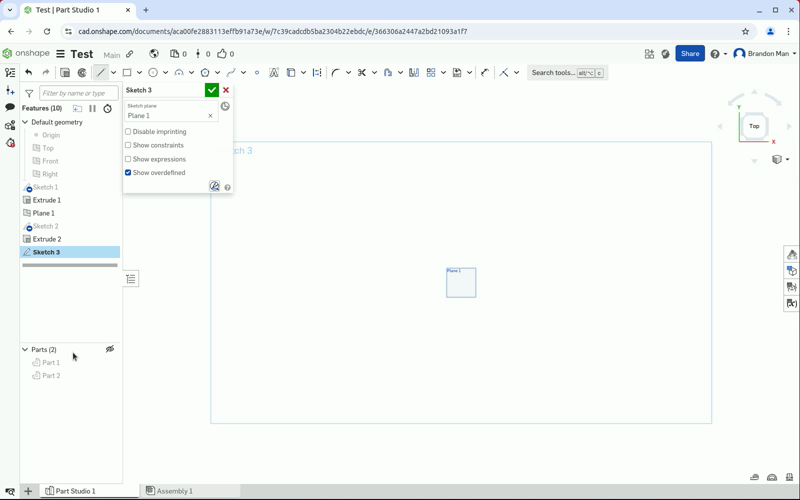
mouse_move(410, 342)
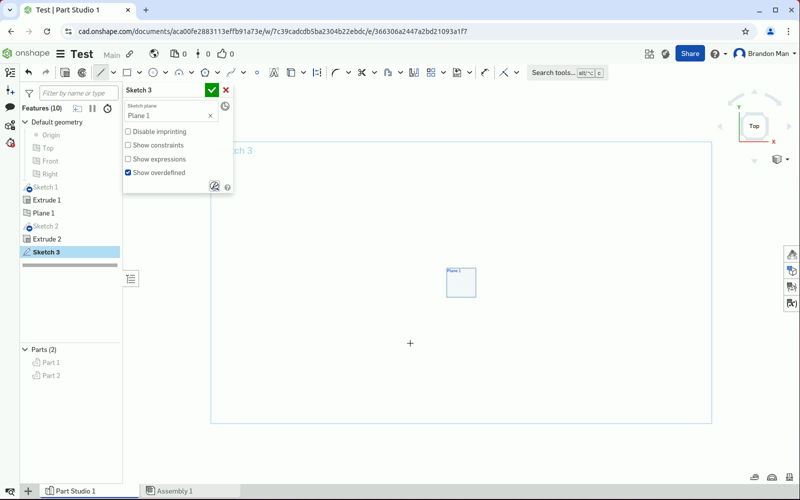
click(410, 342)
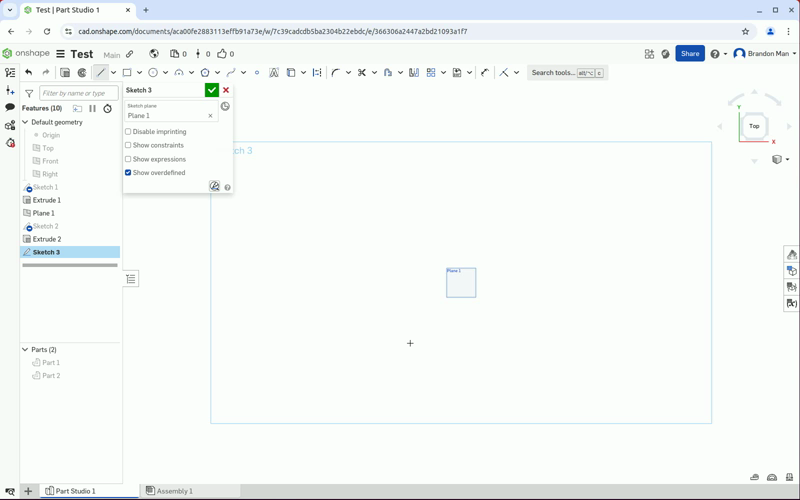
key_up(shift)
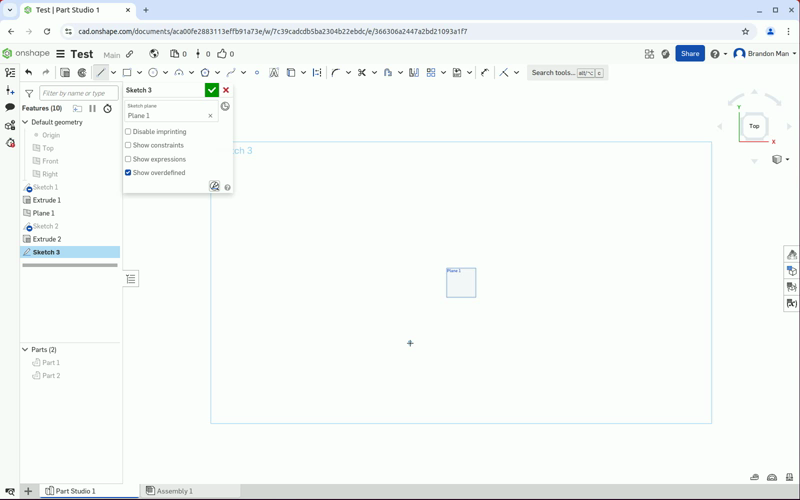
key_down(shift)
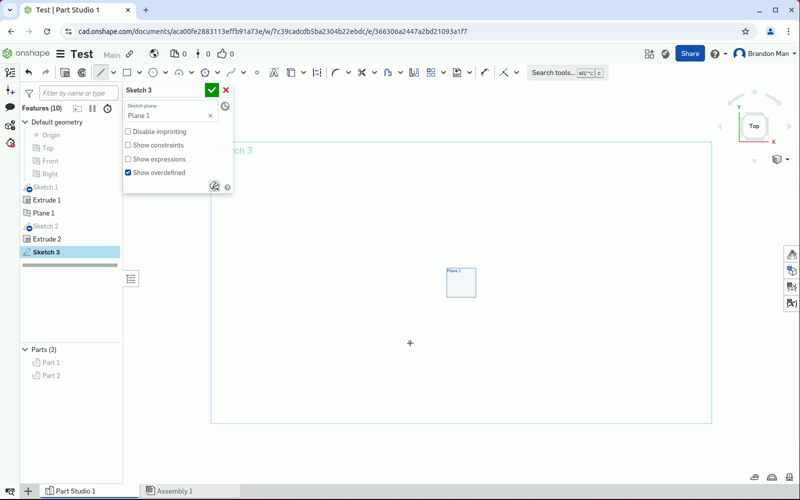
mouse_move(440, 342)
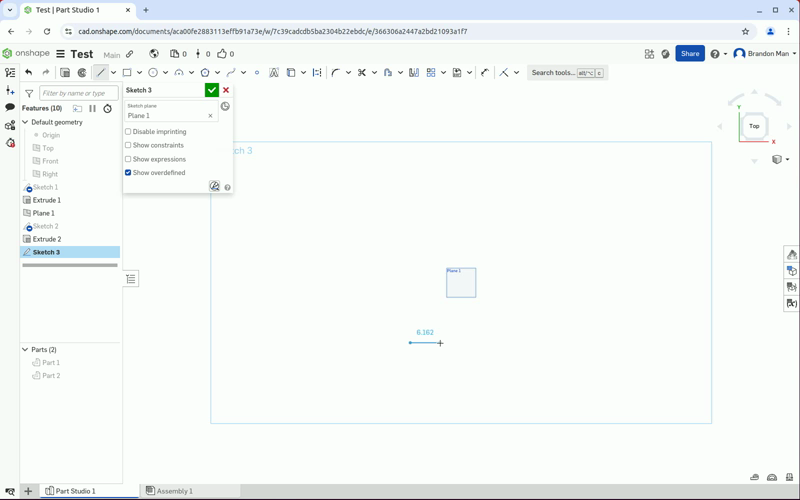
mouse_move(432, 342)
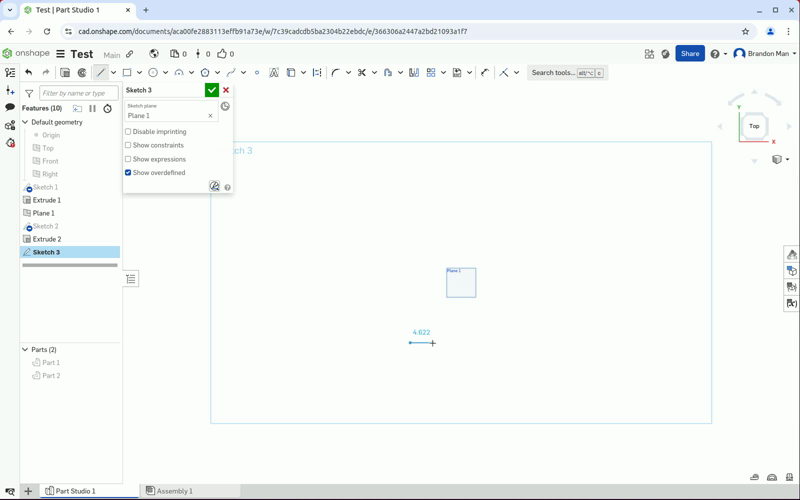
click(432, 342)
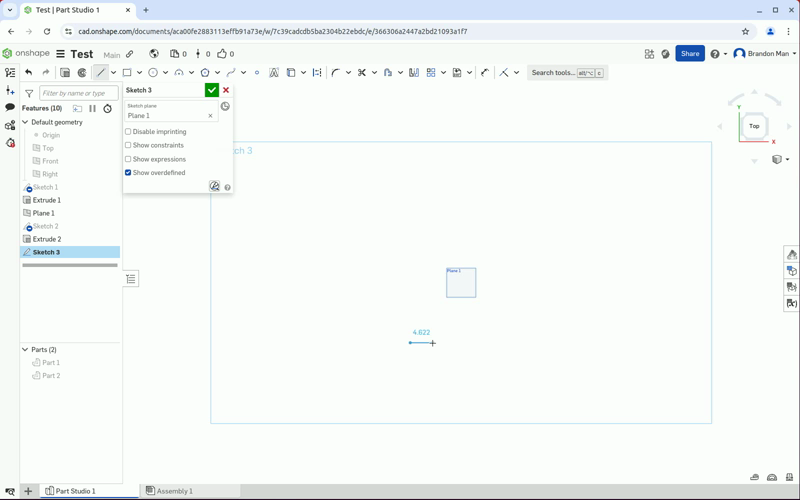
key_up(shift)
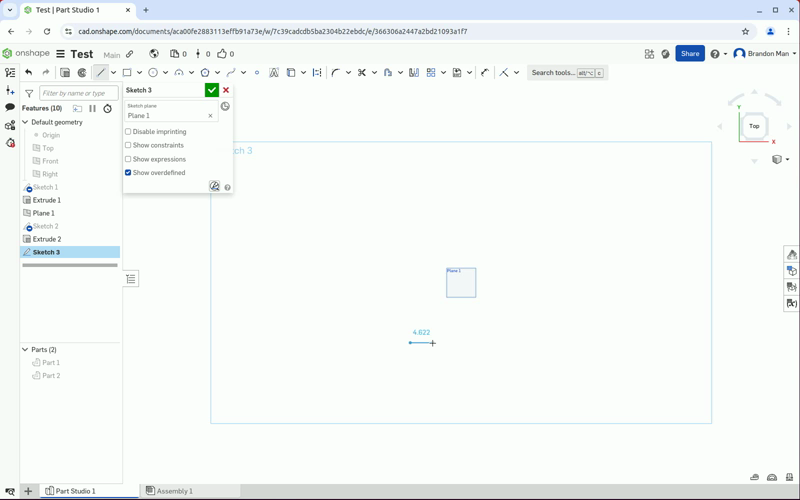
key_down(shift)
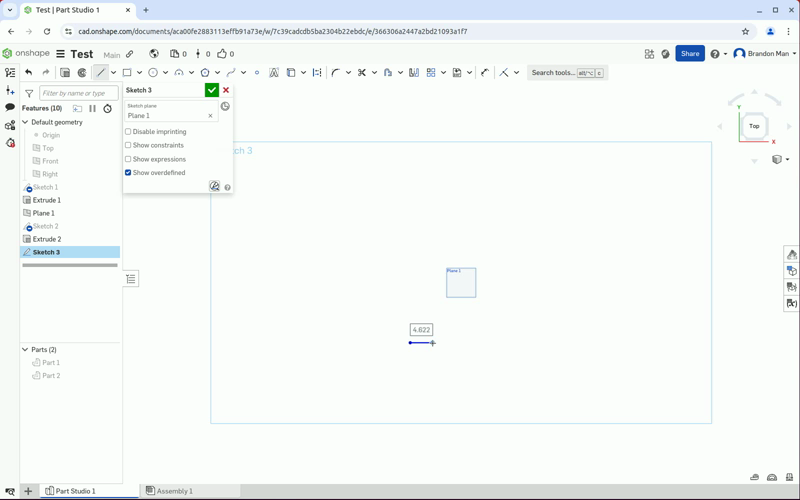
mouse_move(432, 230)
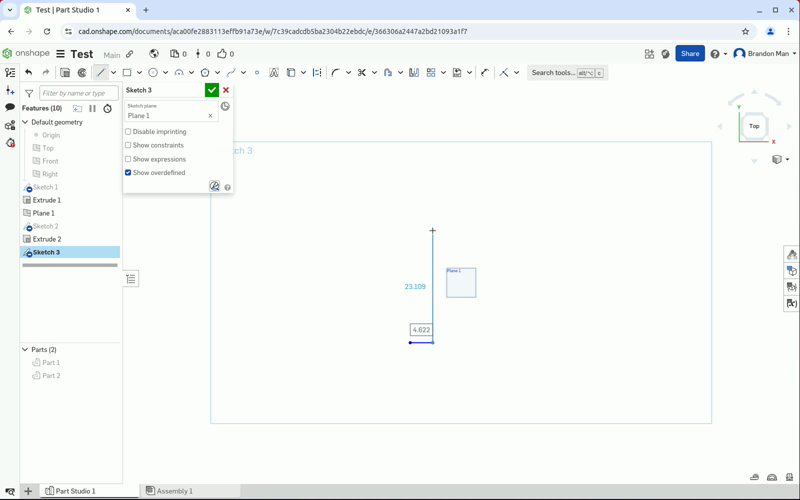
click(432, 230)
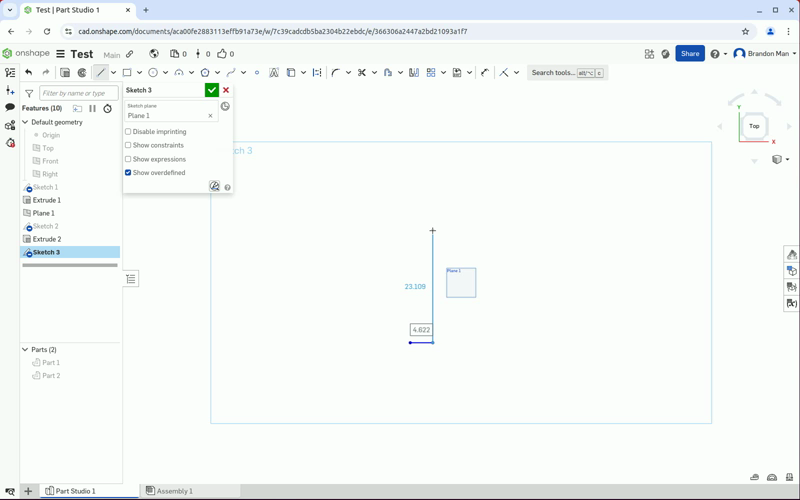
key_up(shift)
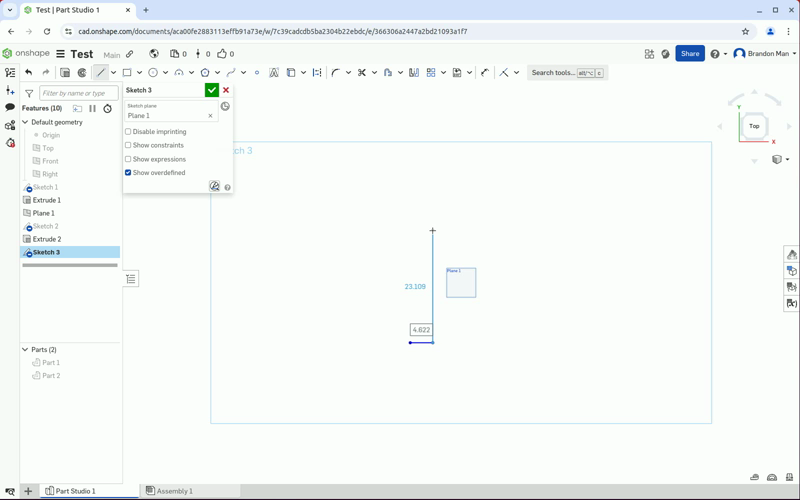
key_down(shift)
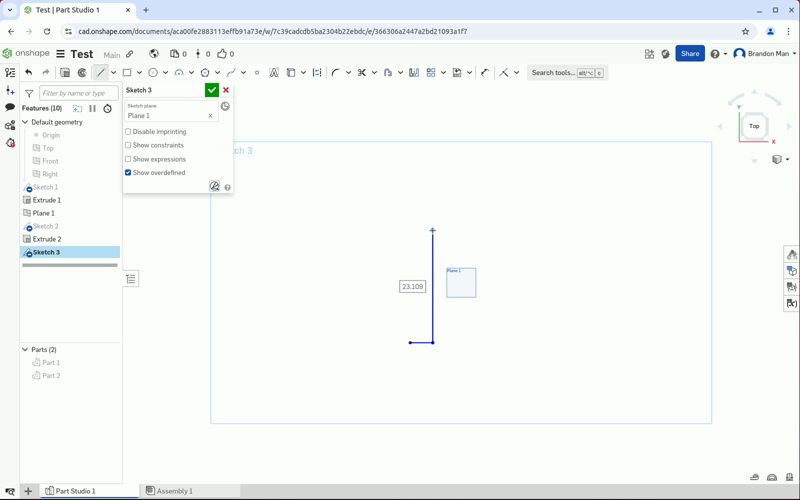
mouse_move(462, 230)
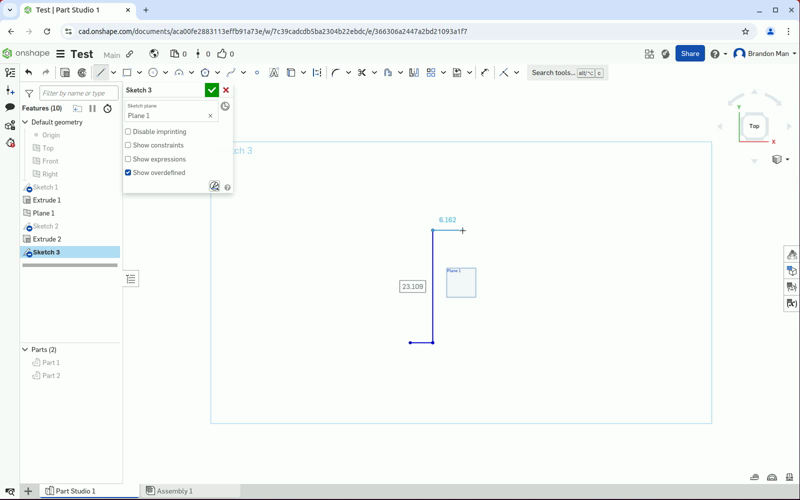
mouse_move(410, 230)
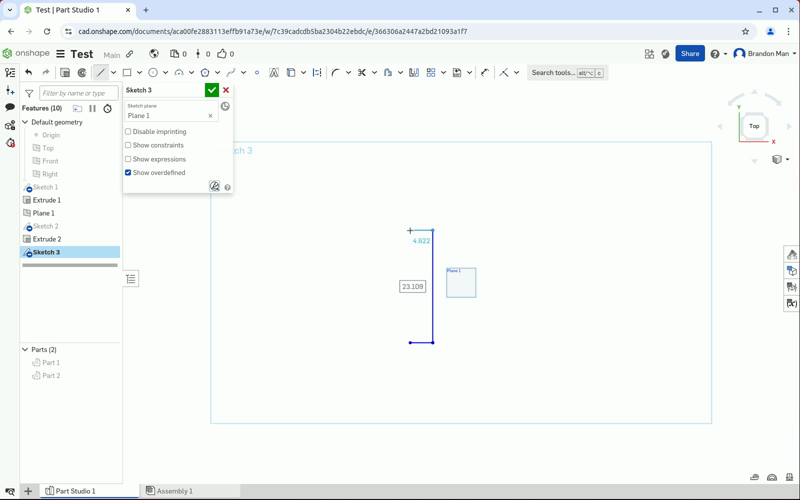
click(410, 230)
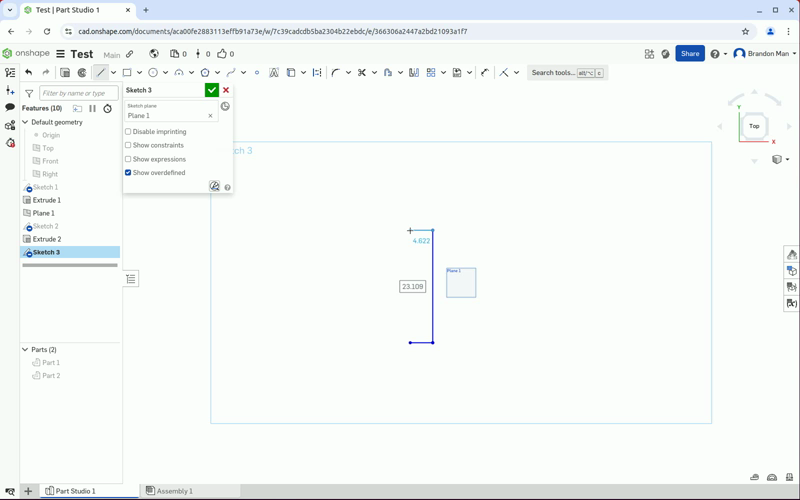
key_up(shift)
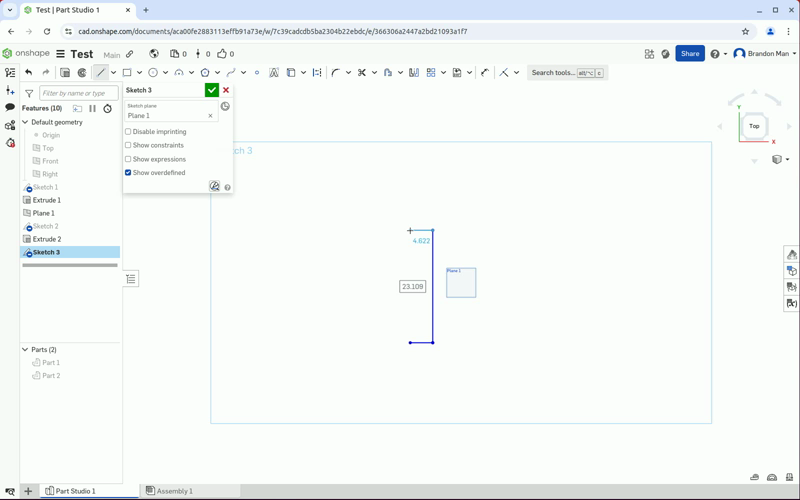
key_down(shift)
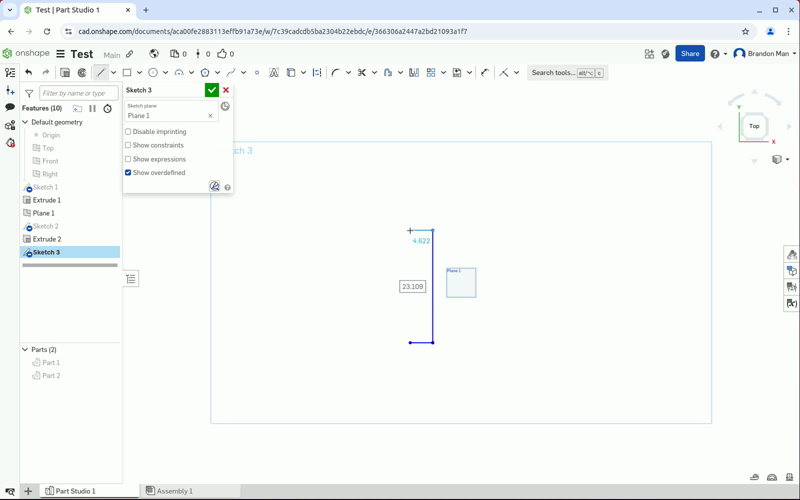
mouse_move(410, 342)
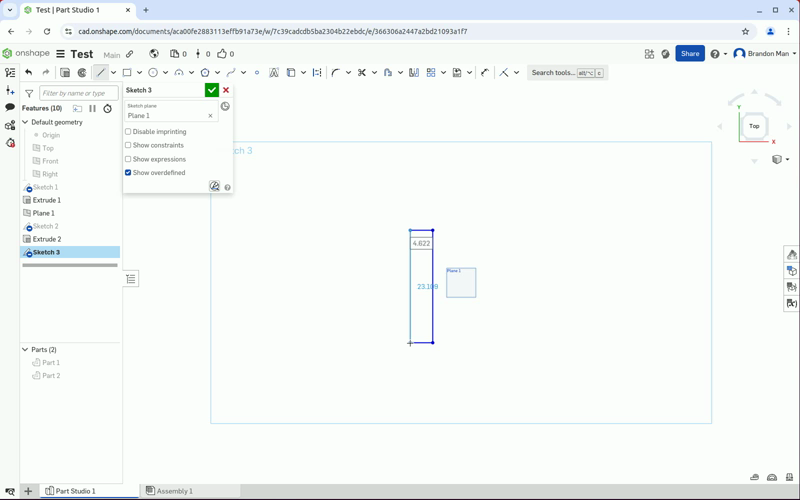
key_up(shift)
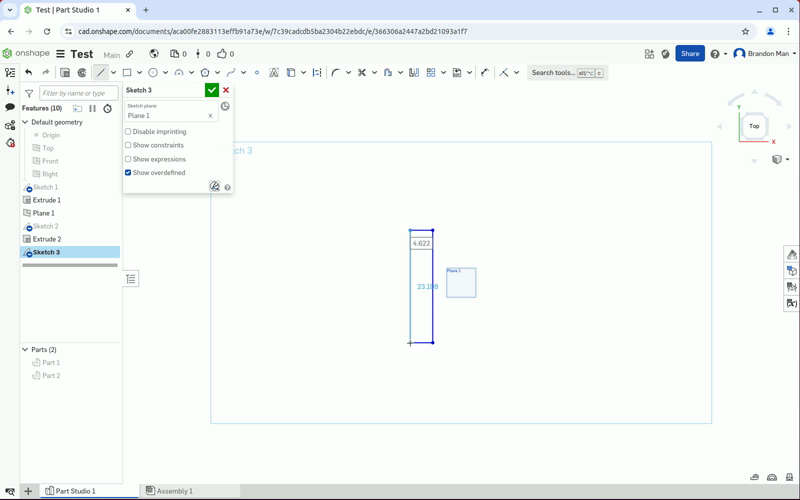
click(410, 342)
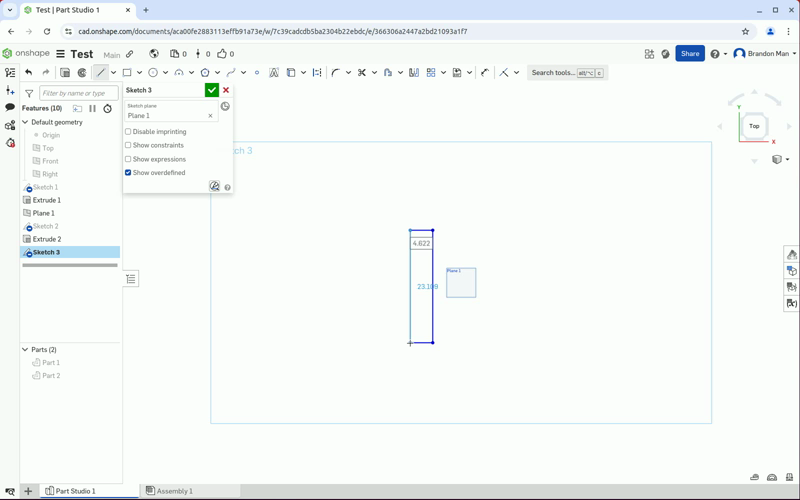
key(esc)
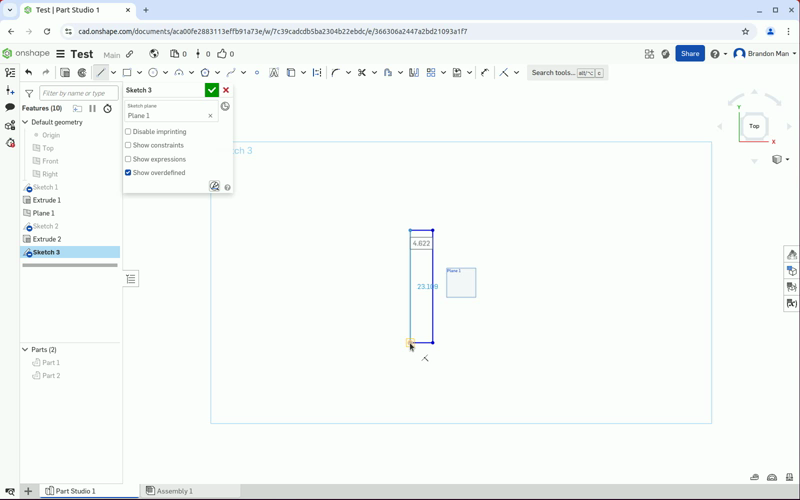
mouse_move(416, 292)
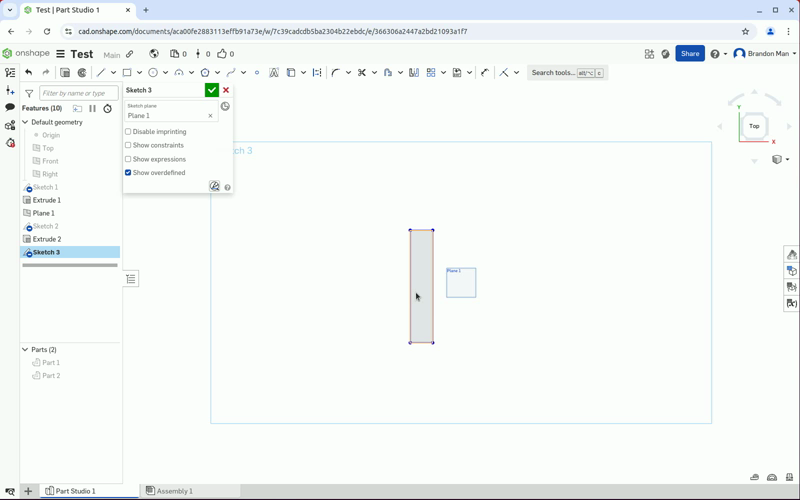
click(416, 292)
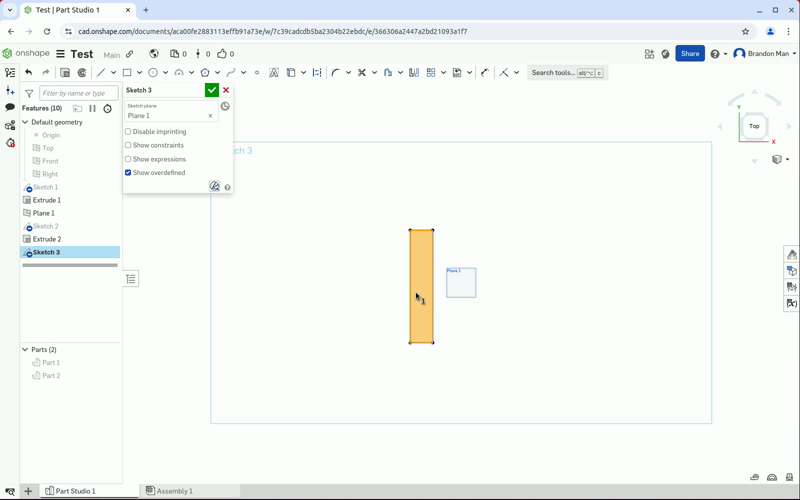
mouse_move(73, 352)
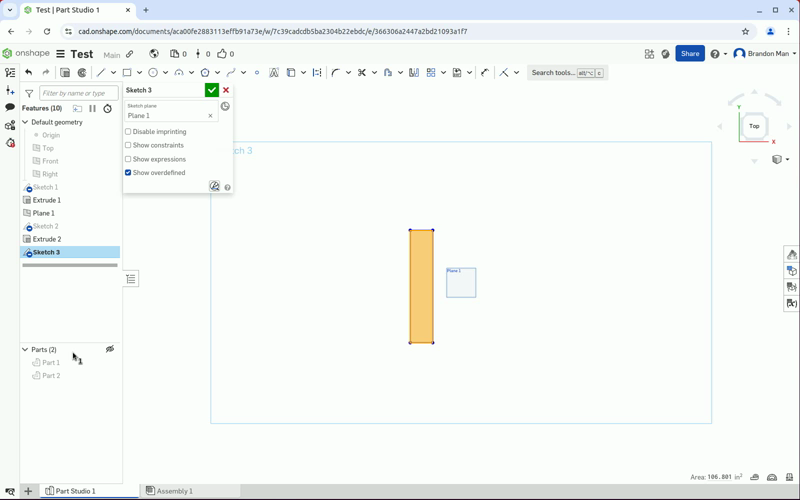
key(shift+y)
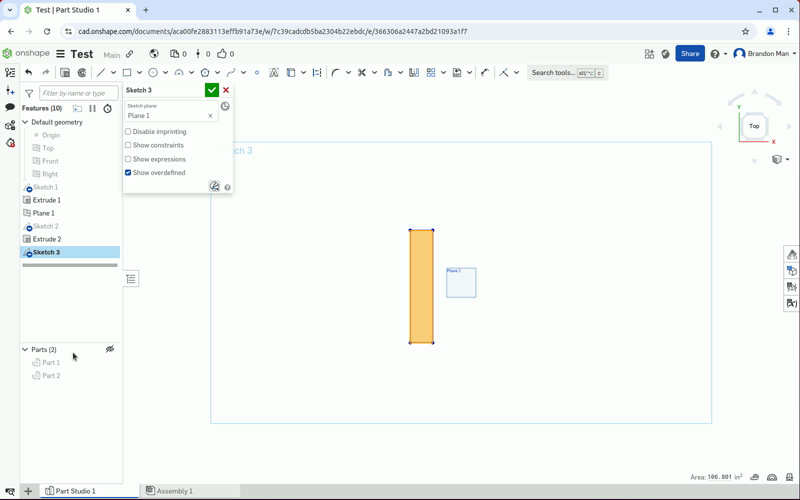
key(shift+e)
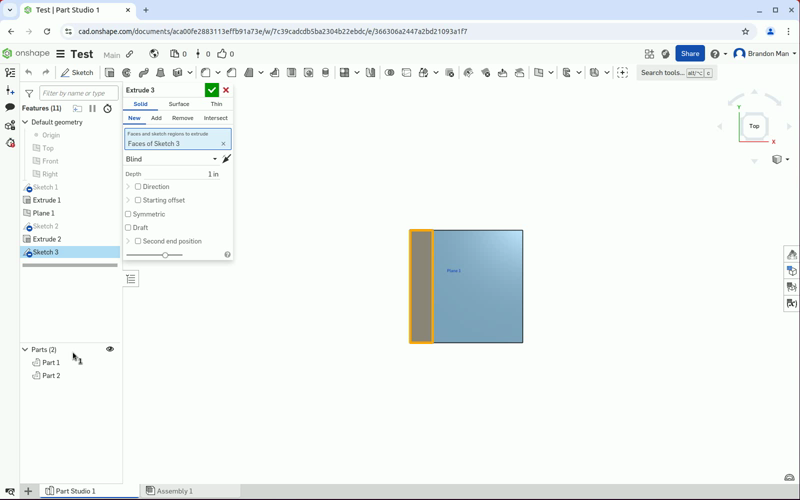
mouse_move(143, 106)
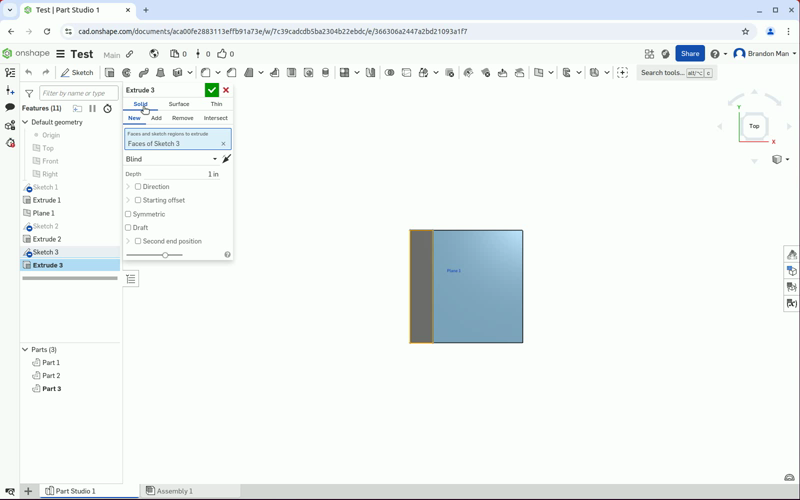
click(143, 106)
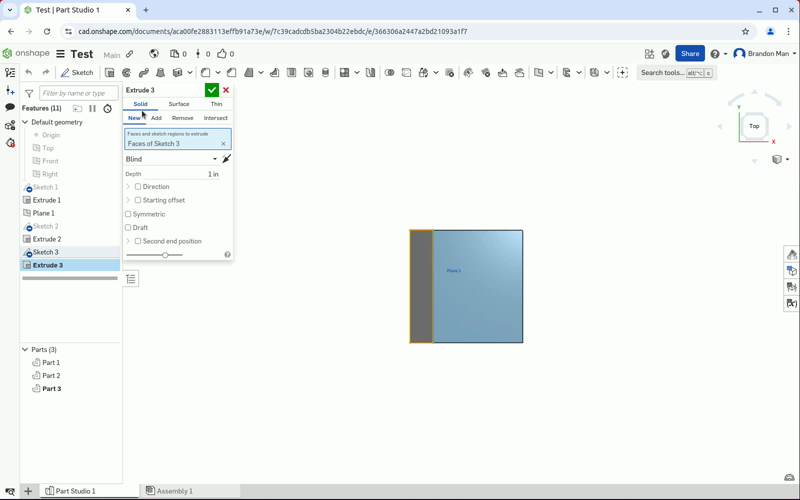
mouse_move(137, 120)
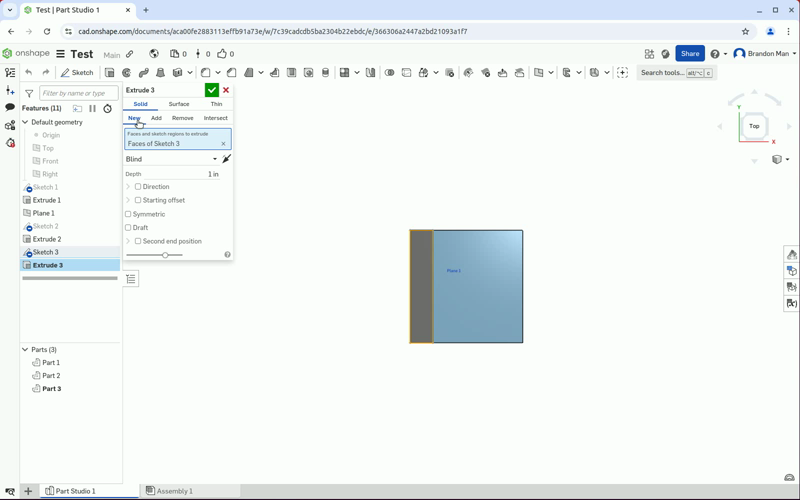
click(137, 120)
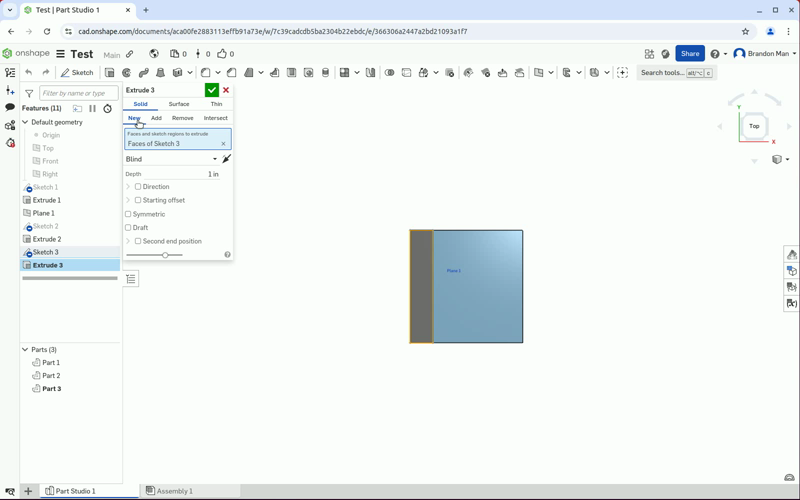
key(tab, 4)
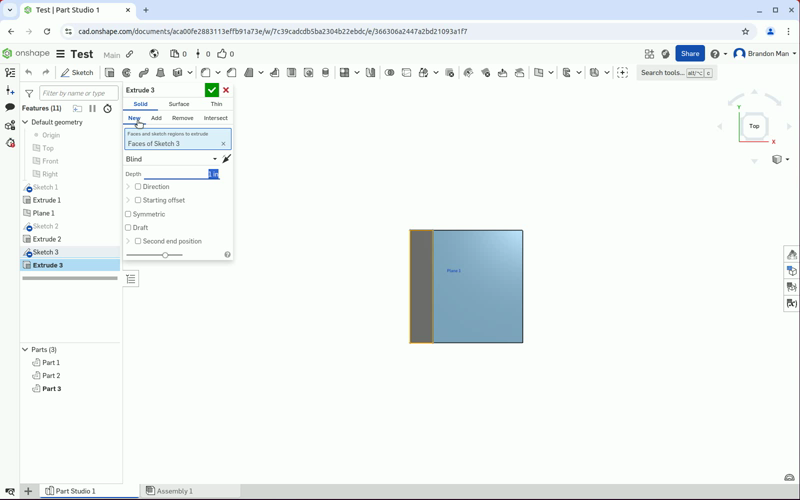
text(18.535)
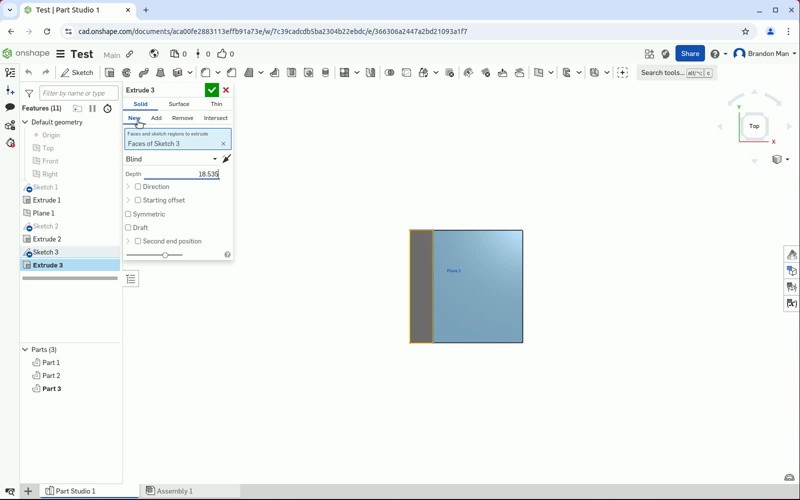
key(enter)
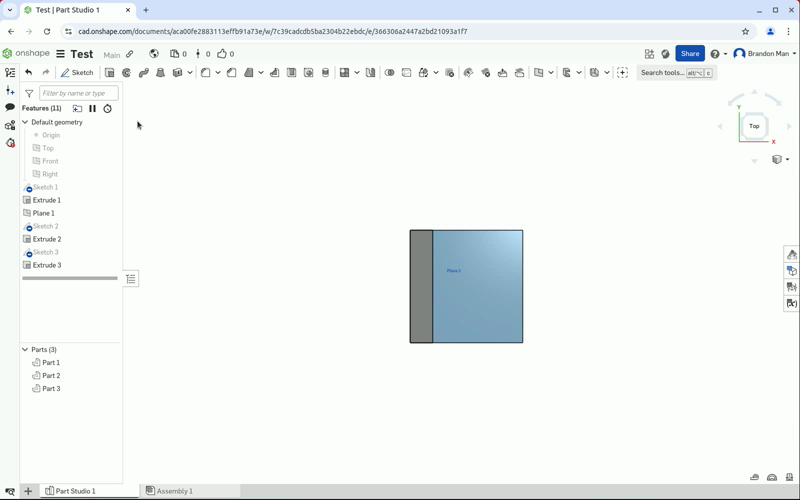
key(shift+h)
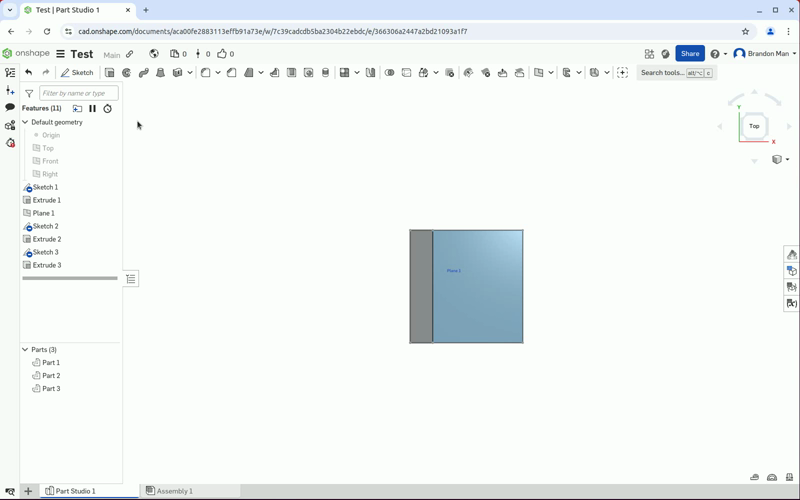
key(shift+h)
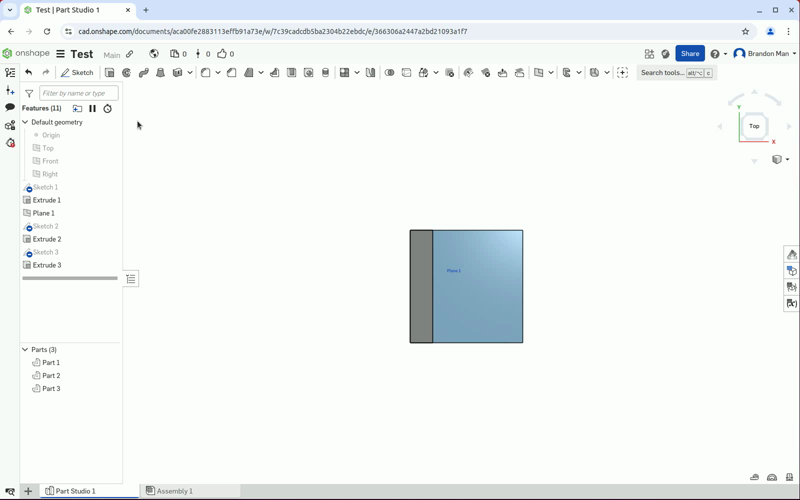
mouse_move(73, 189)
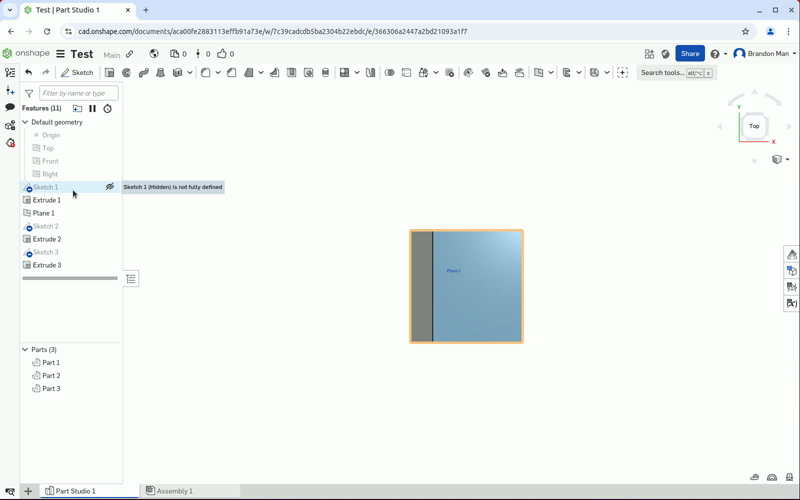
click(73, 189)
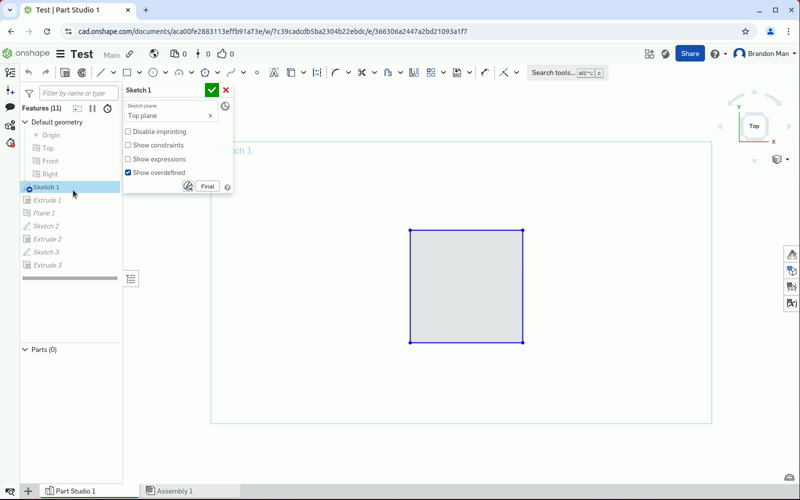
mouse_move(229, 92)
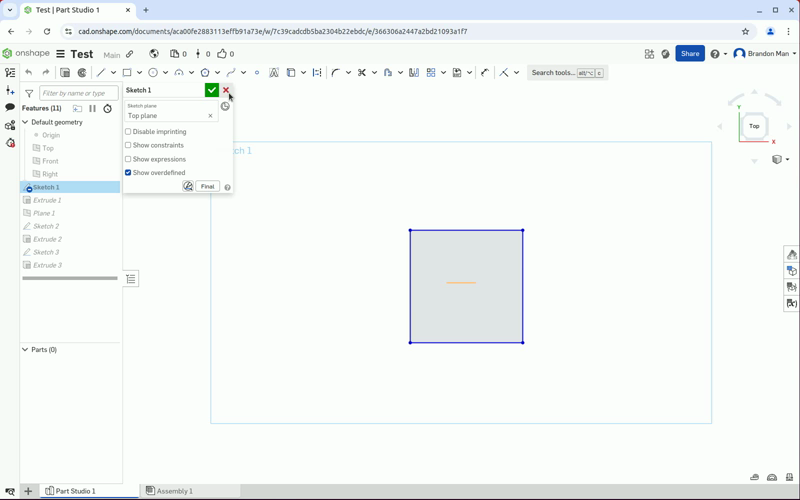
click(229, 92)
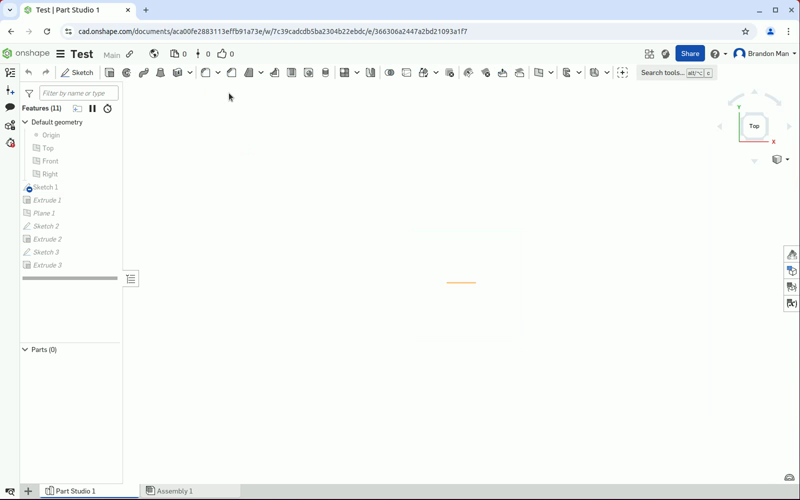
key(shift+s)
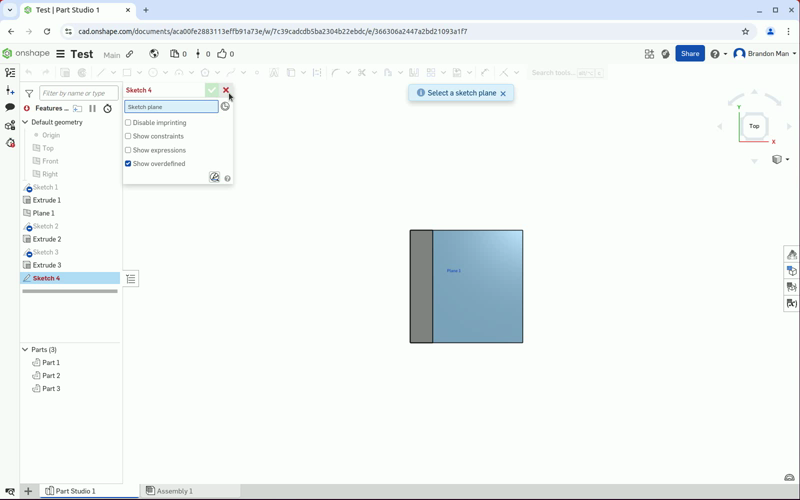
mouse_move(73, 215)
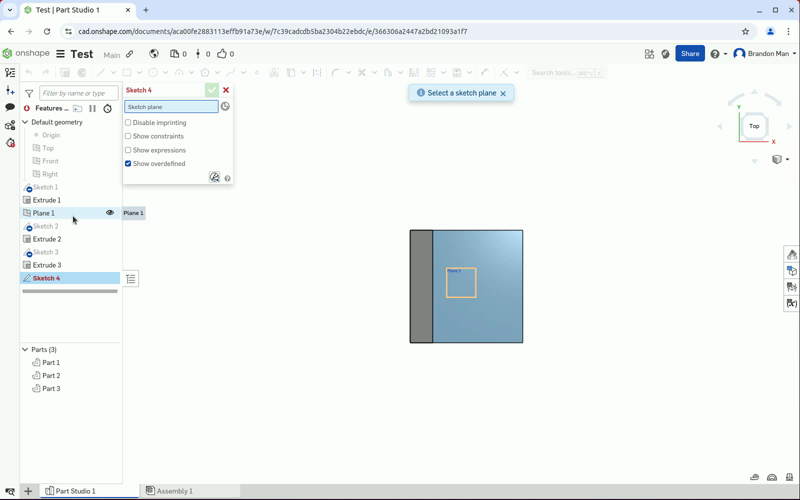
click(73, 215)
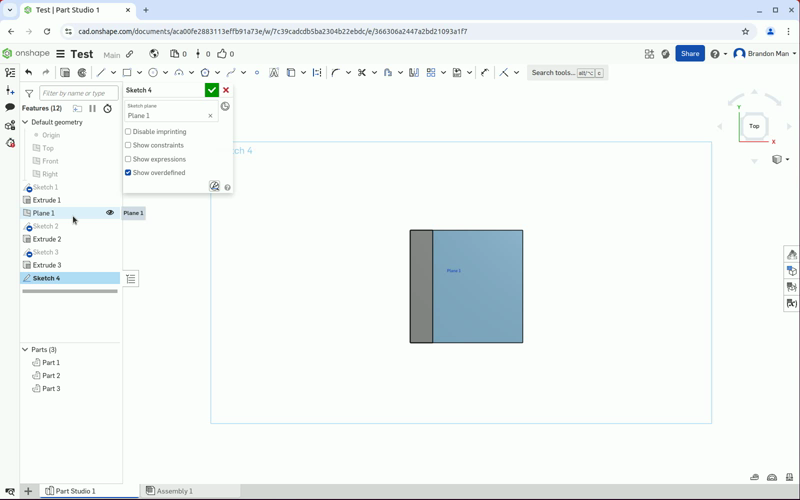
mouse_move(73, 352)
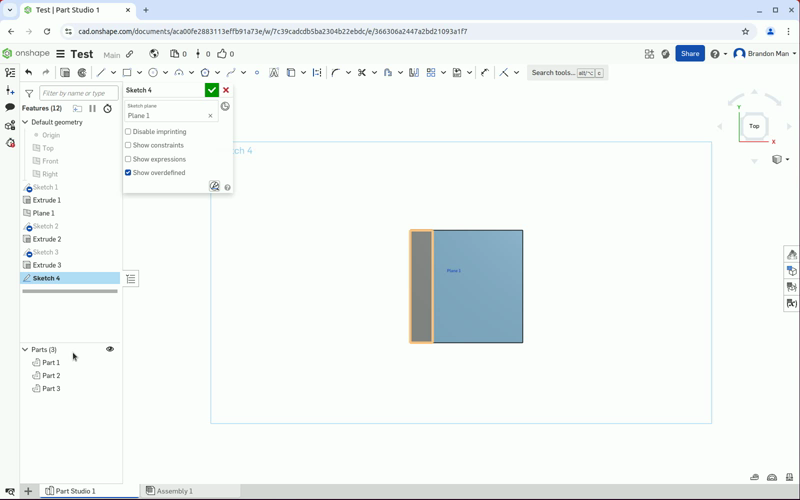
key(y)
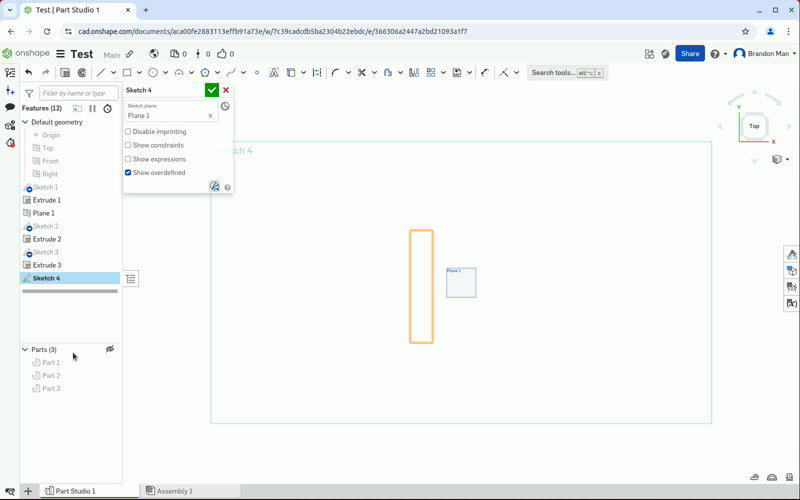
key(l)
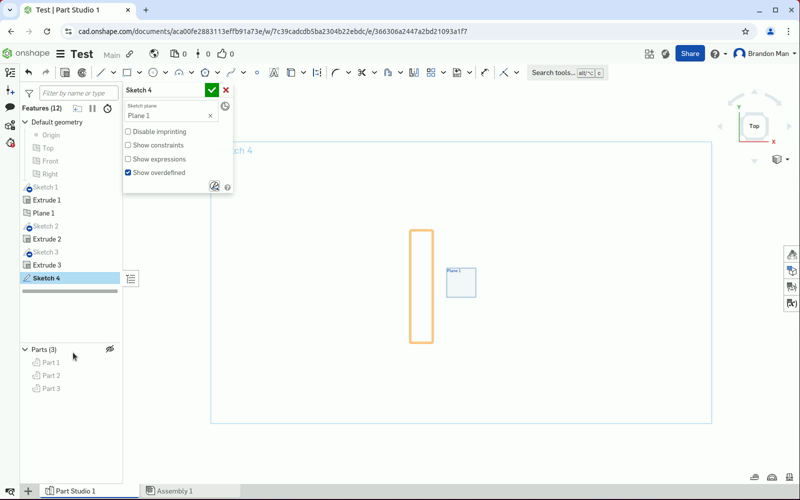
key_down(shift)
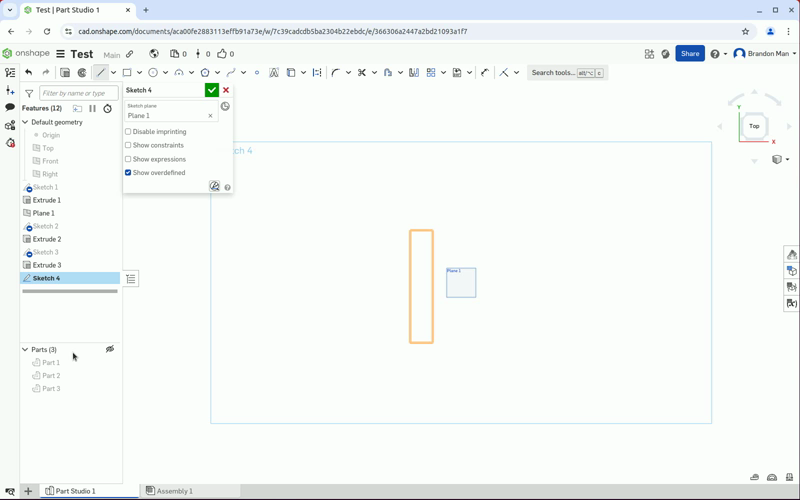
mouse_move(433, 252)
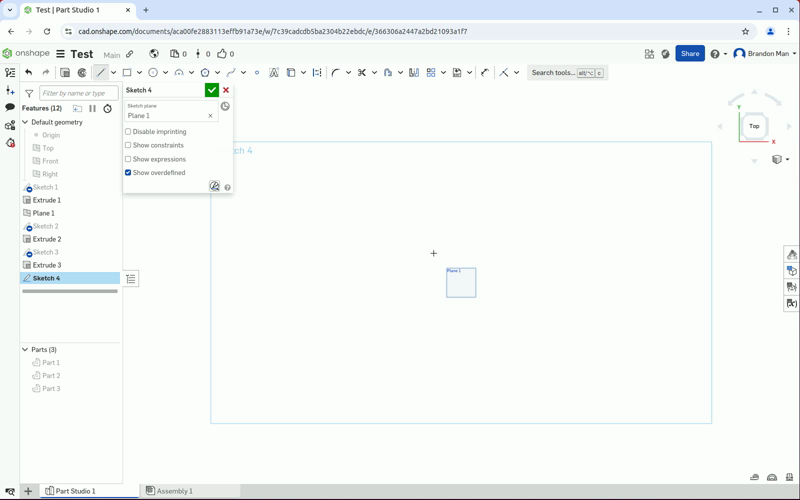
click(433, 252)
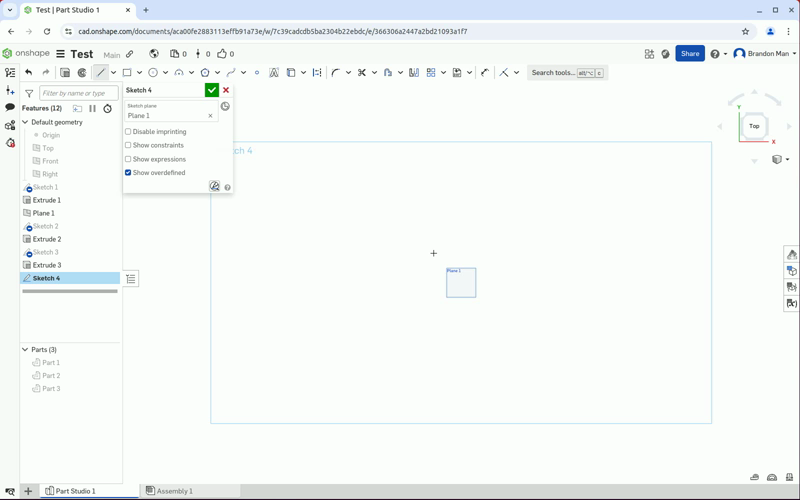
key_up(shift)
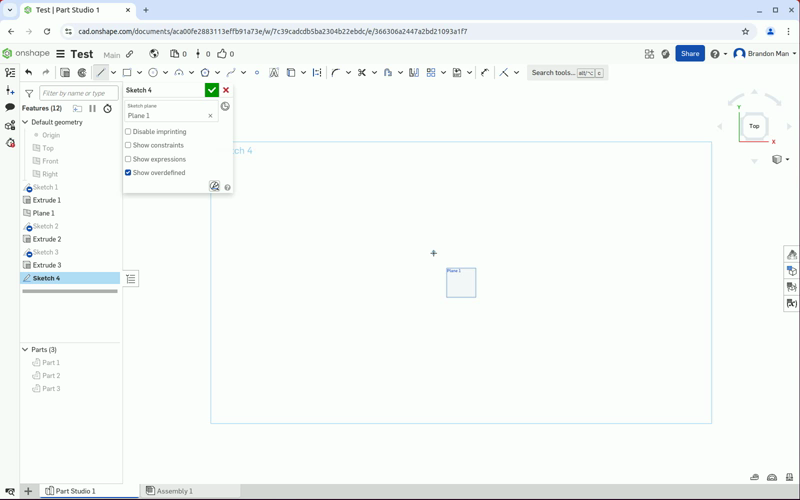
key_down(shift)
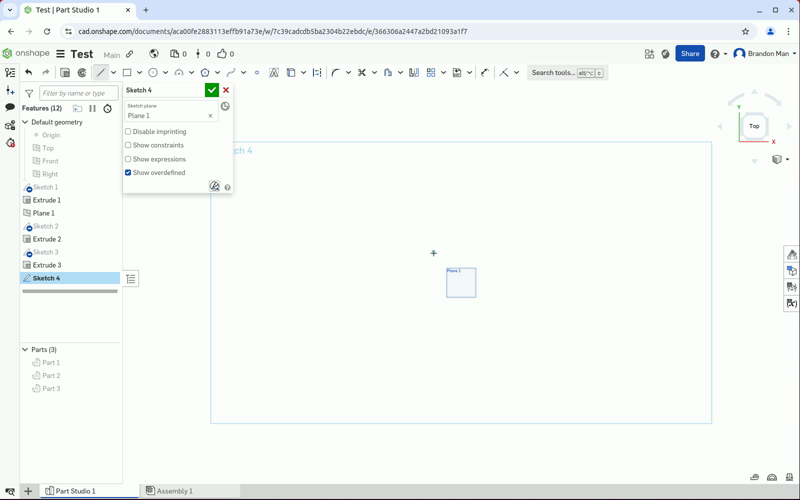
mouse_move(524, 252)
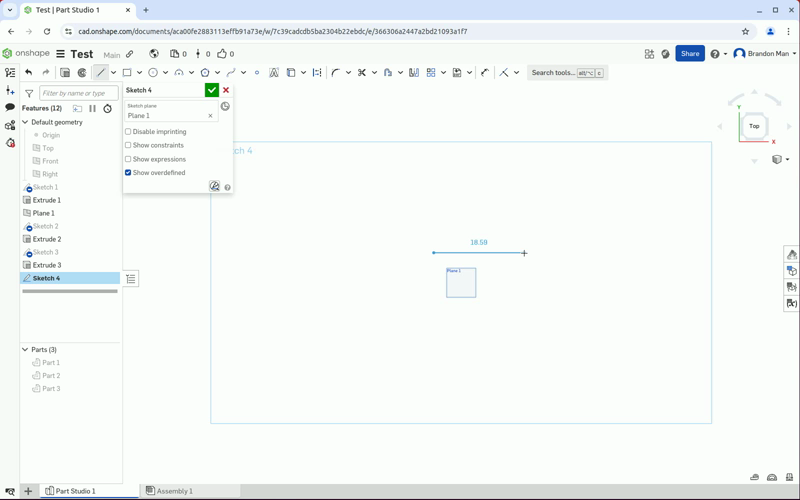
click(524, 252)
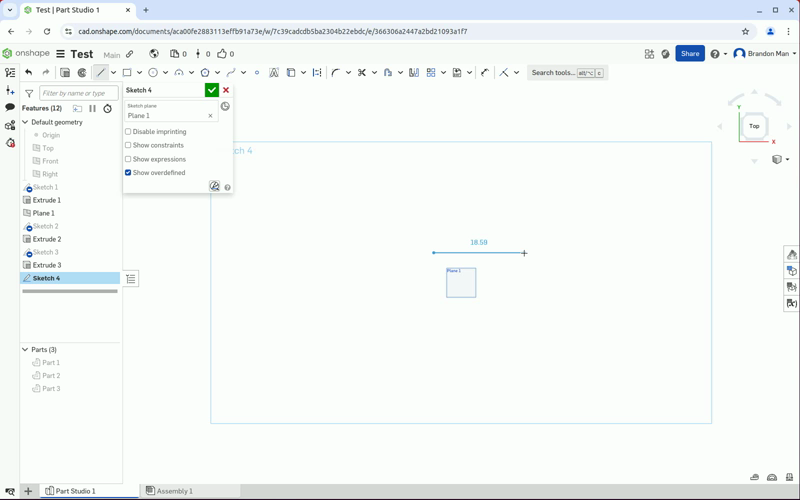
key_up(shift)
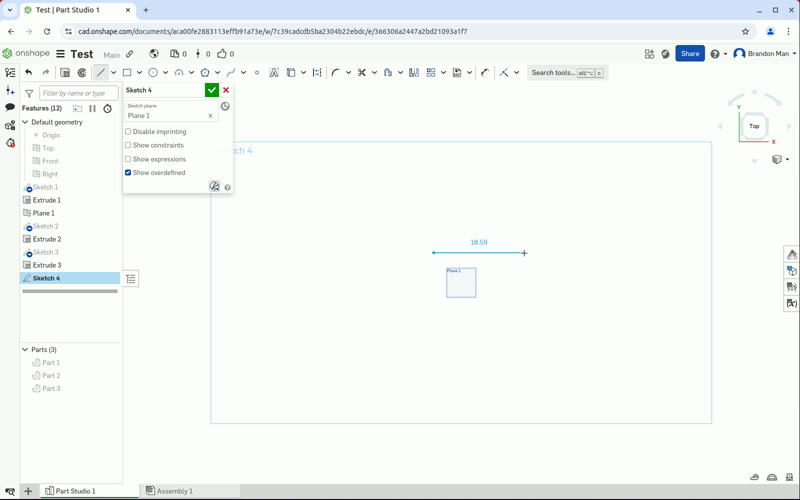
key_down(shift)
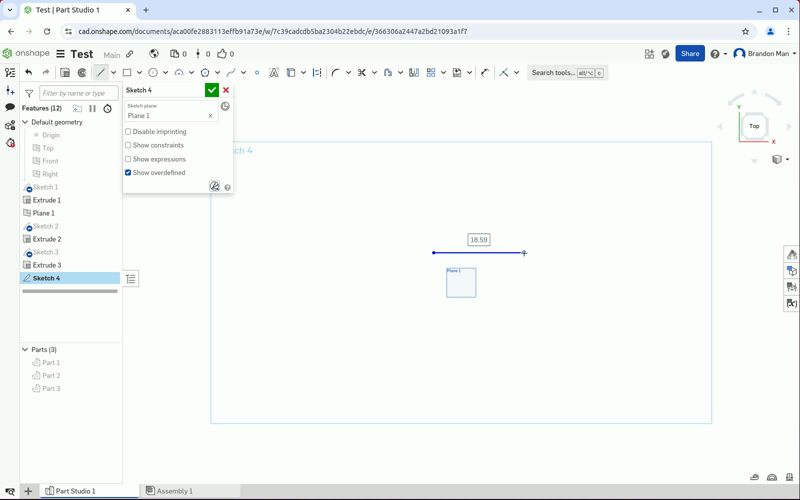
mouse_move(554, 252)
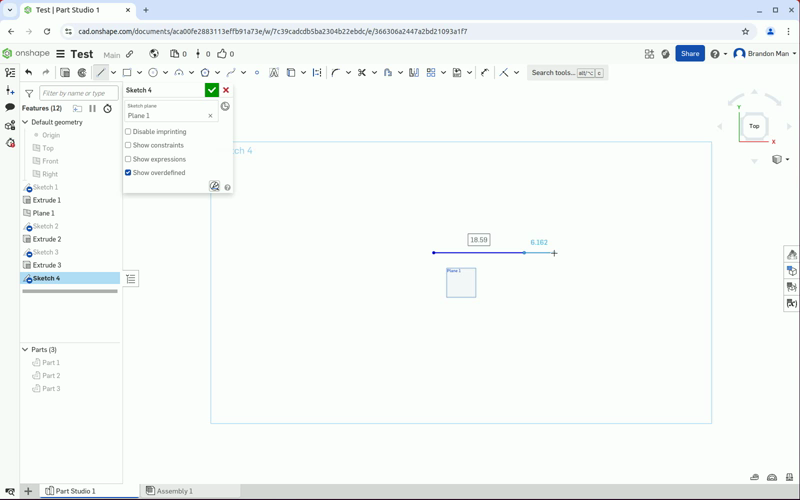
mouse_move(524, 229)
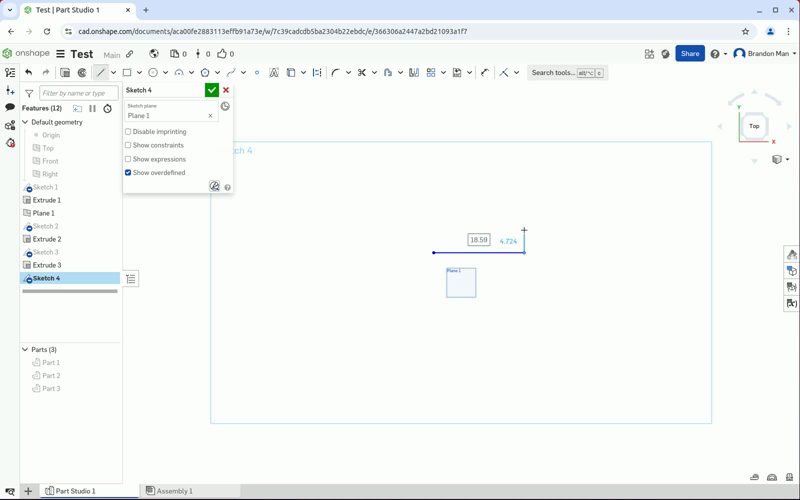
click(524, 229)
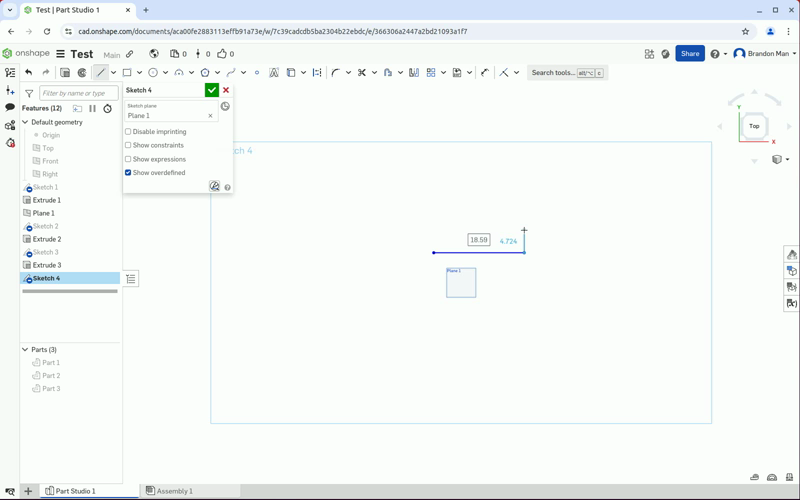
key_up(shift)
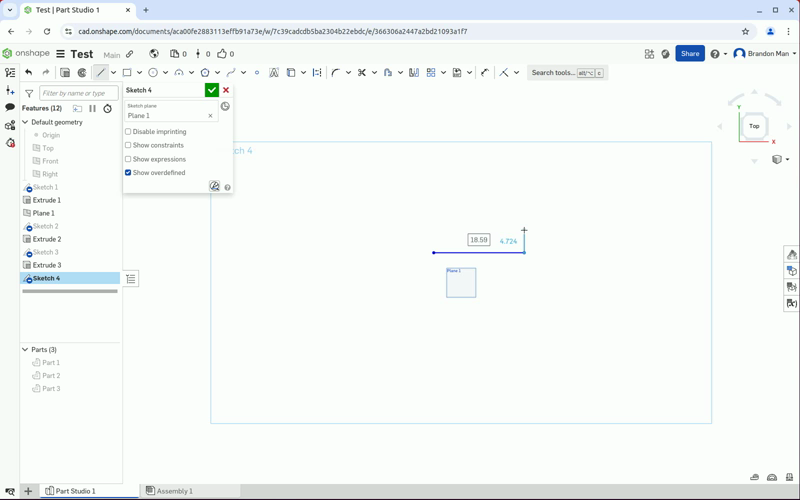
key_down(shift)
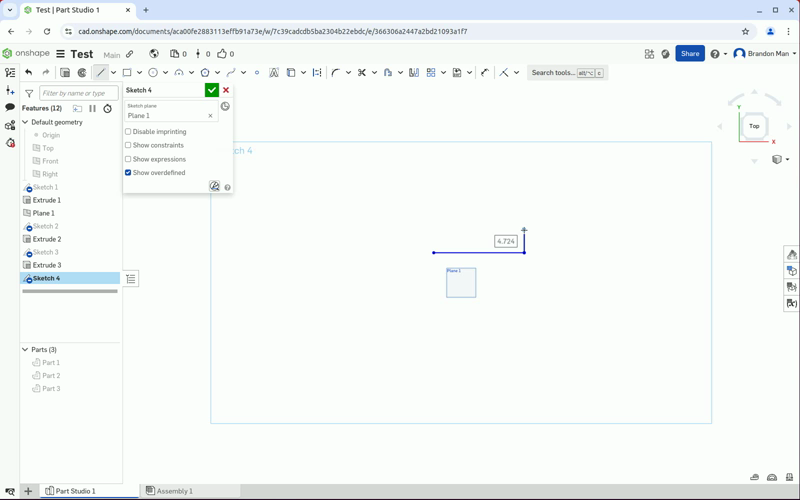
mouse_move(433, 229)
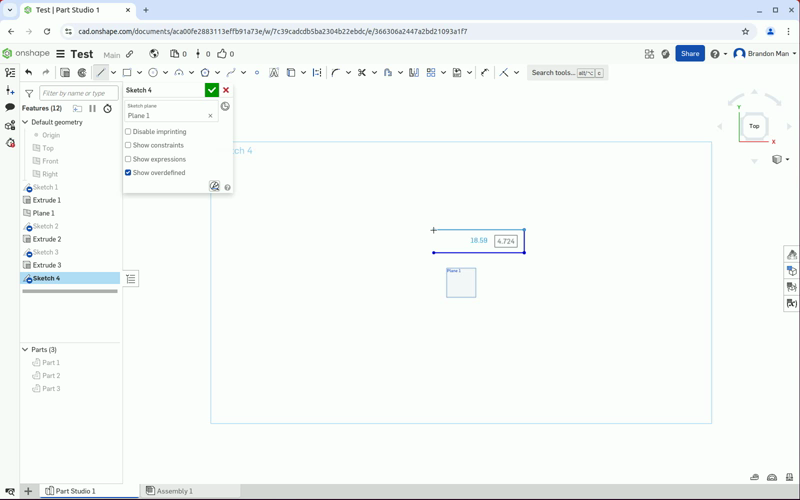
click(433, 229)
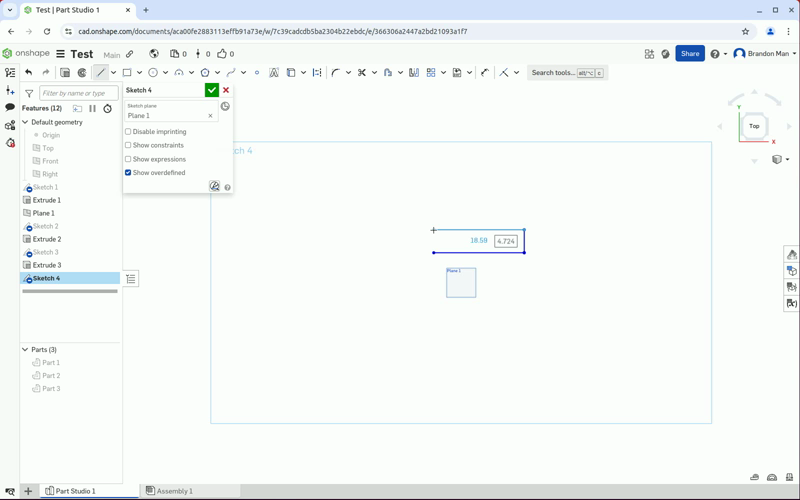
key_up(shift)
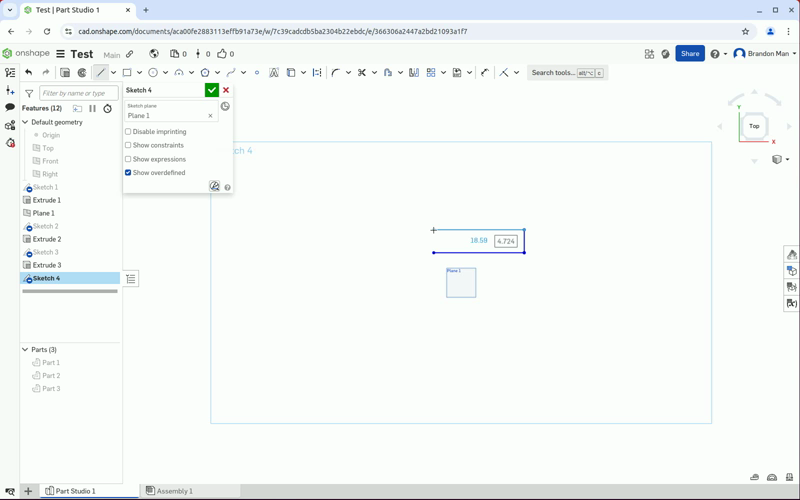
mouse_move(463, 229)
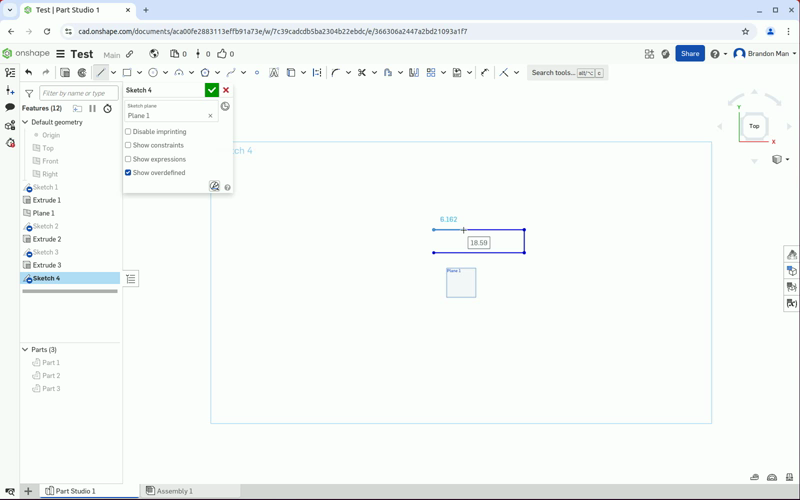
key_down(shift)
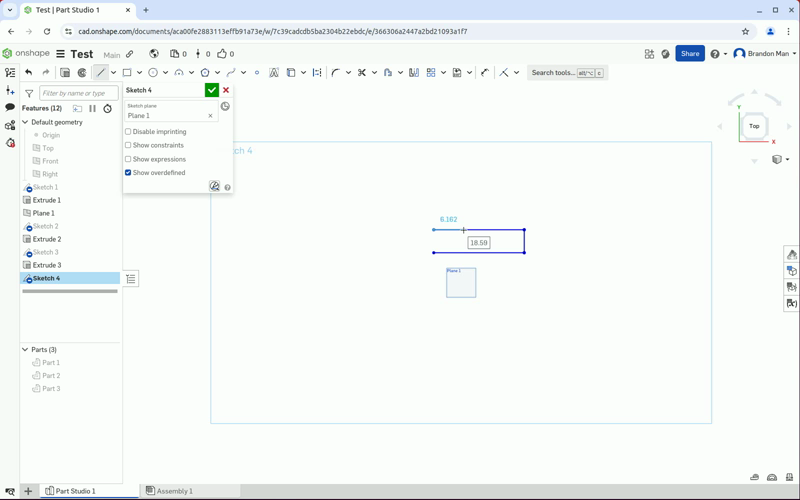
mouse_move(433, 252)
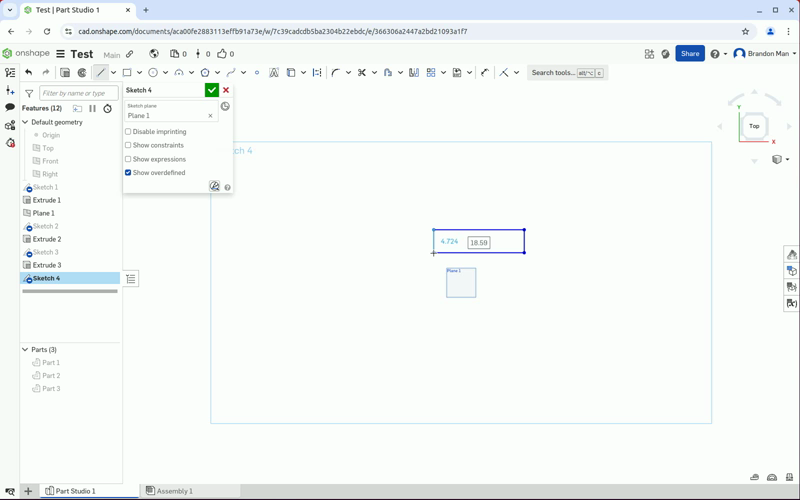
key_up(shift)
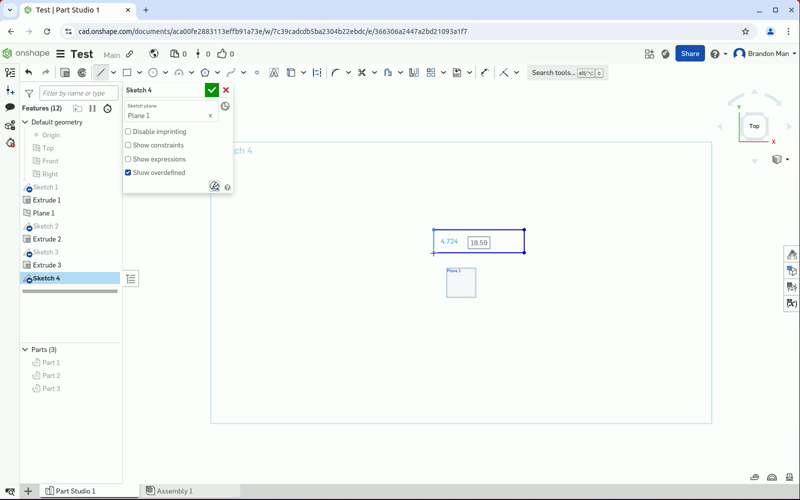
click(433, 252)
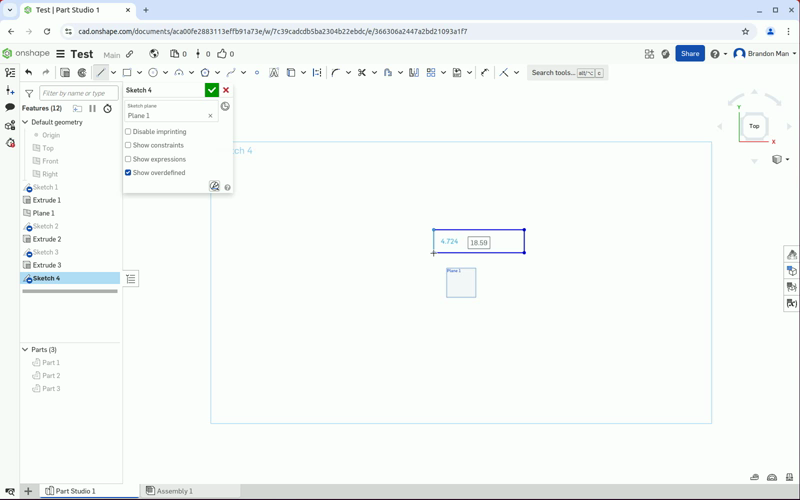
key(esc)
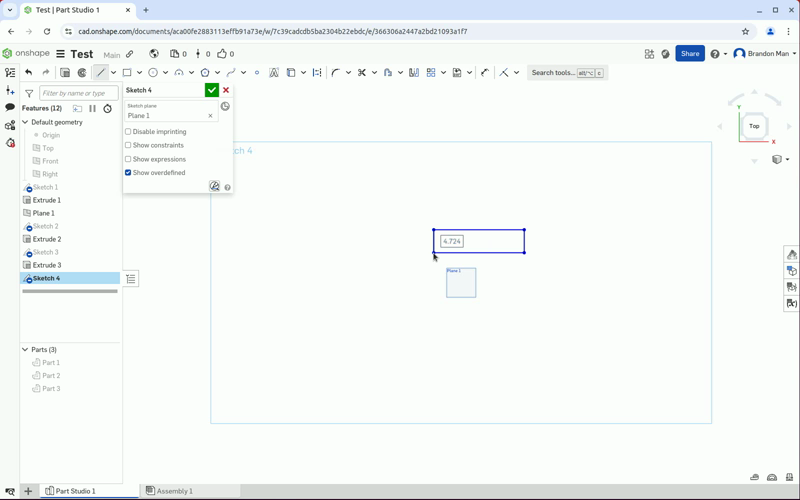
mouse_move(483, 248)
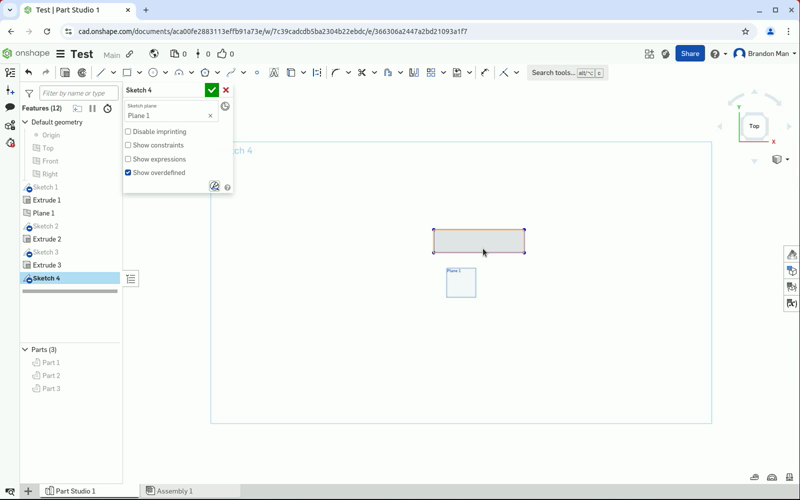
click(483, 248)
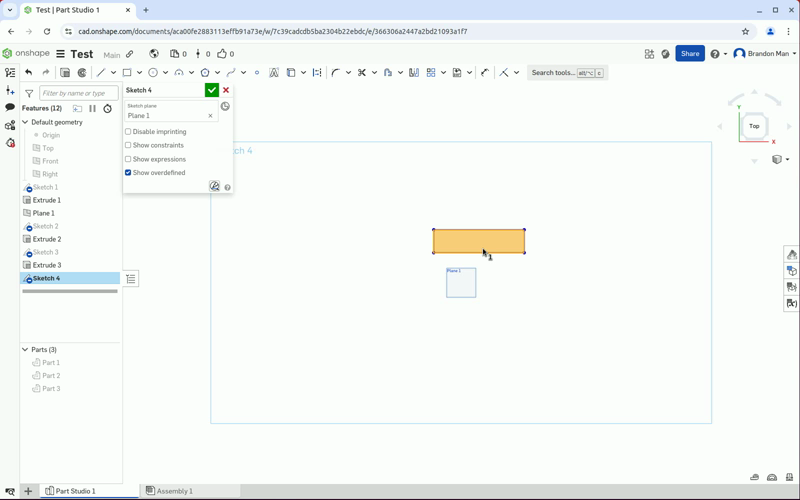
mouse_move(73, 352)
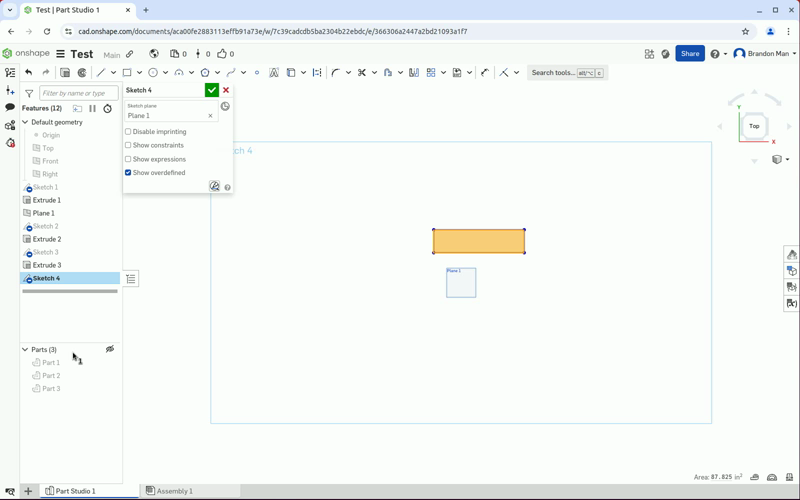
key(shift+y)
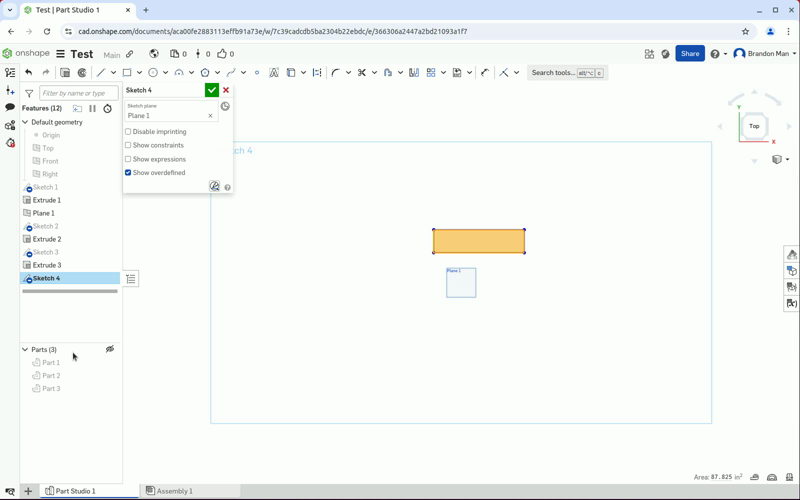
key(shift+e)
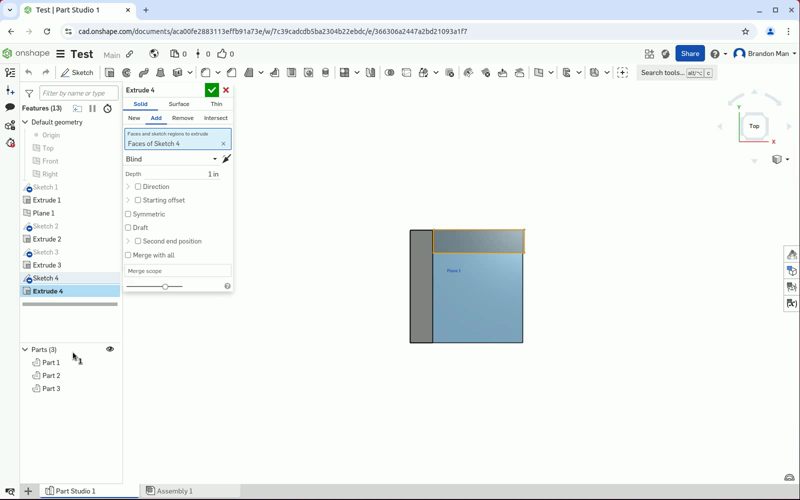
mouse_move(143, 106)
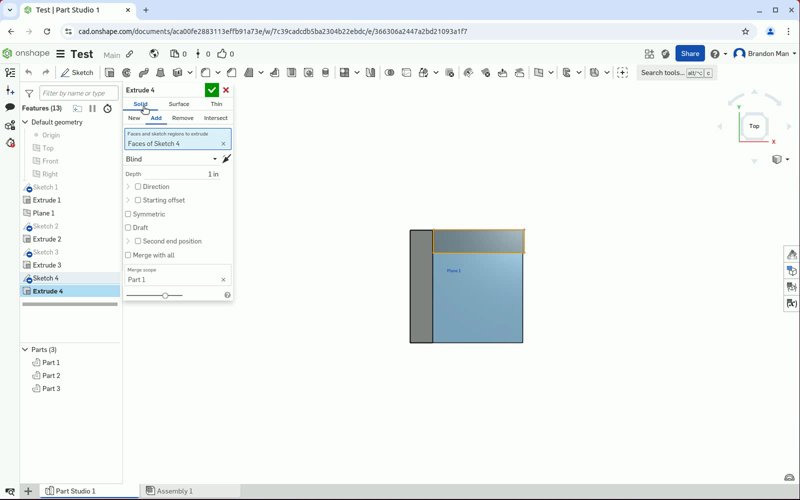
click(143, 106)
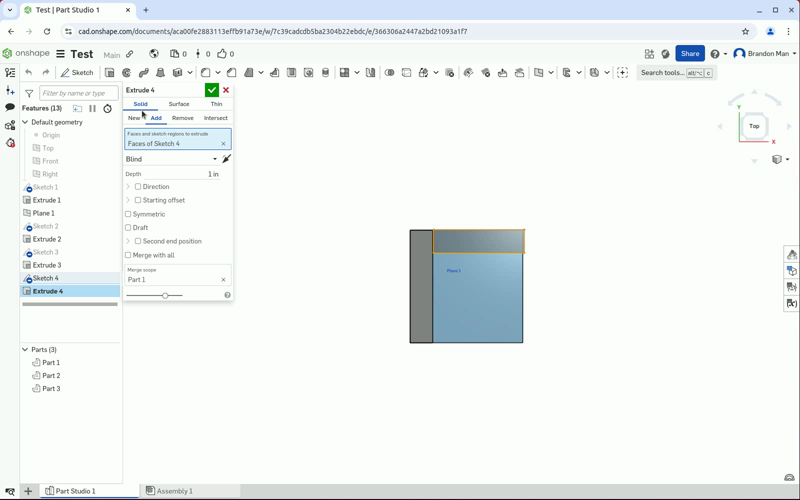
mouse_move(137, 120)
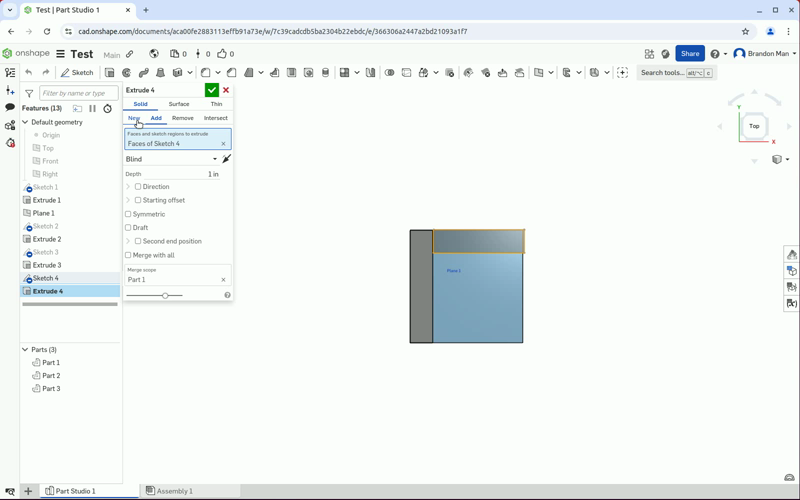
click(137, 120)
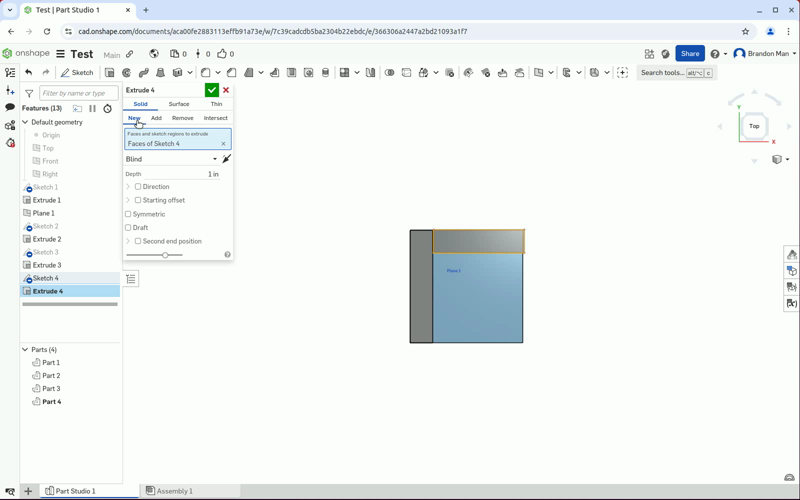
key(tab, 4)
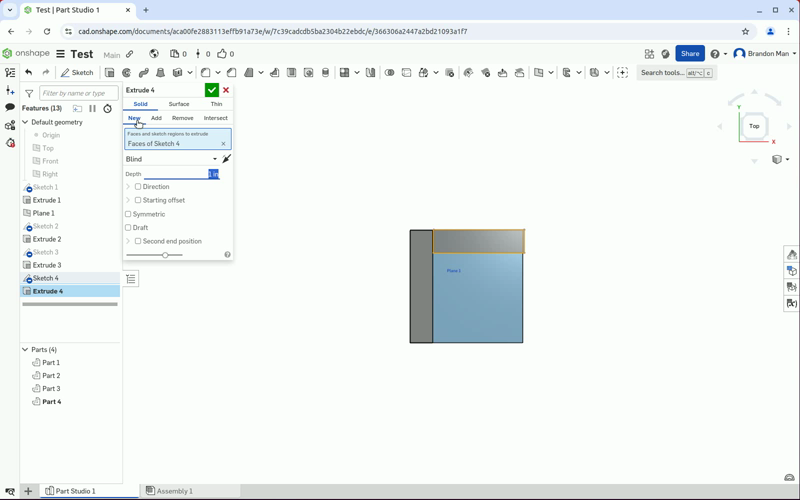
text(18.535)
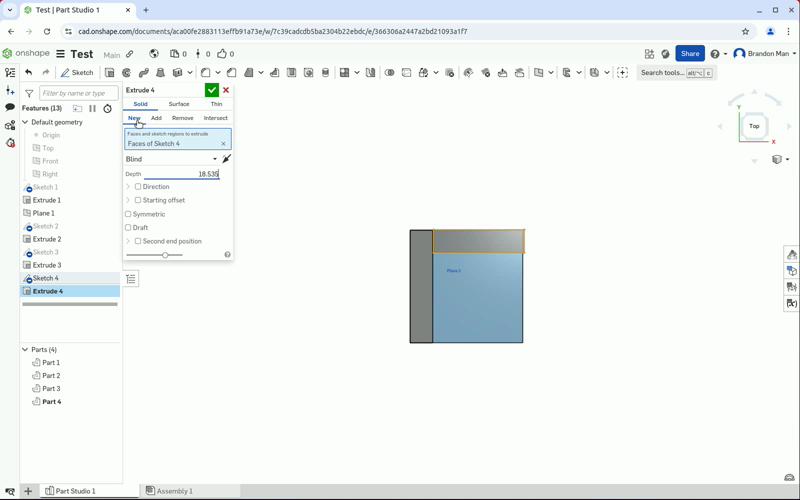
key(enter)
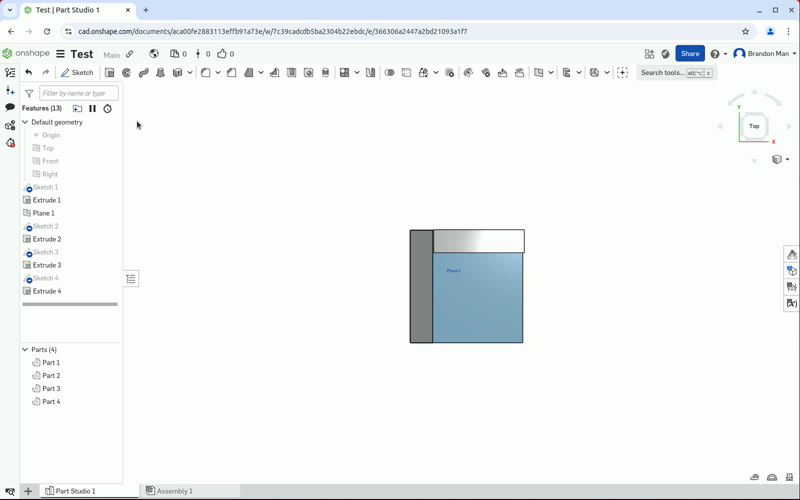
key(shift+h)
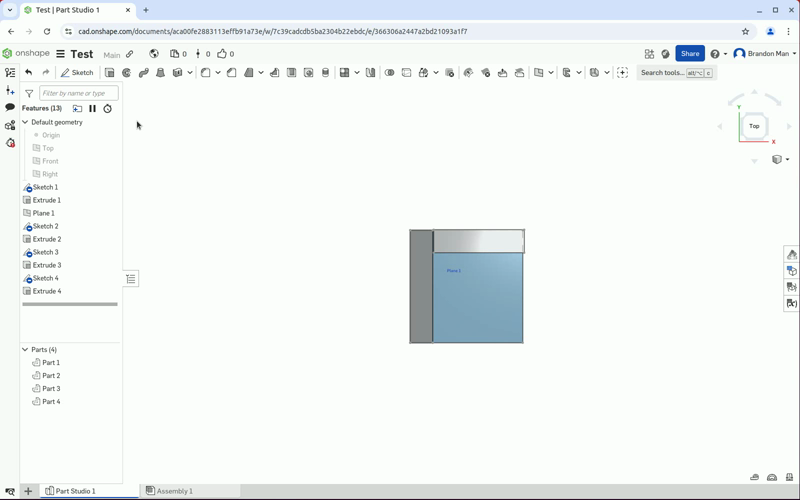
key(shift+h)
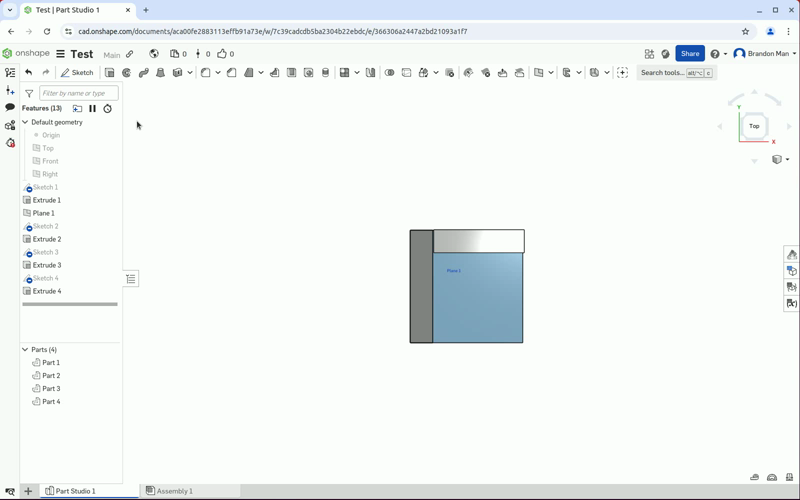
mouse_move(73, 189)
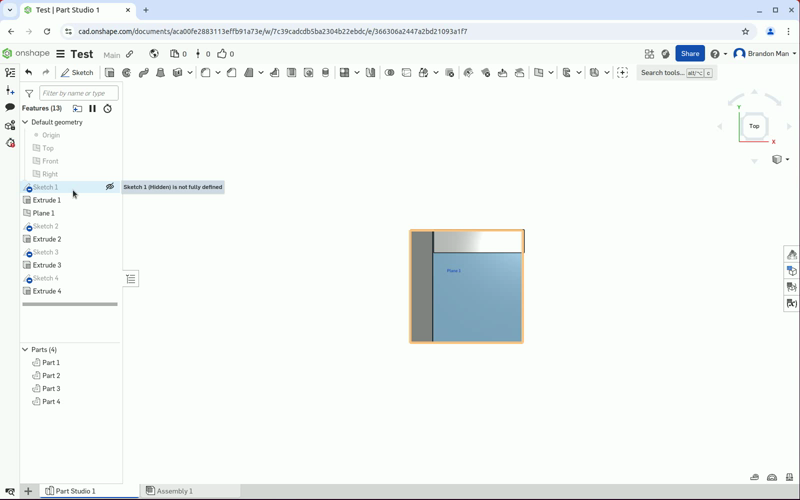
click(73, 189)
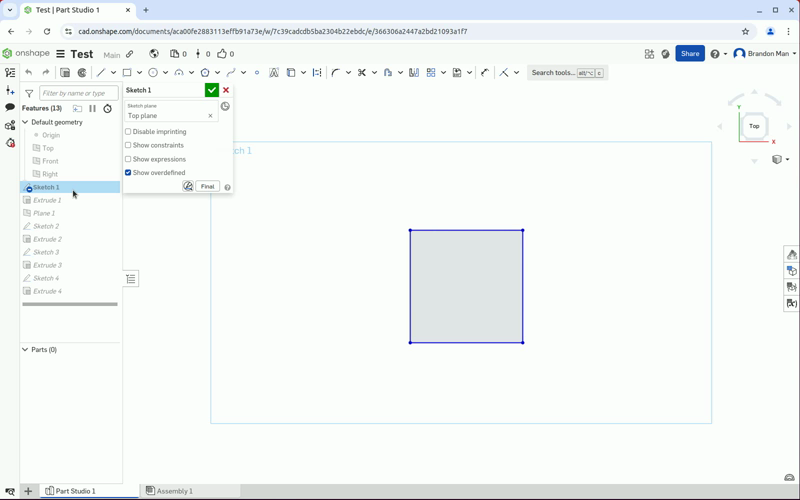
mouse_move(229, 92)
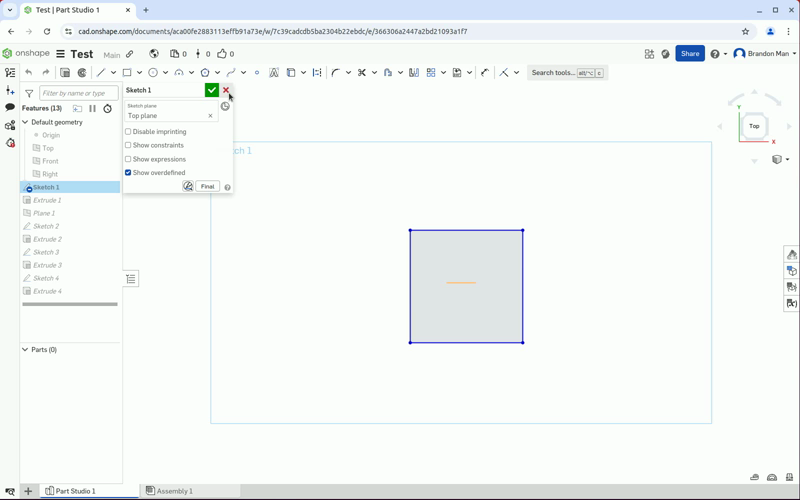
click(229, 92)
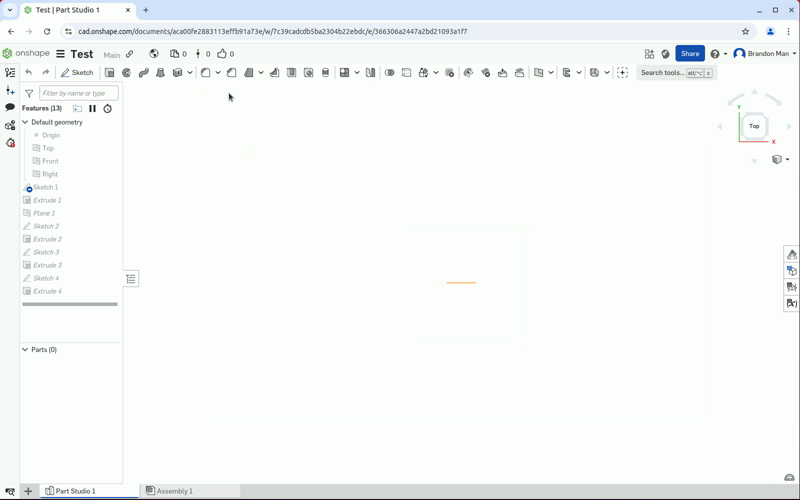
key(shift+s)
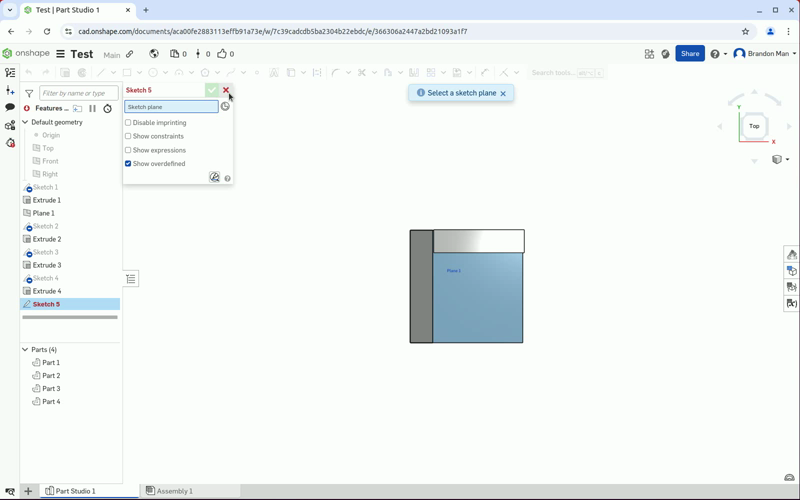
mouse_move(73, 215)
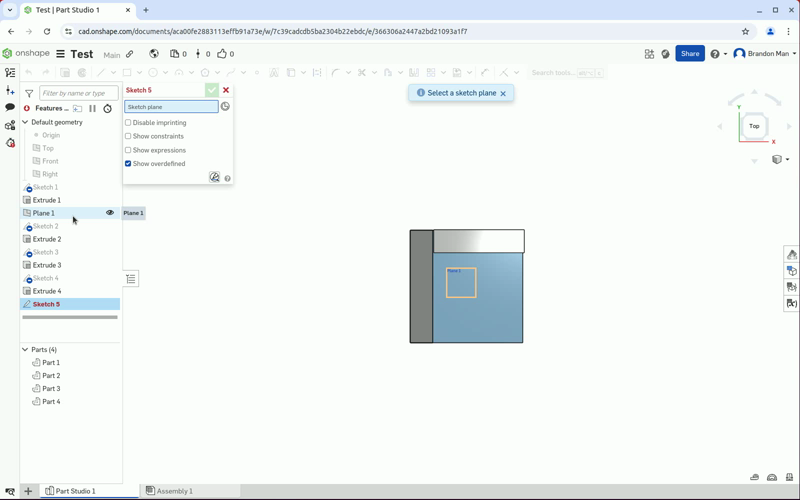
click(73, 215)
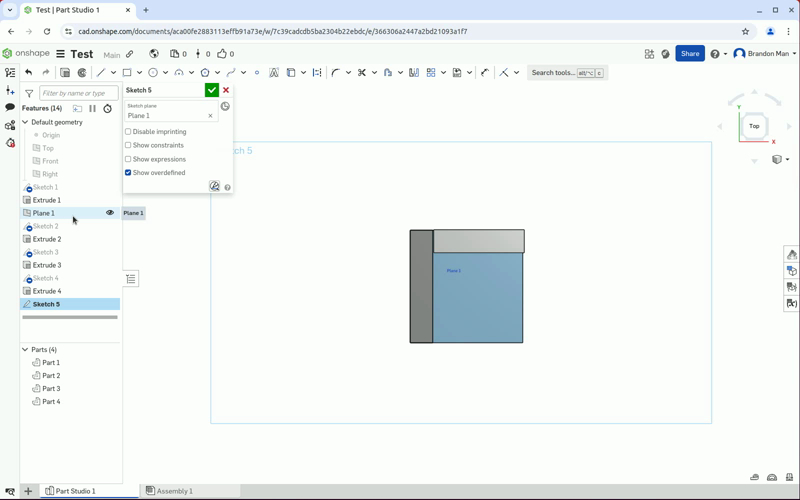
mouse_move(73, 352)
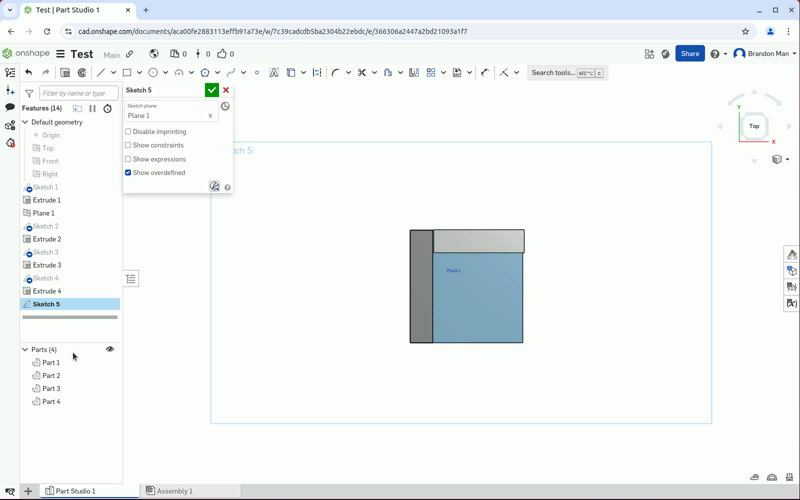
key(y)
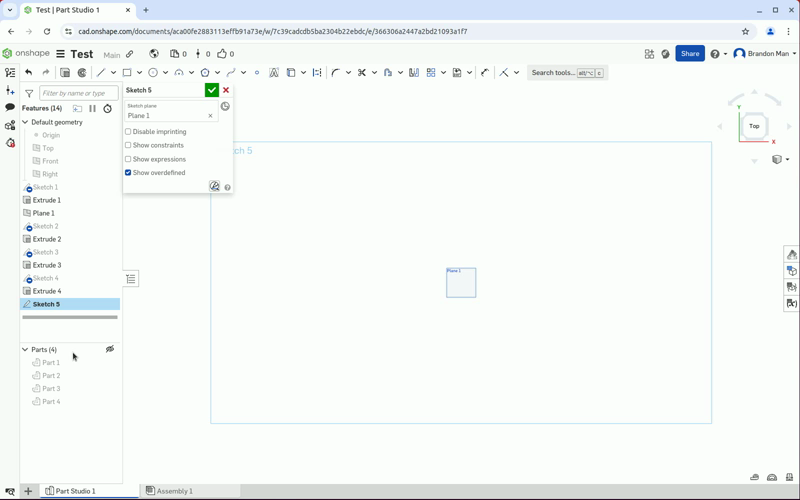
key(l)
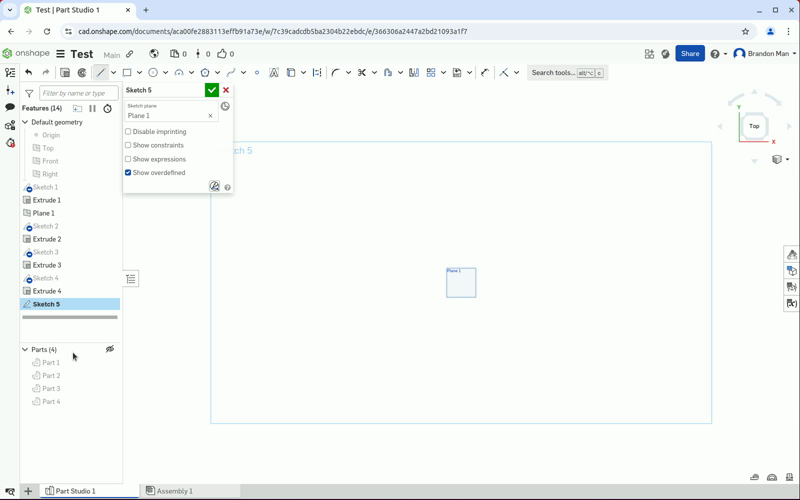
key_down(shift)
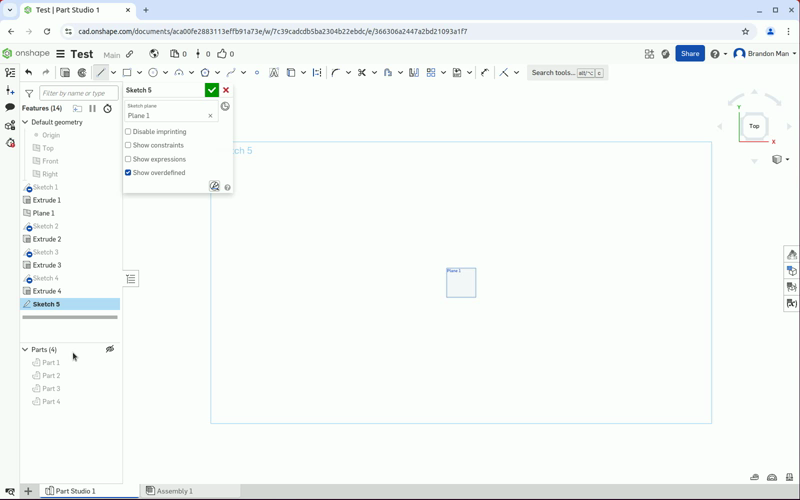
mouse_move(500, 342)
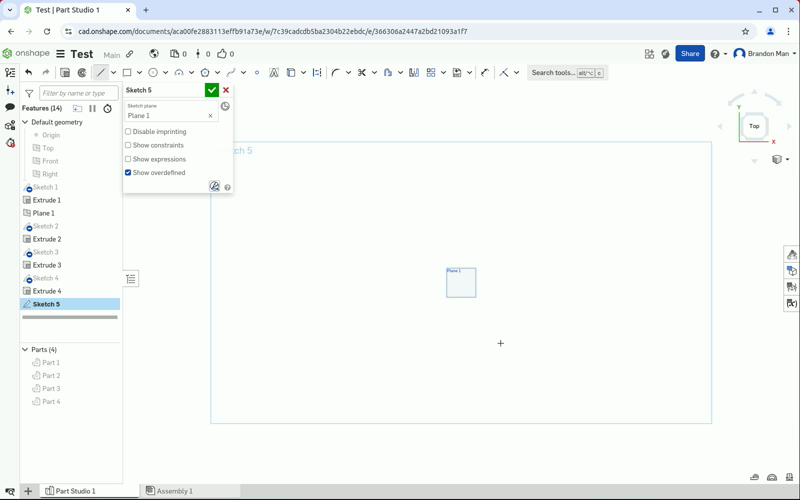
click(500, 342)
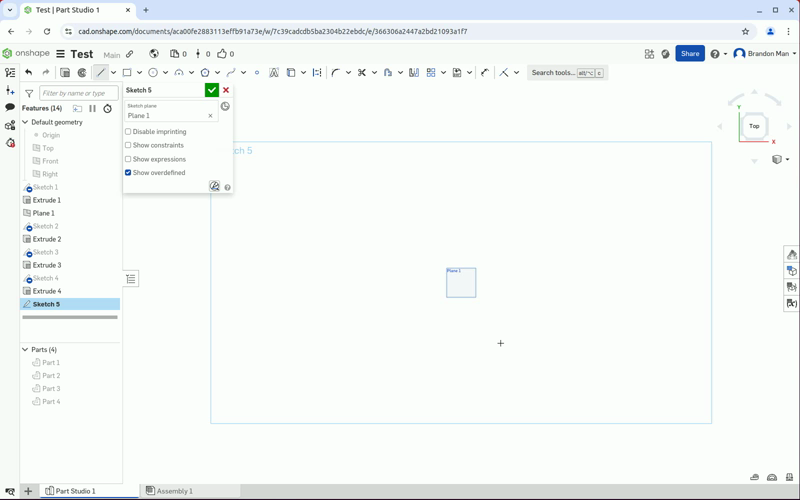
key_up(shift)
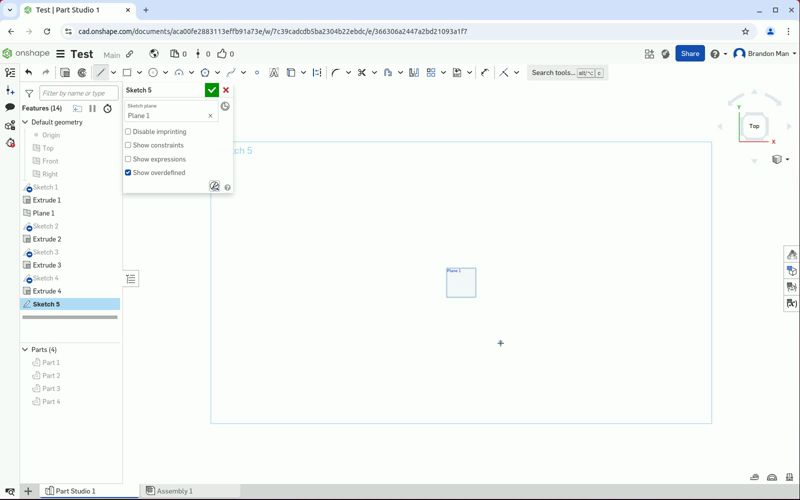
key_down(shift)
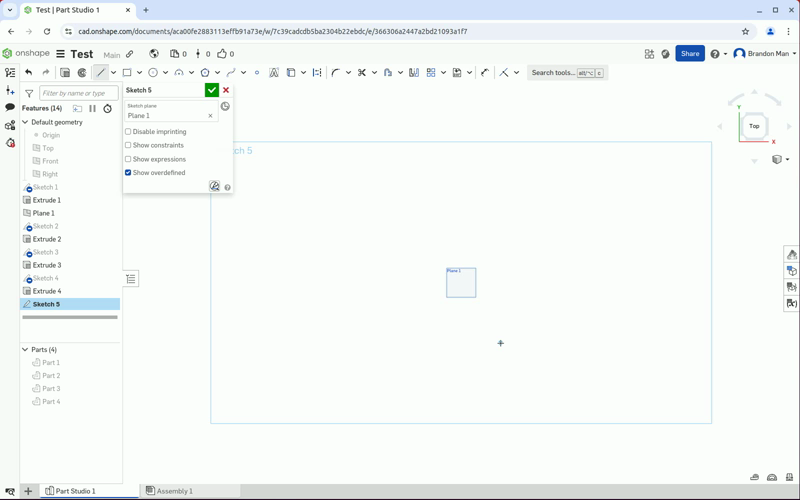
mouse_move(530, 342)
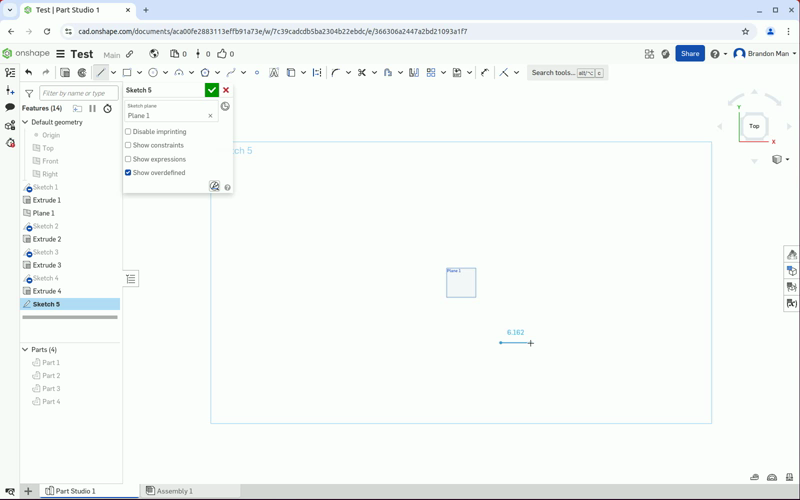
mouse_move(523, 342)
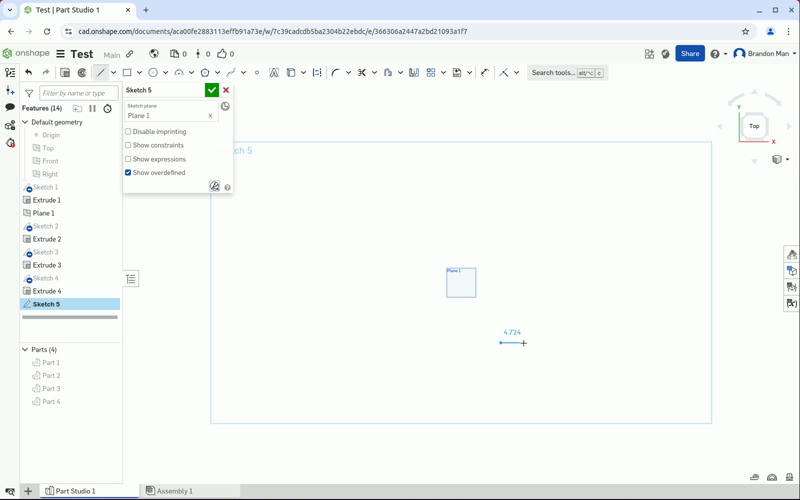
click(523, 342)
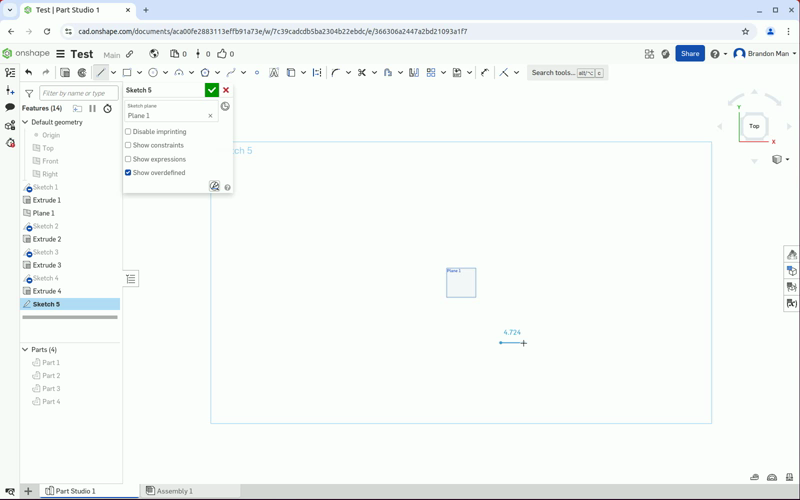
key_up(shift)
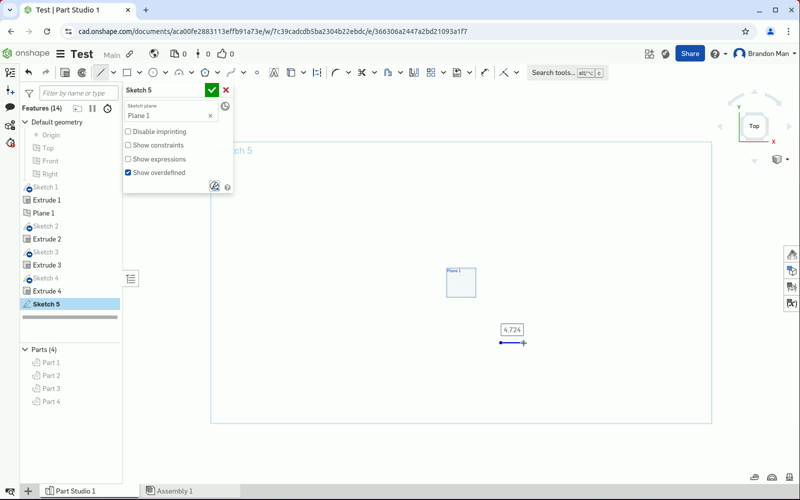
key_down(shift)
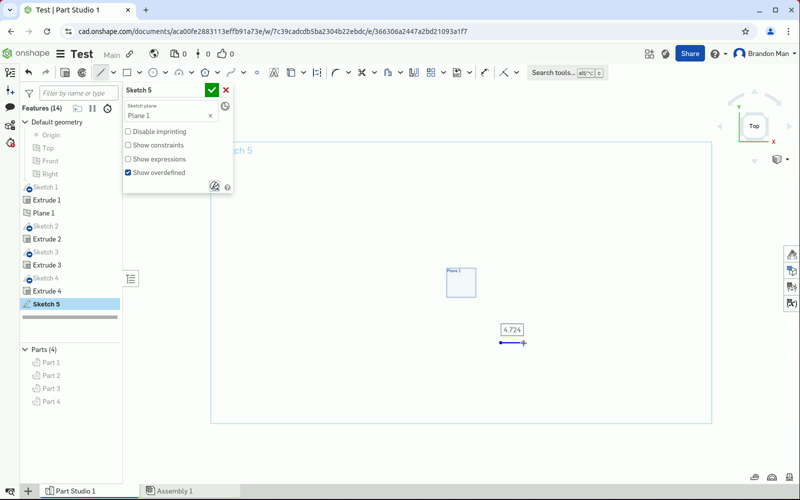
mouse_move(553, 342)
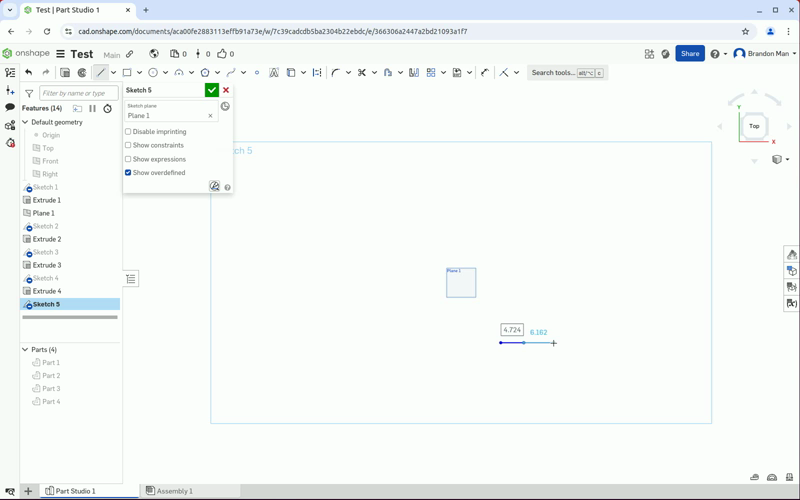
mouse_move(523, 319)
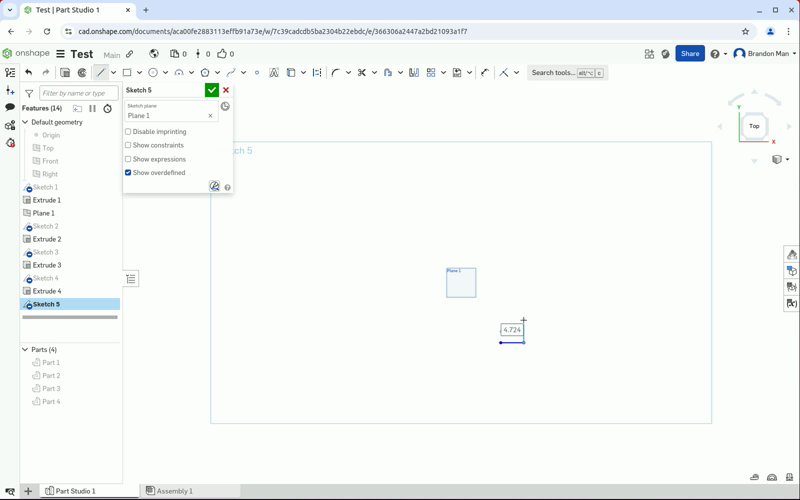
click(523, 319)
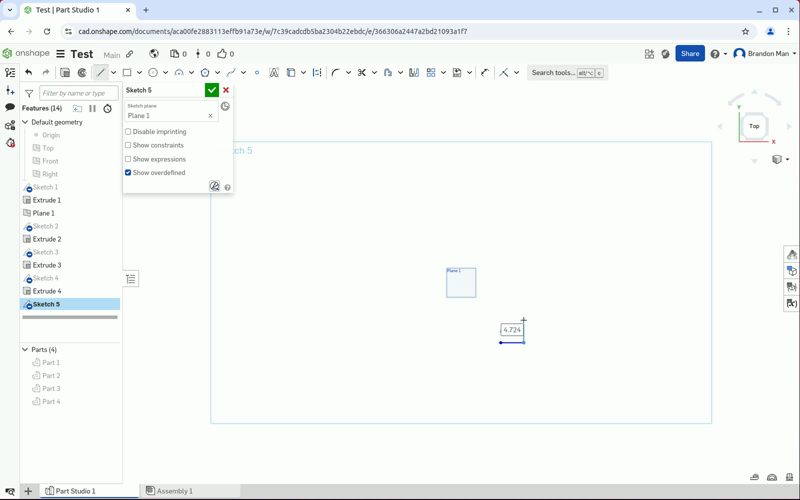
key_up(shift)
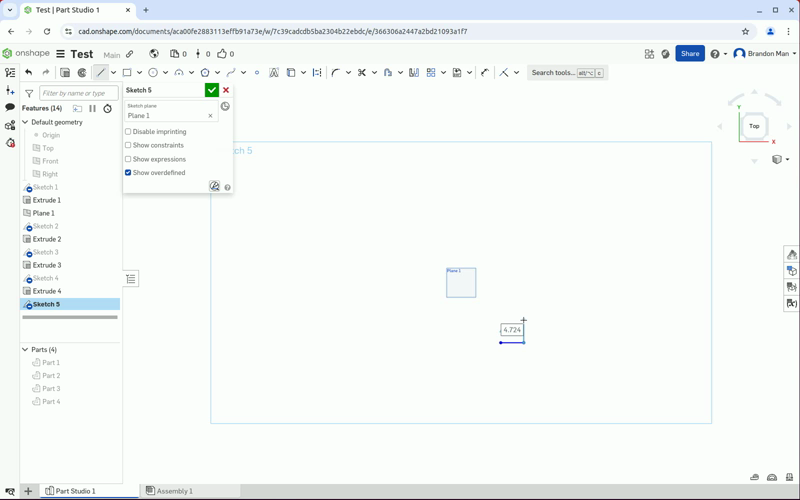
key_down(shift)
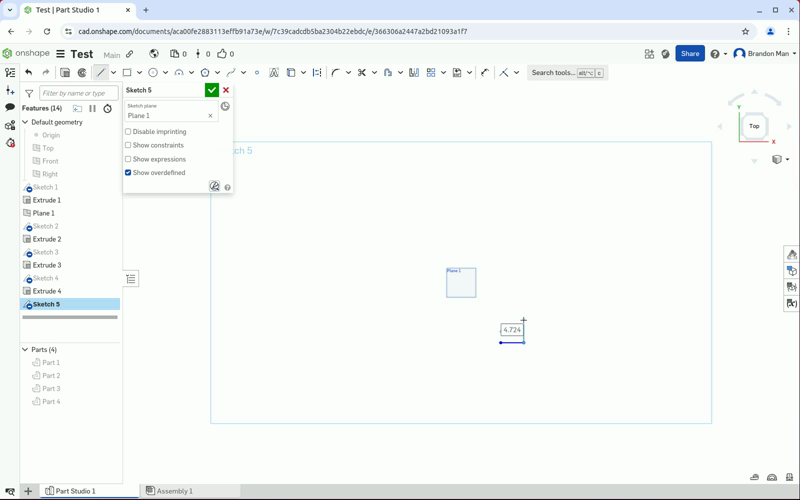
mouse_move(553, 319)
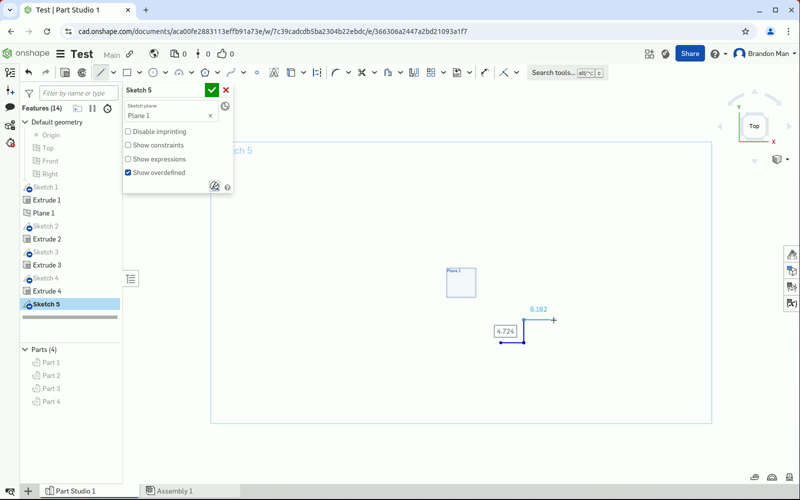
mouse_move(500, 319)
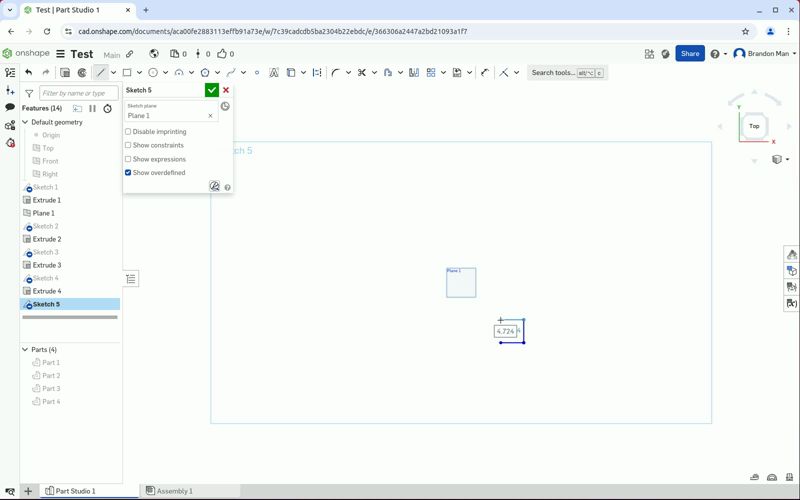
click(500, 319)
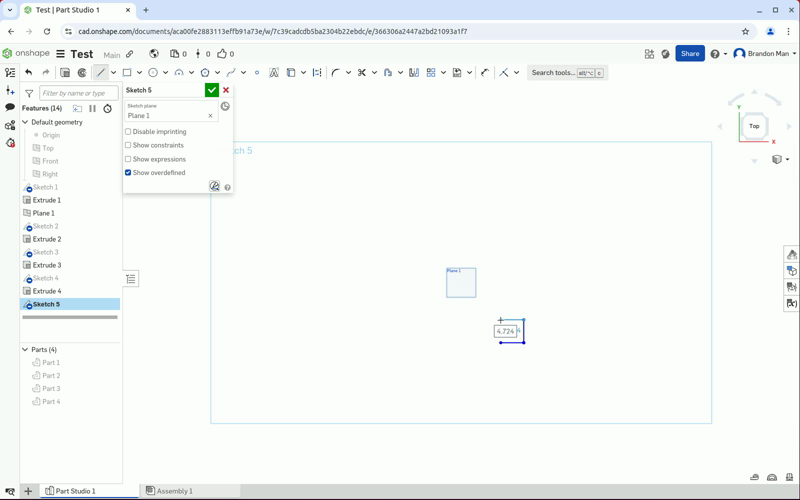
key_up(shift)
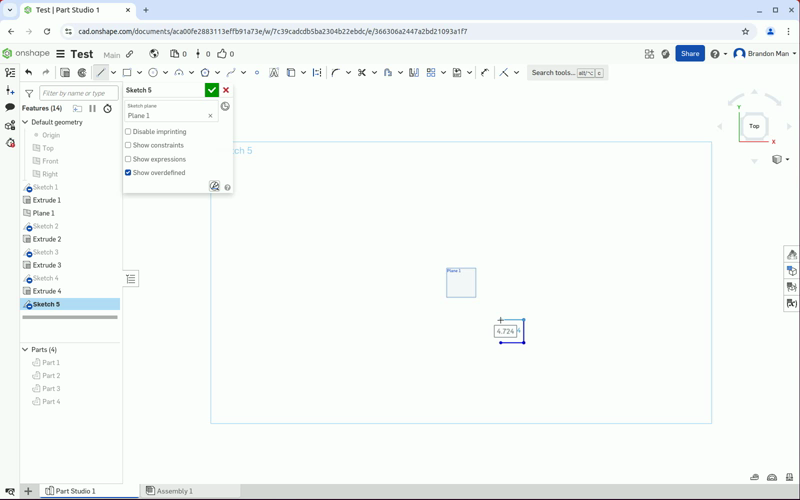
mouse_move(530, 319)
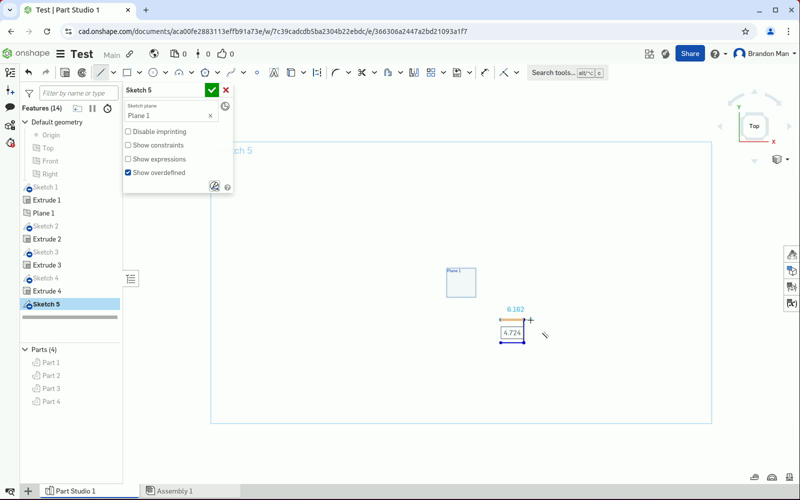
key_down(shift)
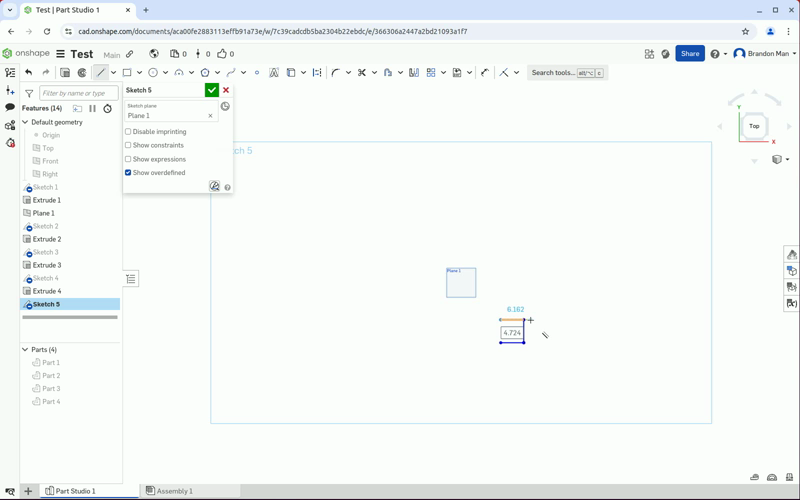
mouse_move(500, 342)
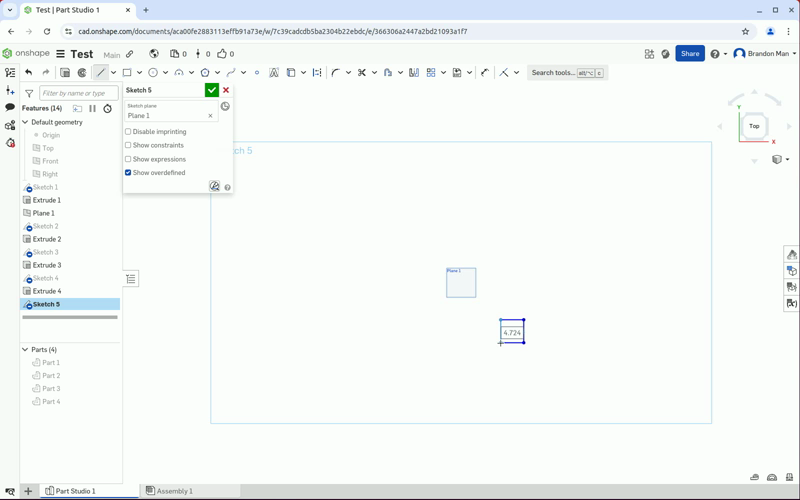
key_up(shift)
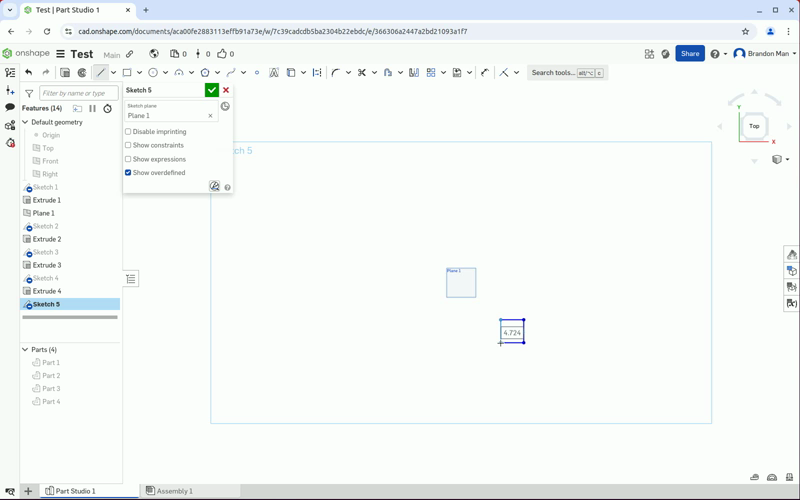
click(500, 342)
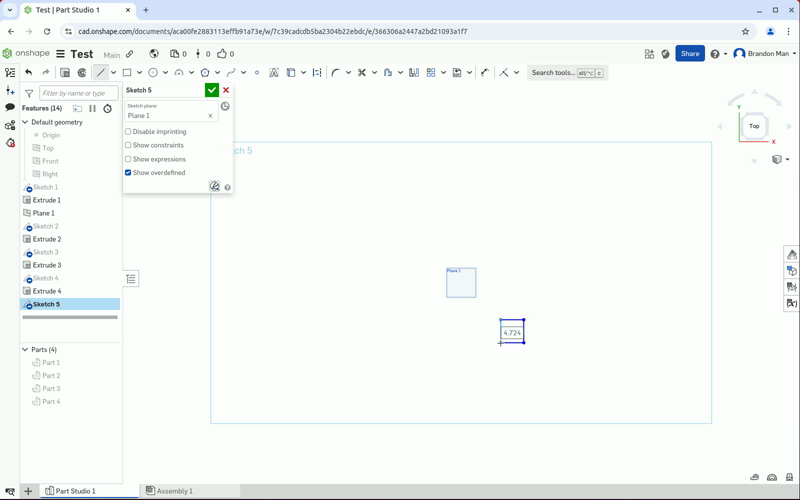
key(esc)
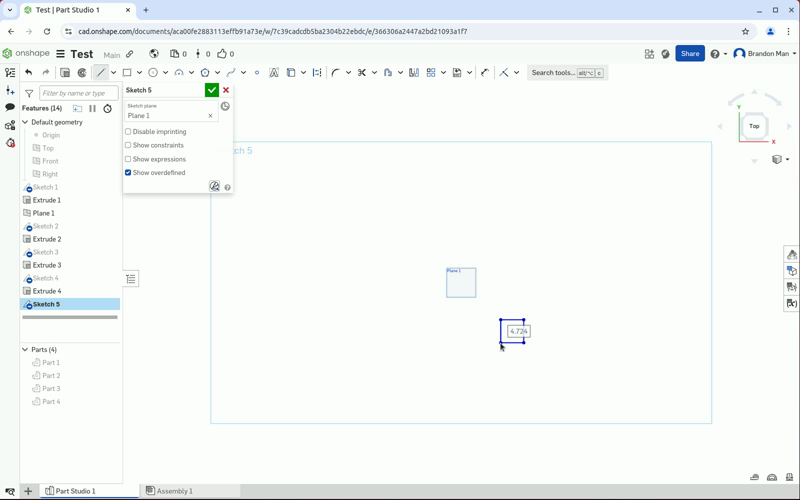
mouse_move(503, 342)
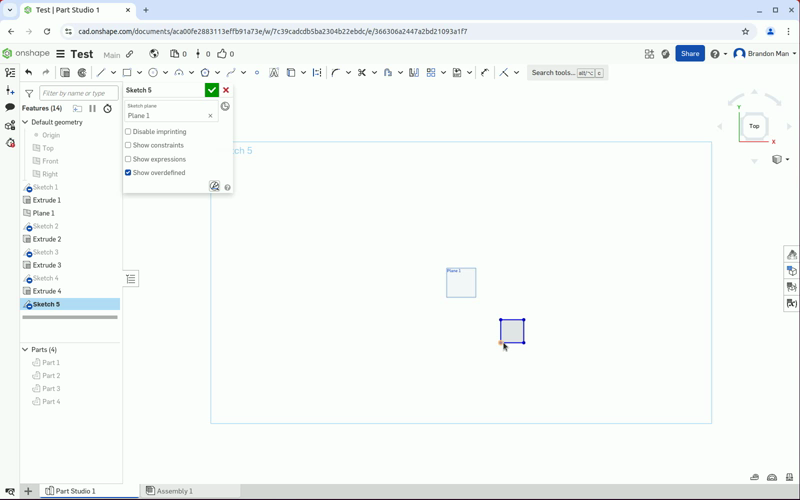
scroll(6)
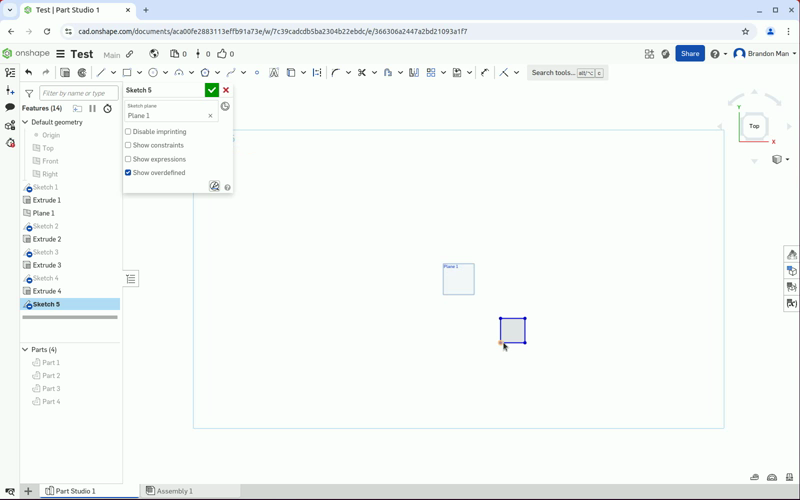
scroll(6)
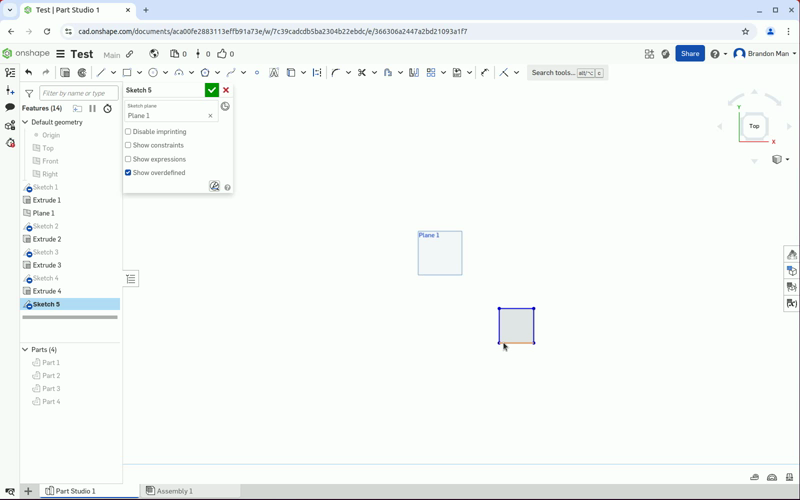
scroll(6)
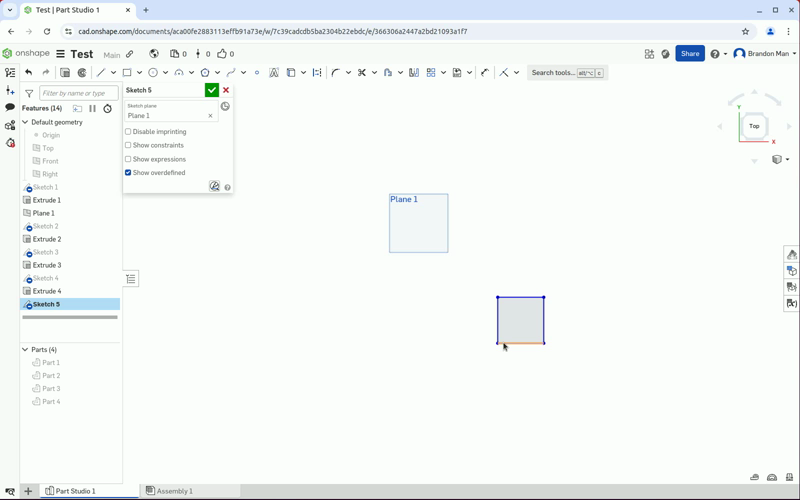
scroll(6)
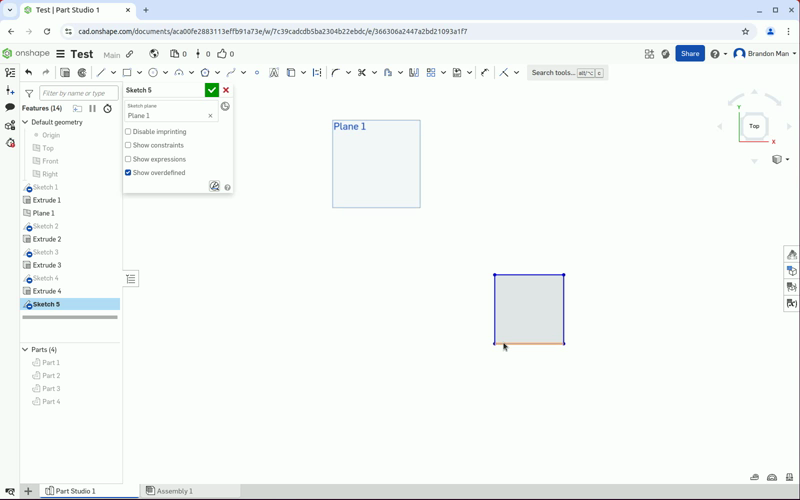
scroll(6)
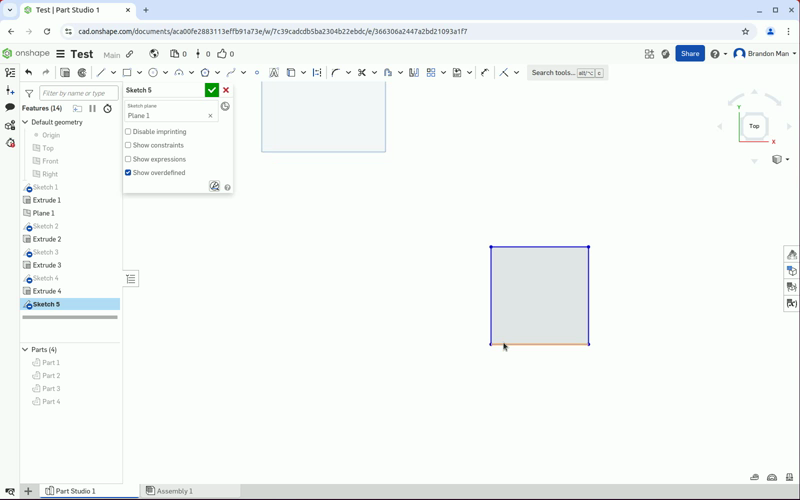
scroll(6)
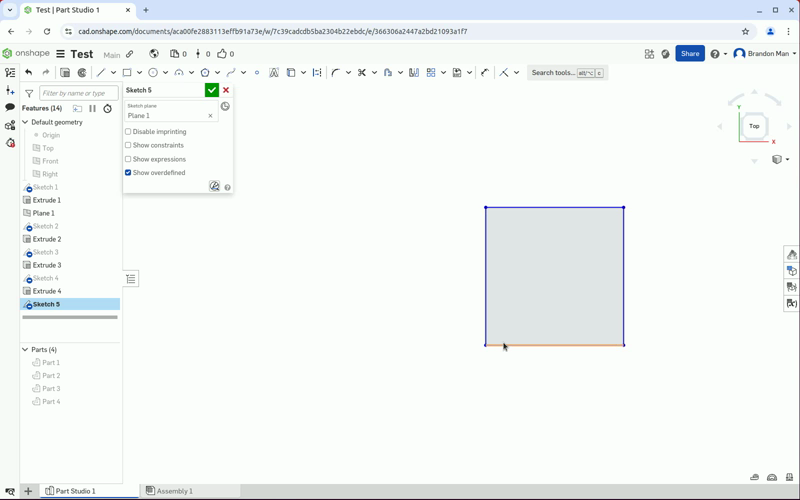
scroll(6)
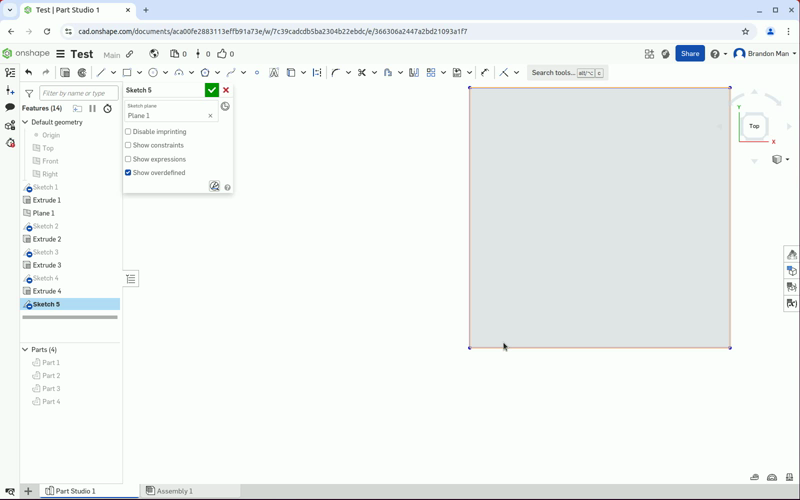
click(503, 342)
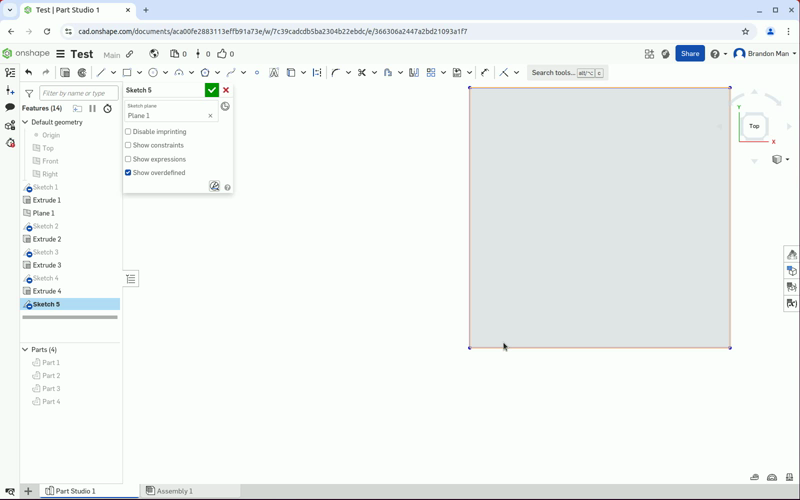
scroll(-6)
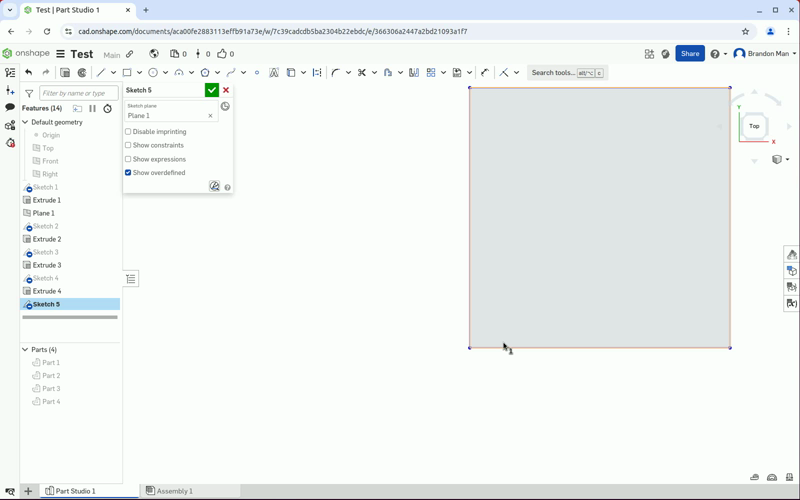
scroll(-6)
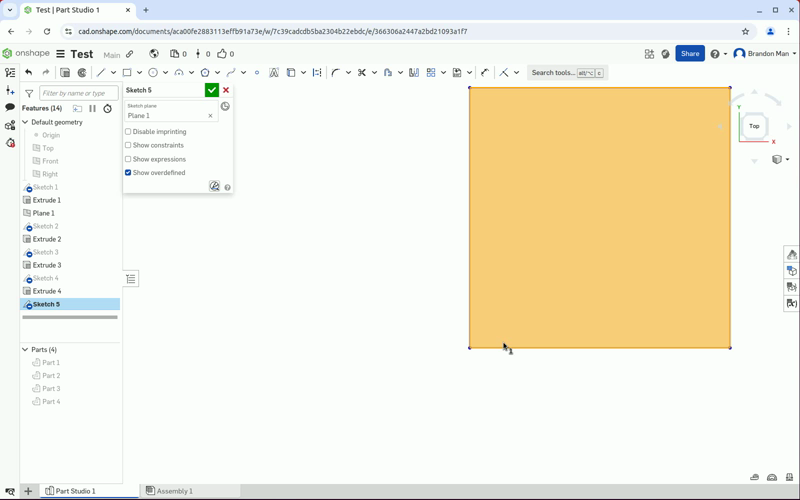
scroll(-6)
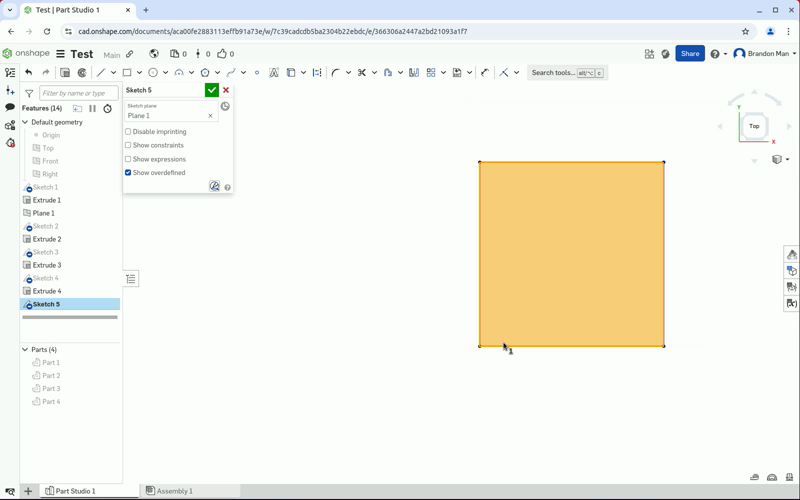
scroll(-6)
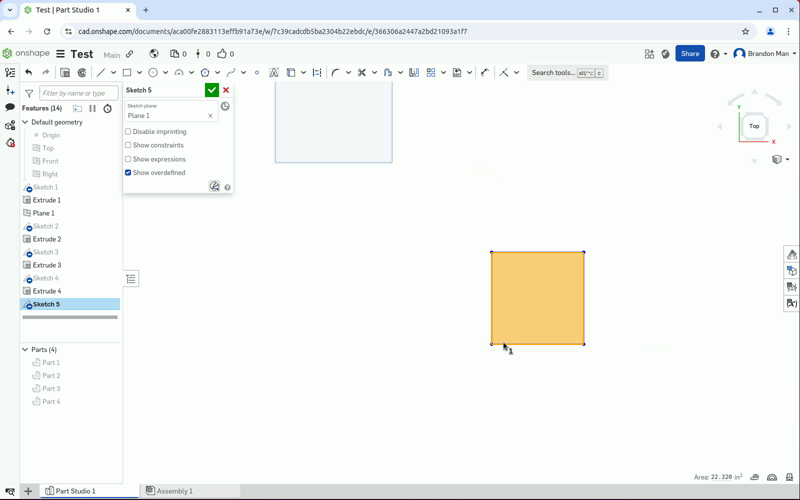
scroll(-6)
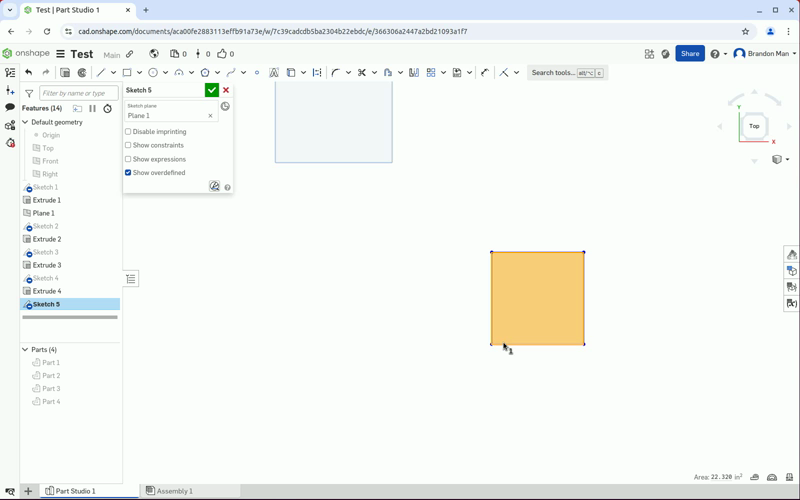
scroll(-6)
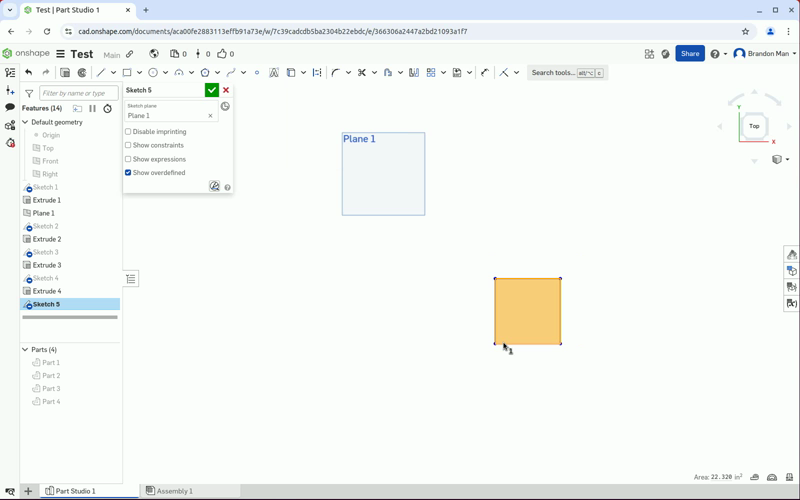
scroll(-6)
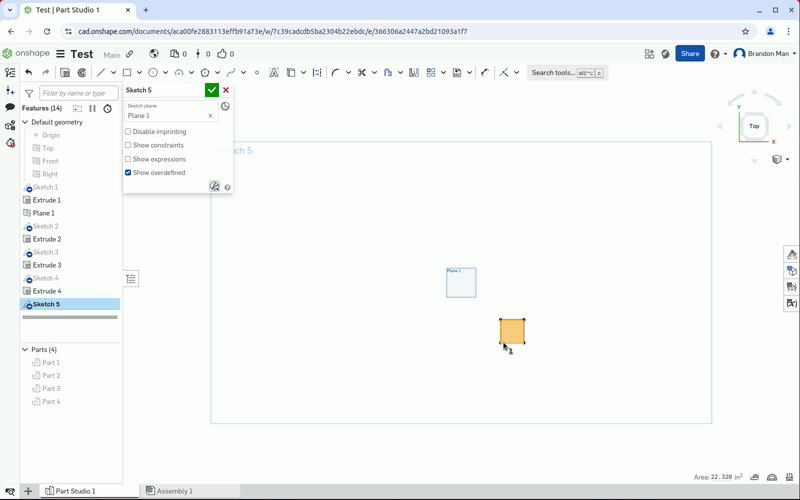
mouse_move(73, 352)
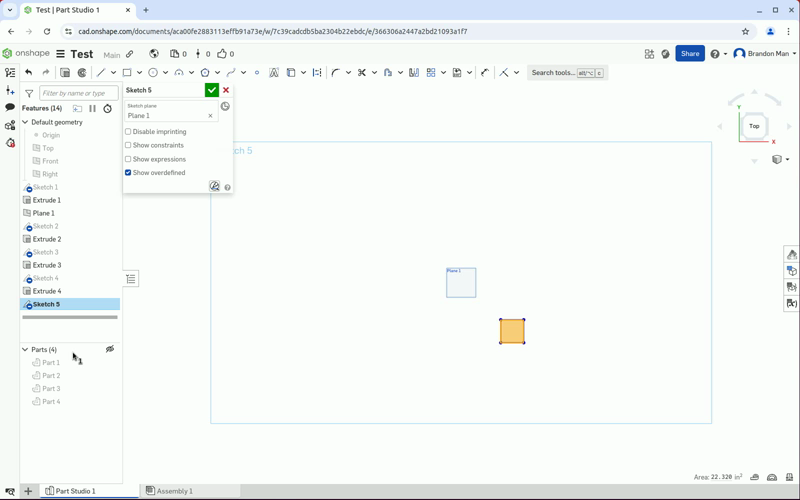
key(shift+y)
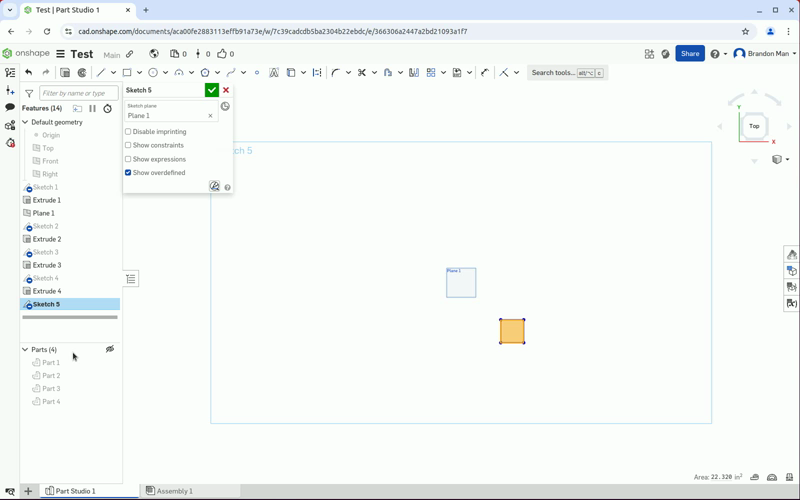
key(shift+e)
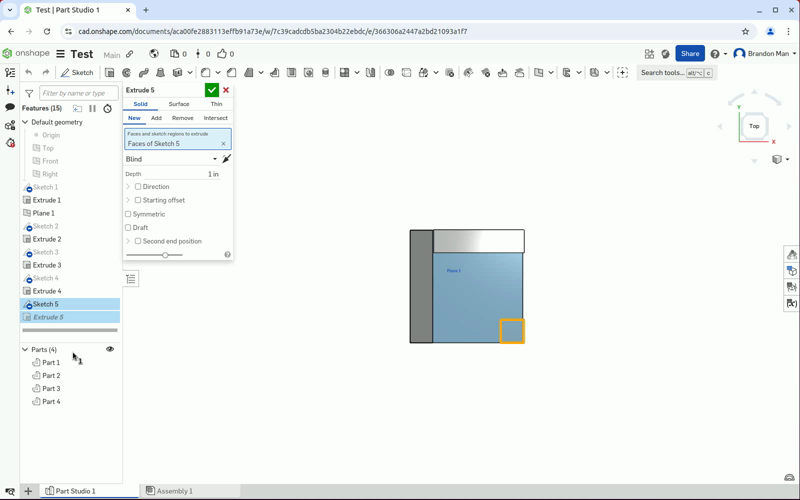
mouse_move(143, 106)
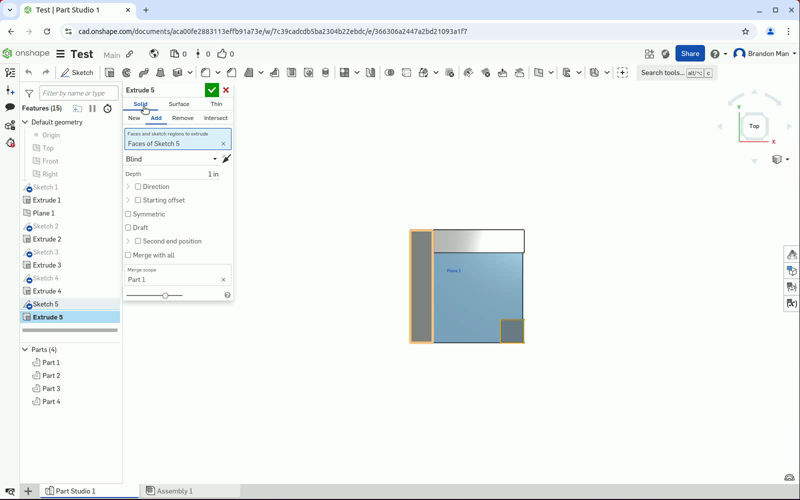
click(143, 106)
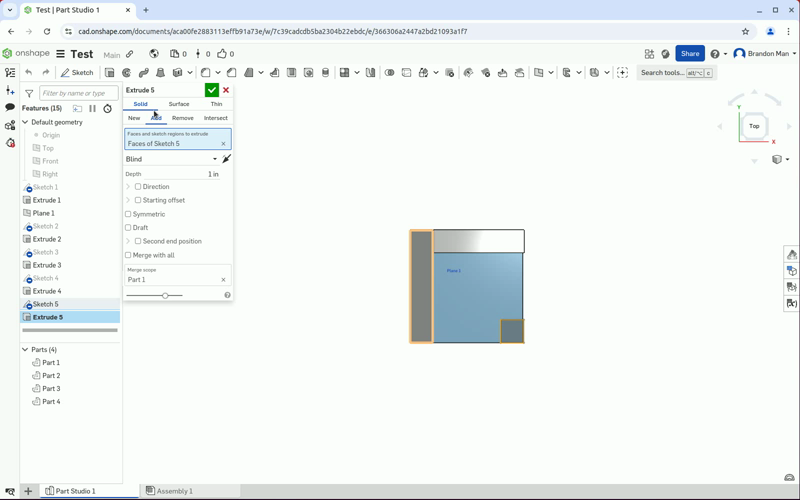
mouse_move(186, 120)
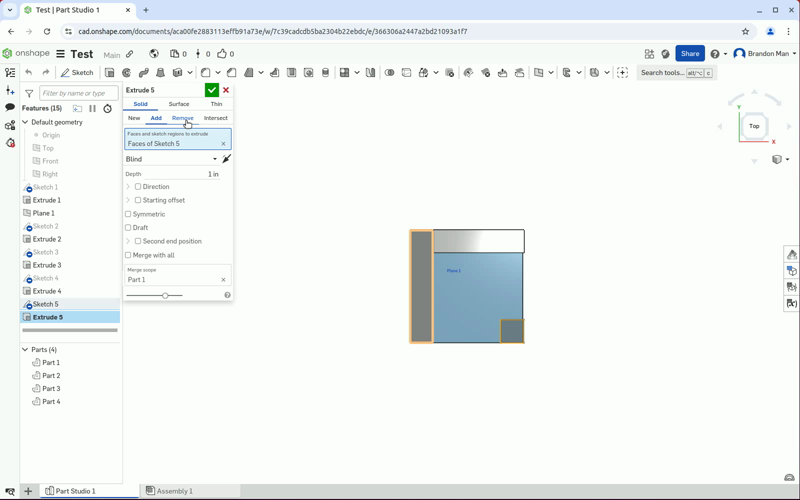
click(186, 120)
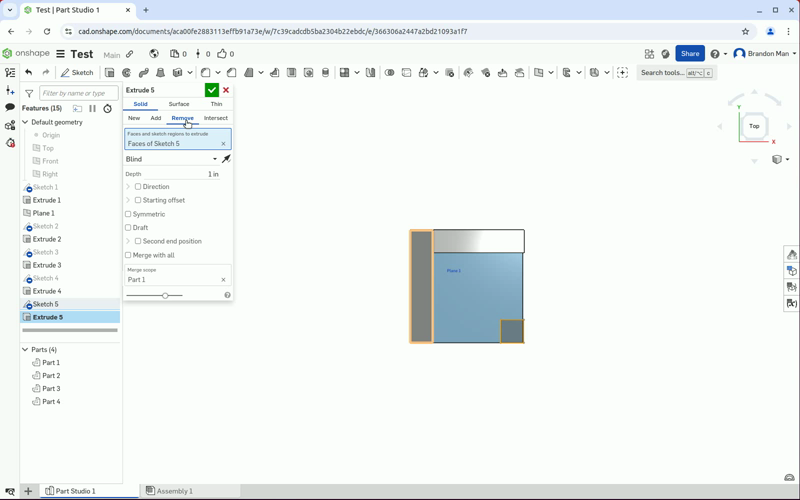
key(tab, 4)
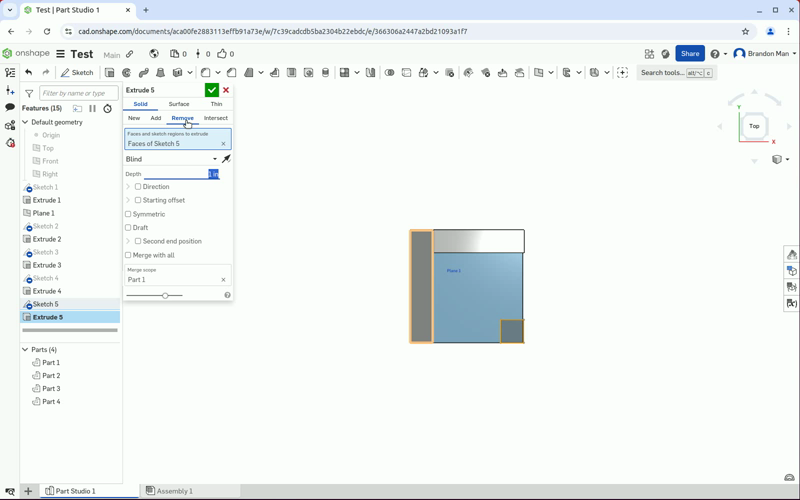
text(4.574)
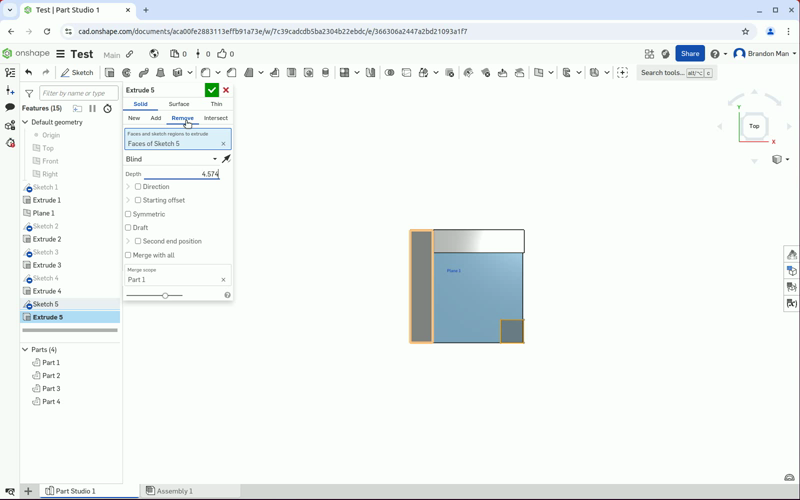
key(tab, 6)
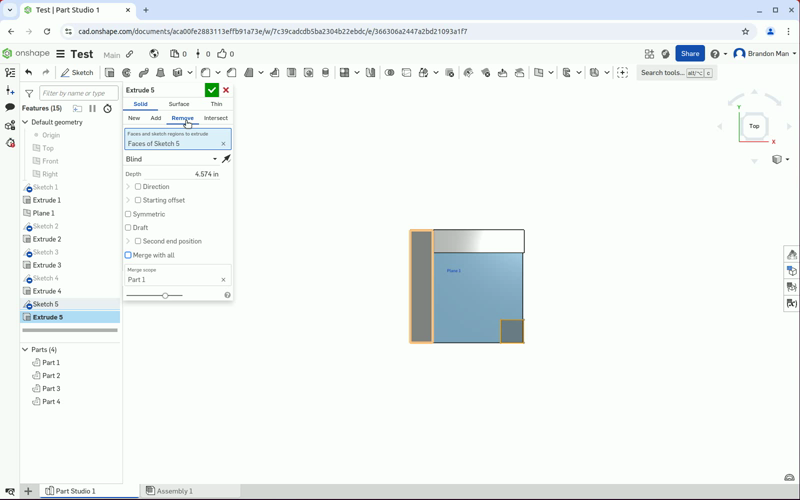
key(space)
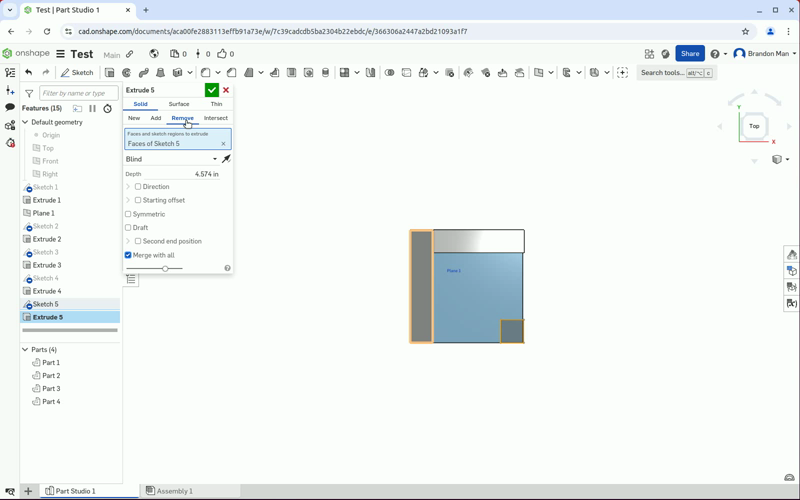
key(enter)
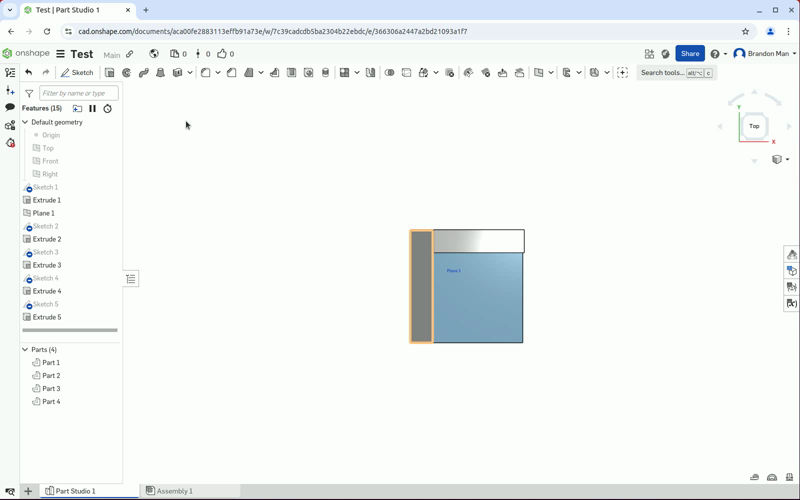
key(shift+h)
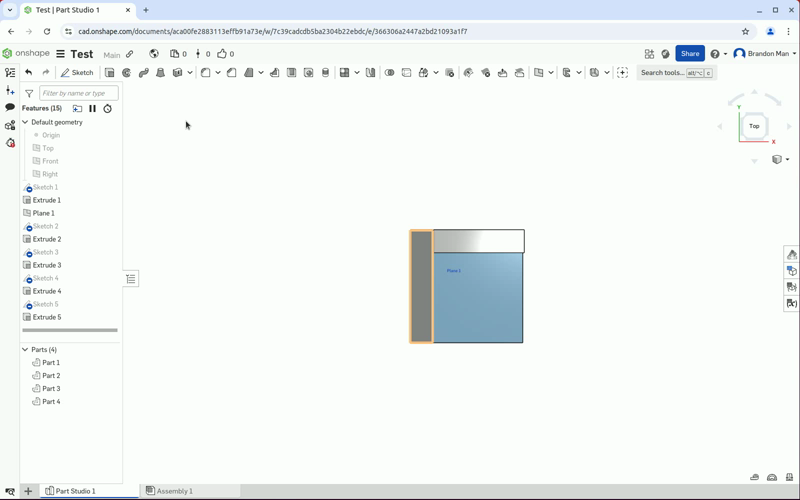
key(shift+h)
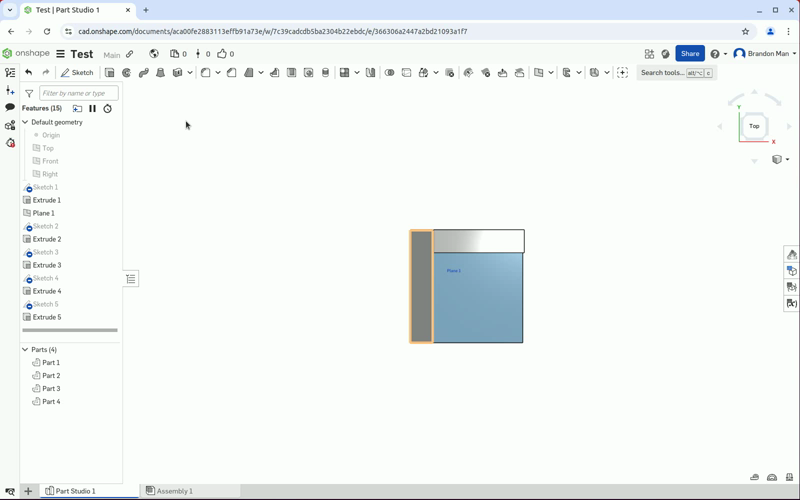
key(shift+7)
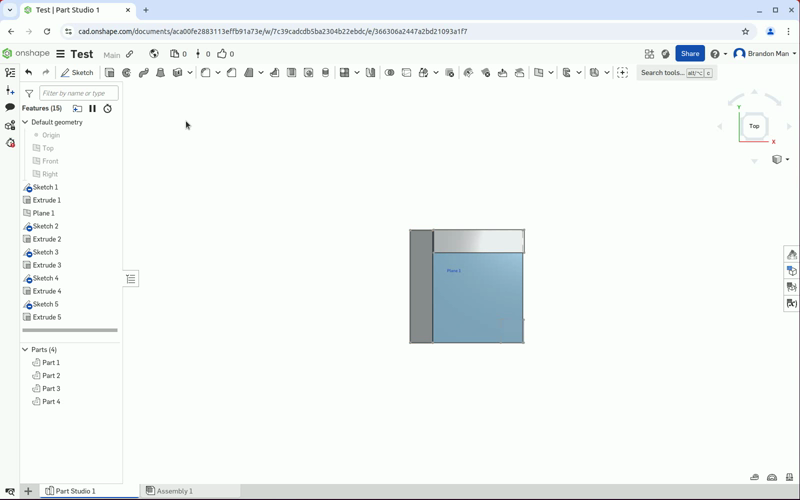
key(up, 3)
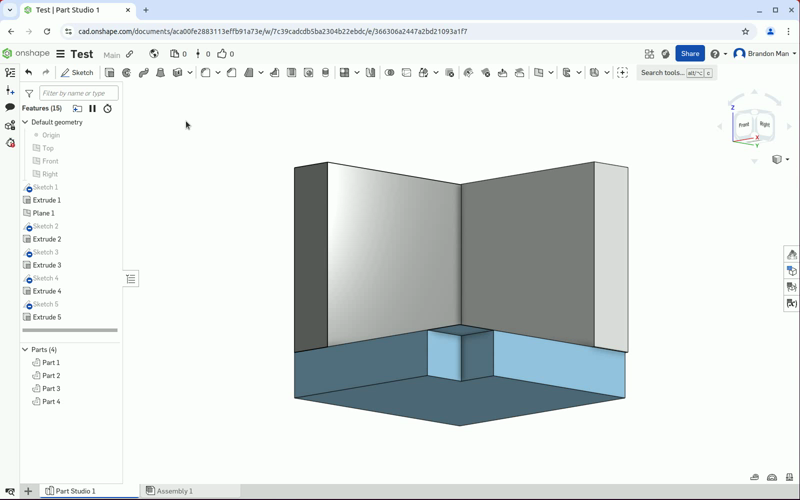
key(left, 3)
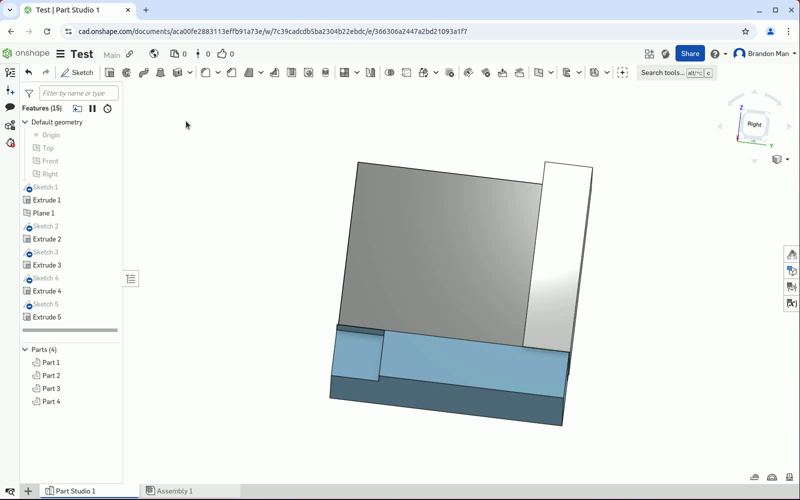
key(right, 3)
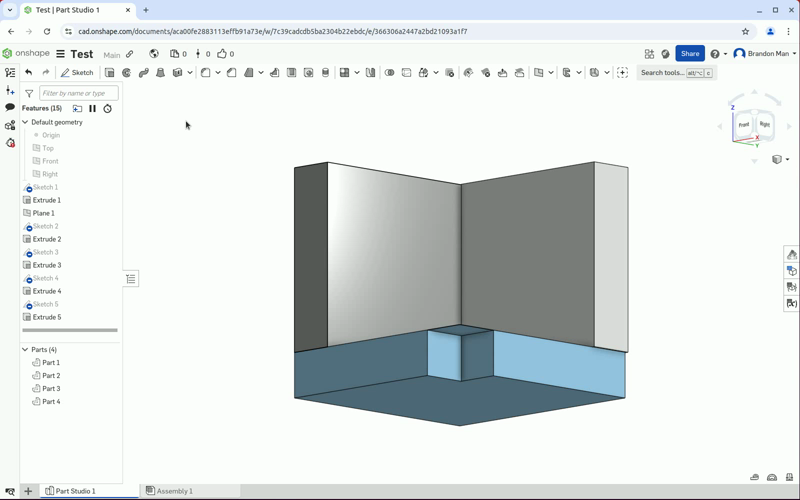
key(down, 3)
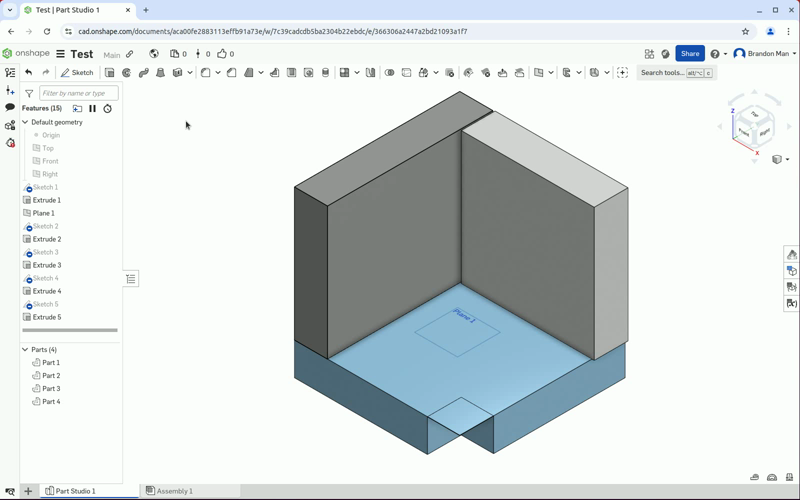
mouse_move(73, 189)
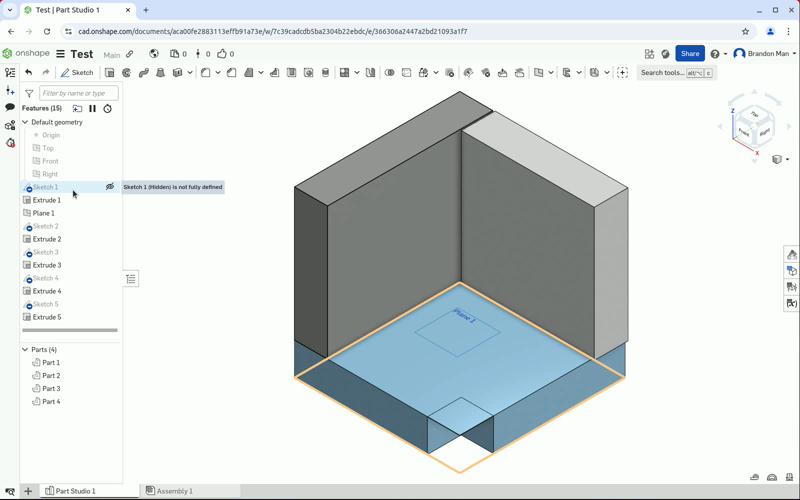
click(73, 189)